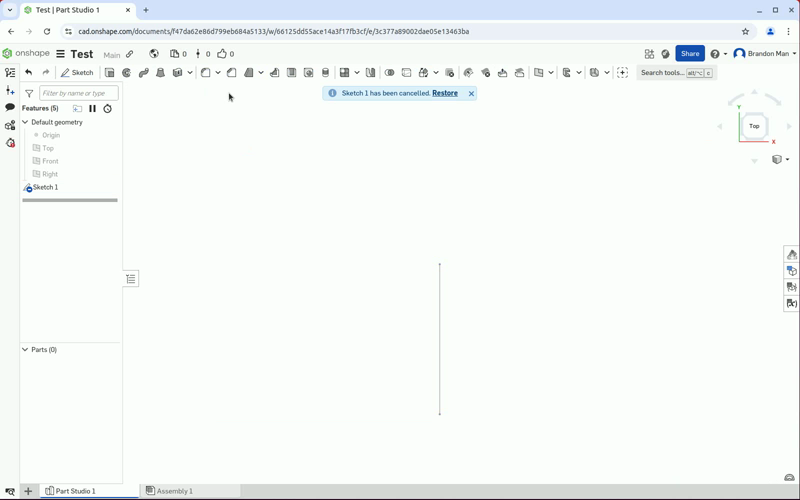
key(shift+h)
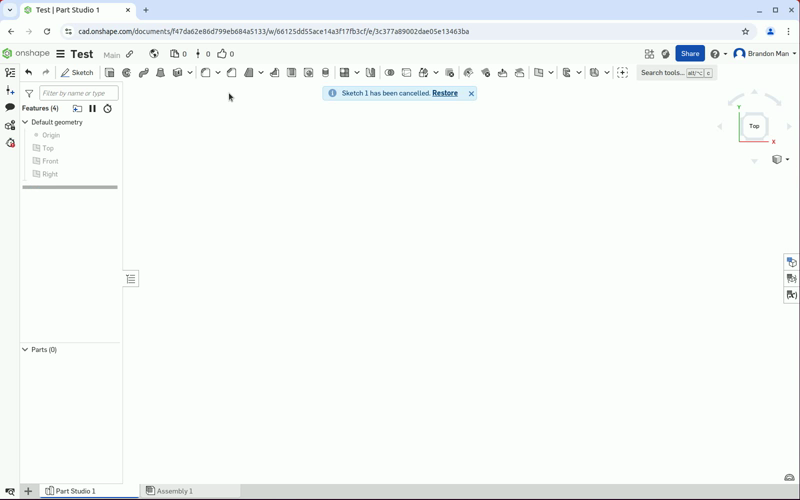
mouse_move(73, 352)
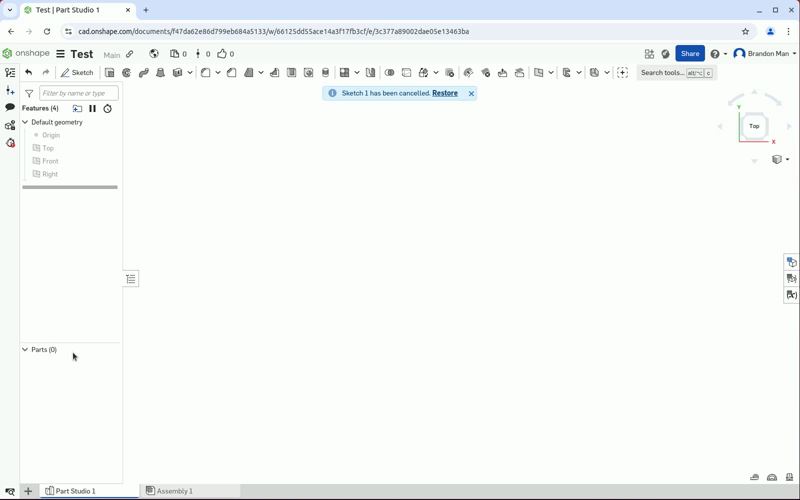
key(y)
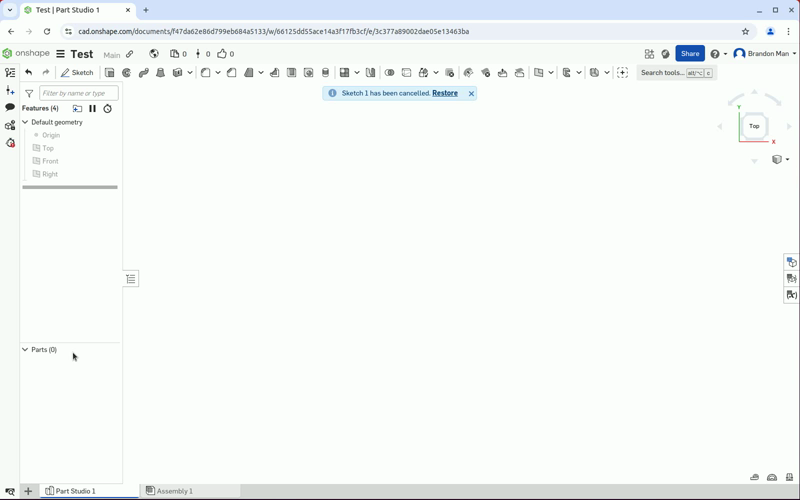
key(shift+p)
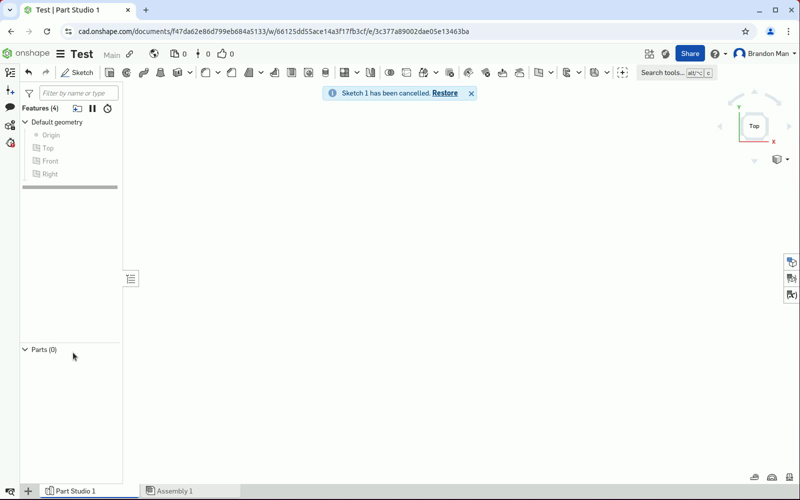
key(space)
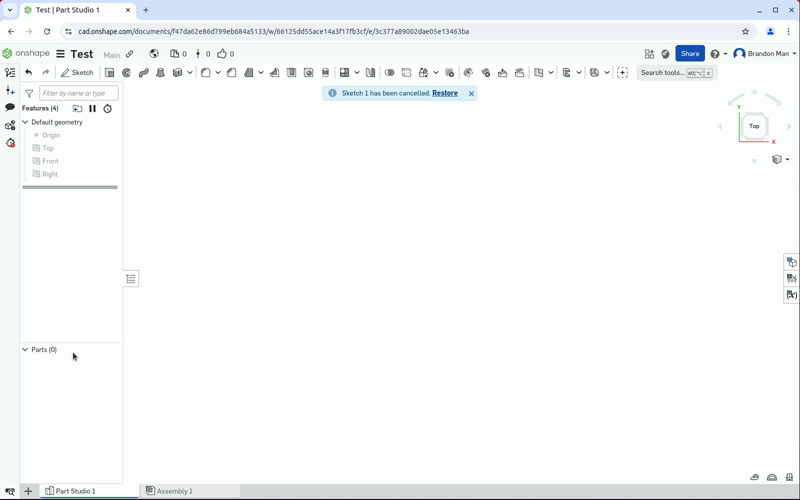
key_down(shift)
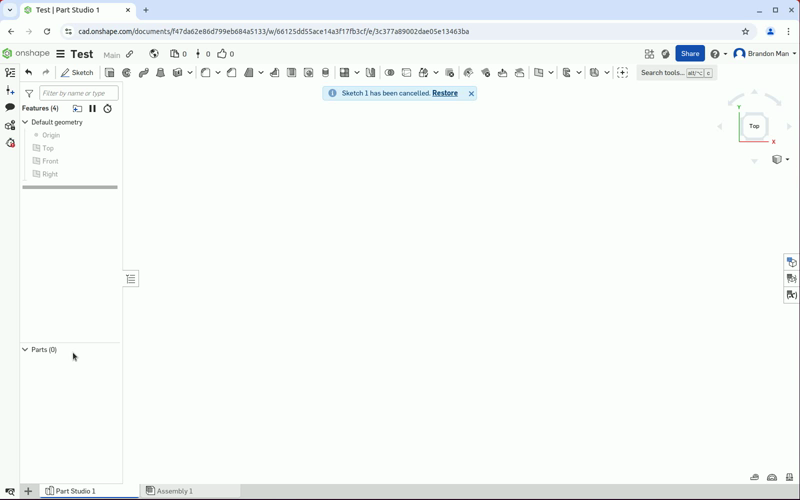
key(up)
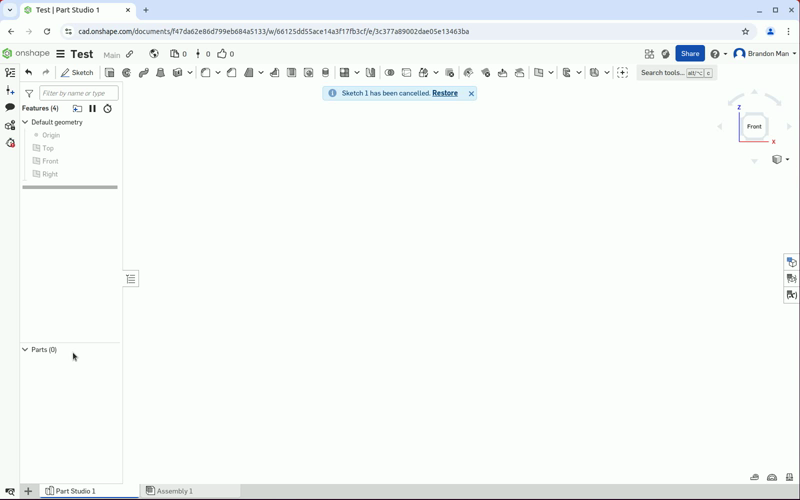
key_up(shift)
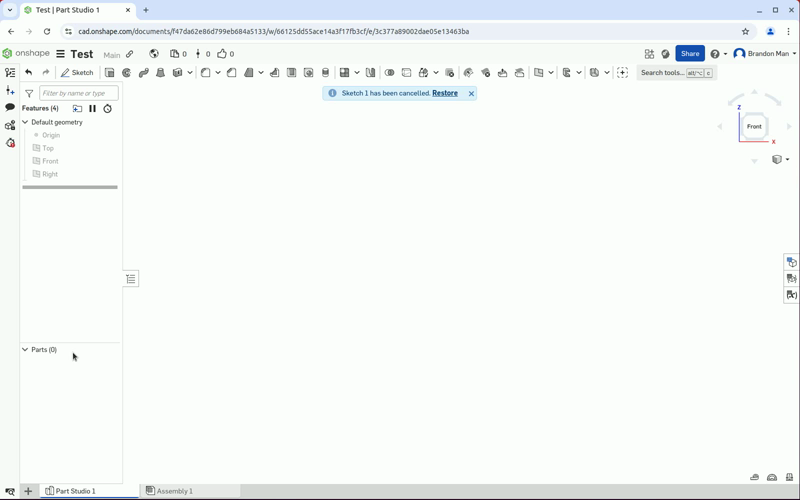
mouse_move(73, 352)
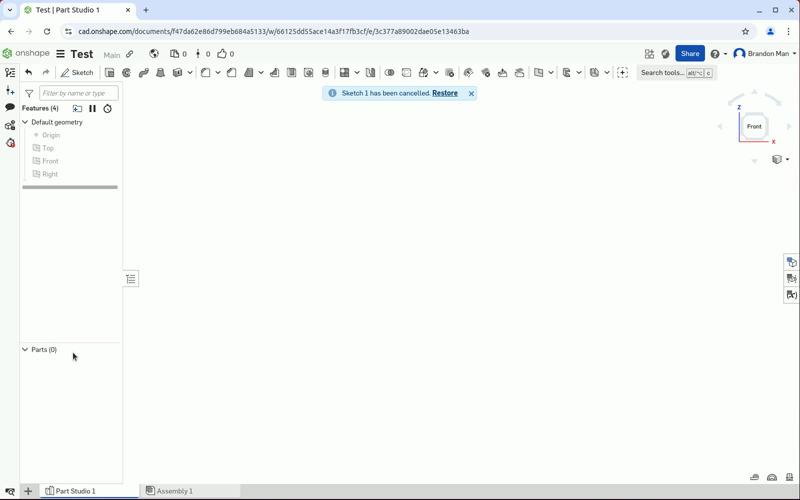
key(shift+y)
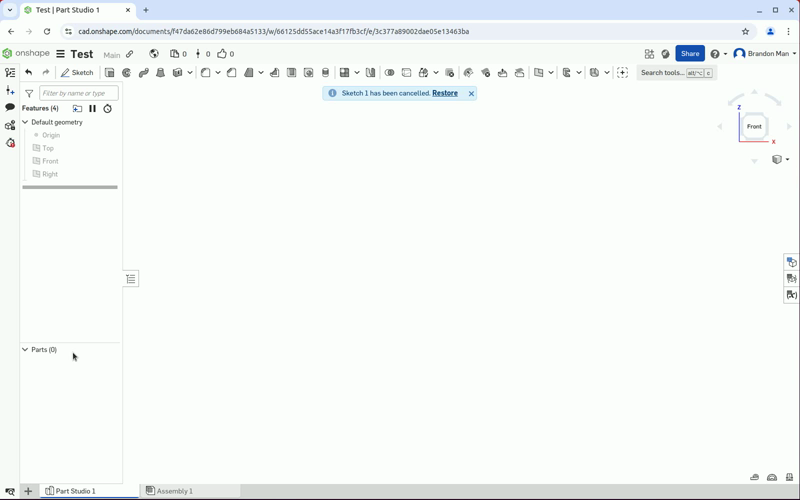
key(shift+s)
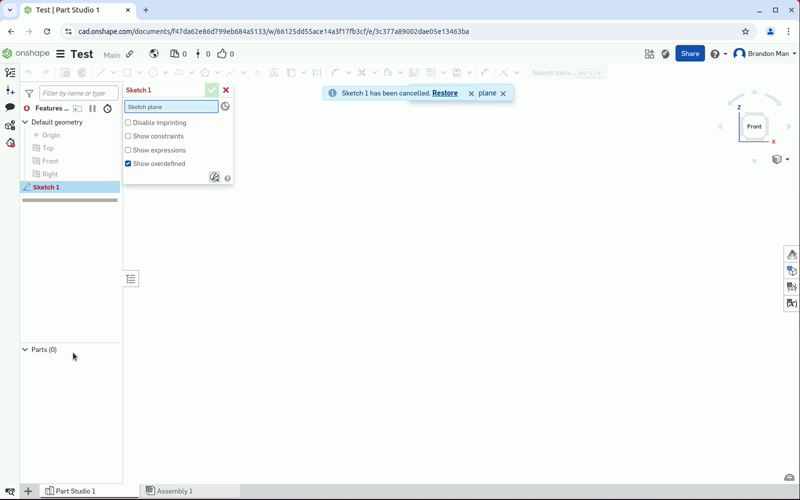
mouse_move(73, 163)
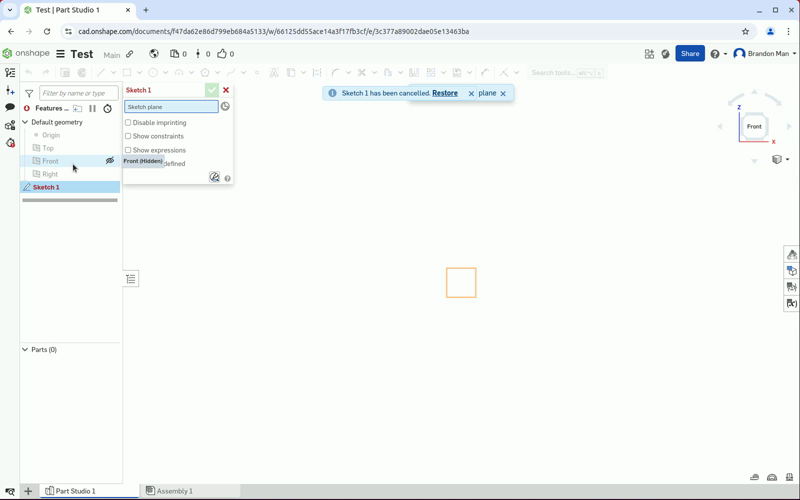
click(73, 163)
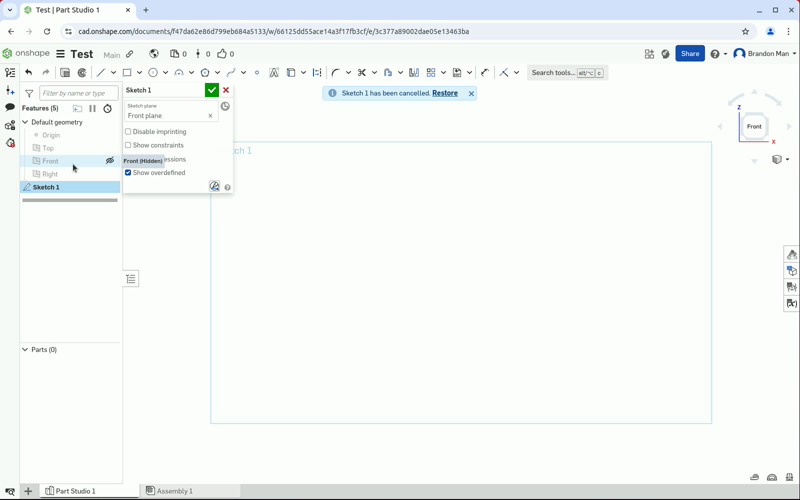
mouse_move(73, 352)
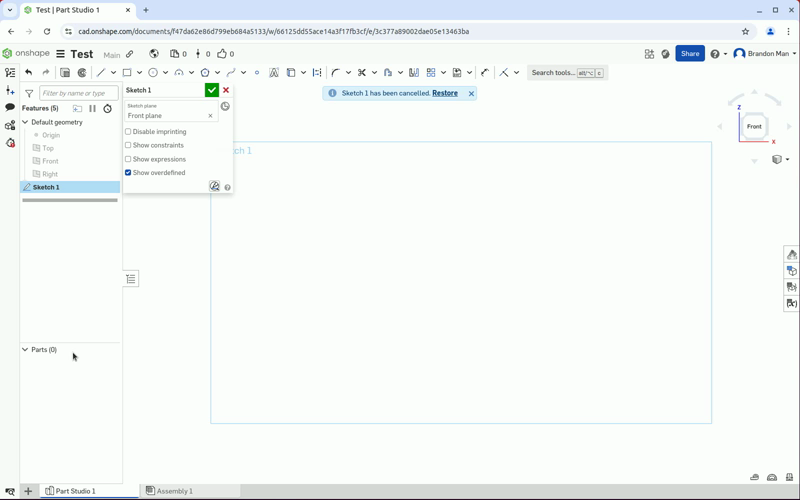
key(y)
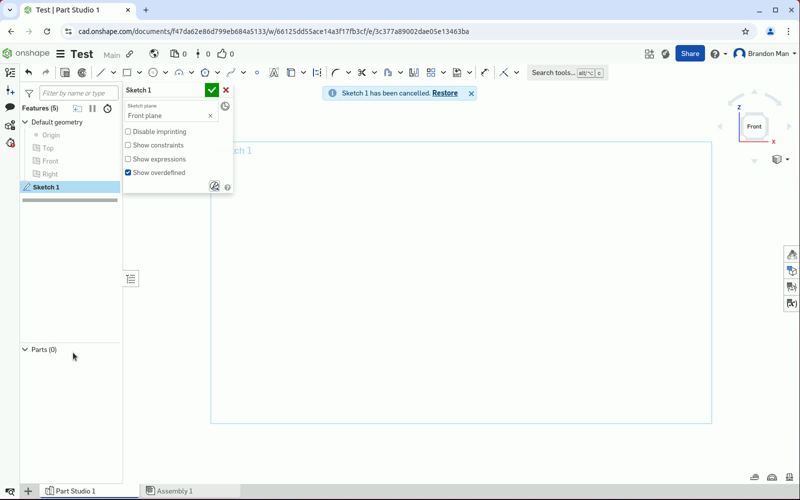
key(l)
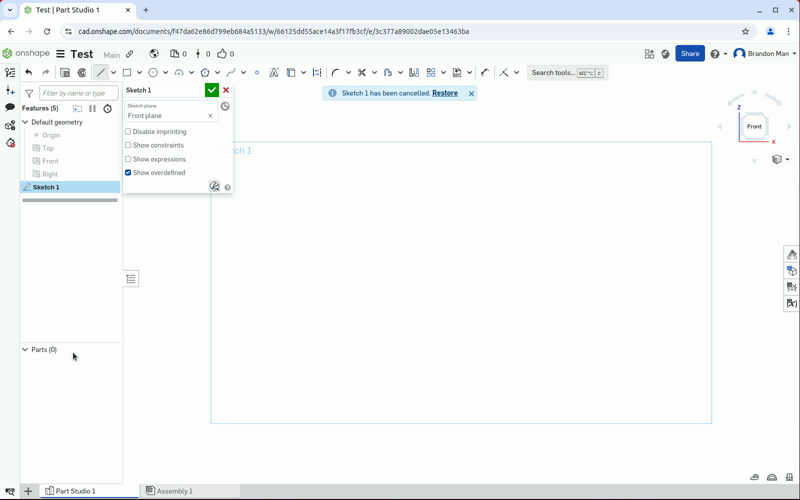
key_down(shift)
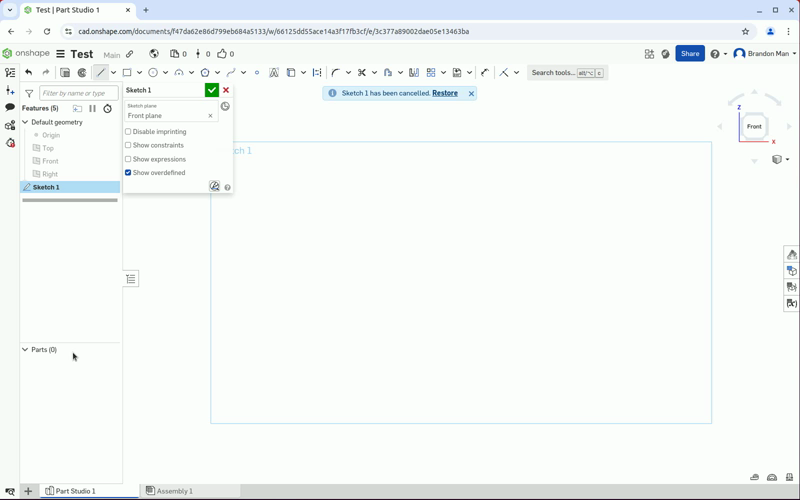
mouse_move(505, 246)
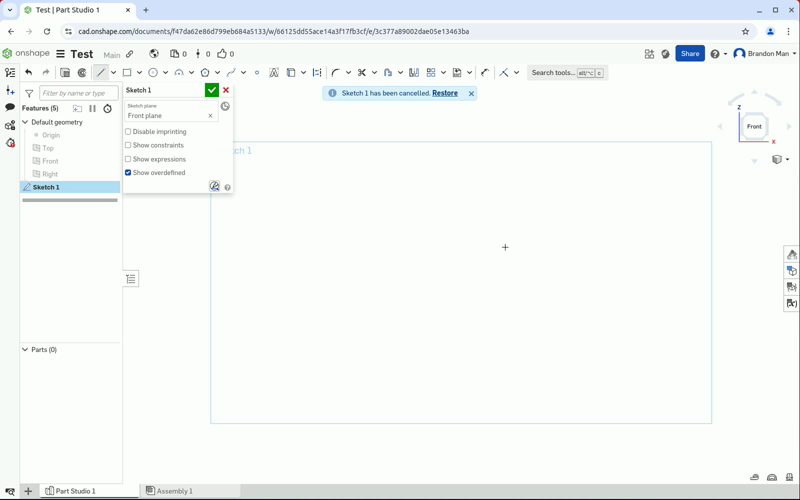
click(505, 246)
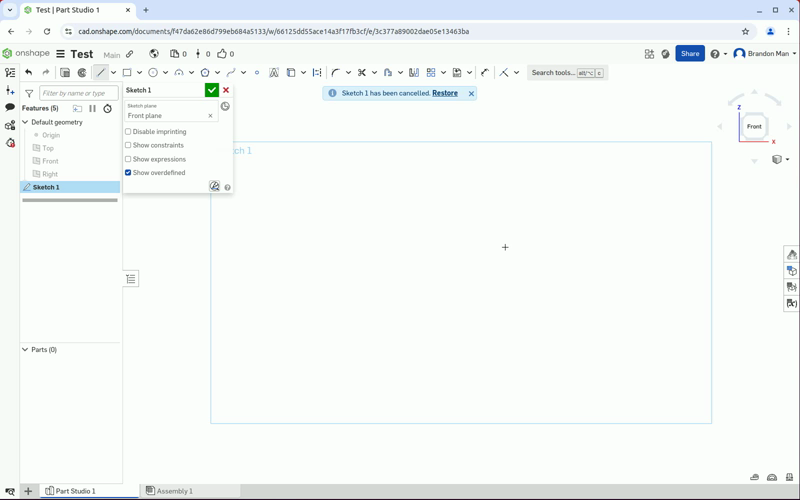
key_up(shift)
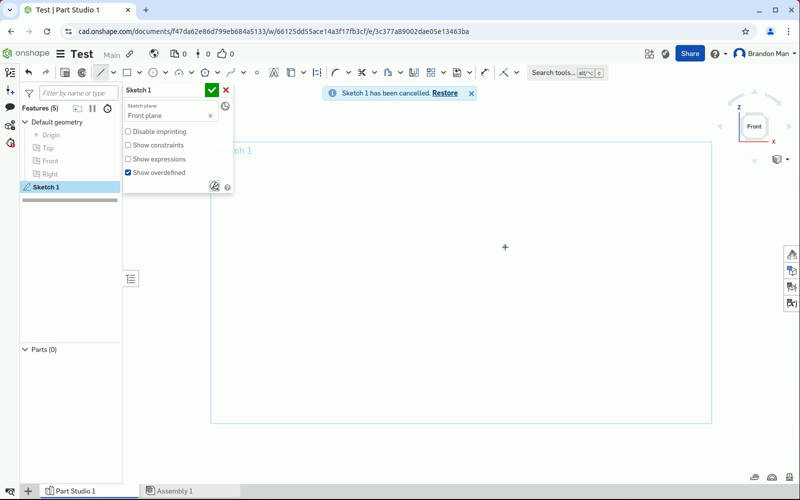
key_down(shift)
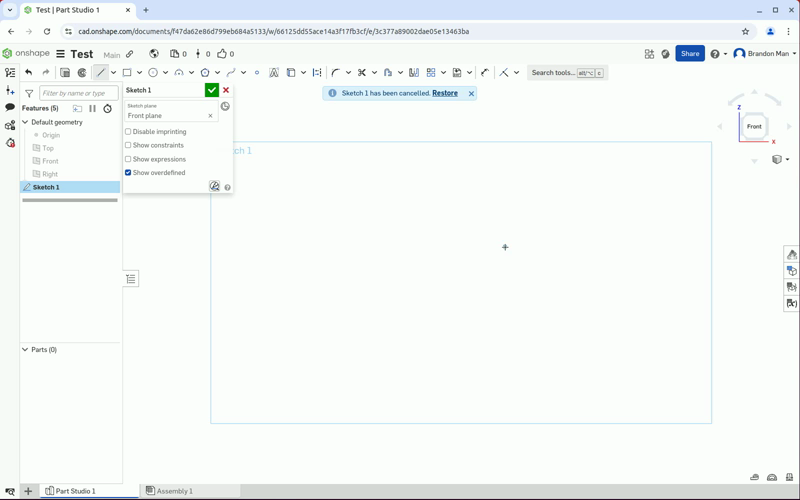
mouse_move(535, 246)
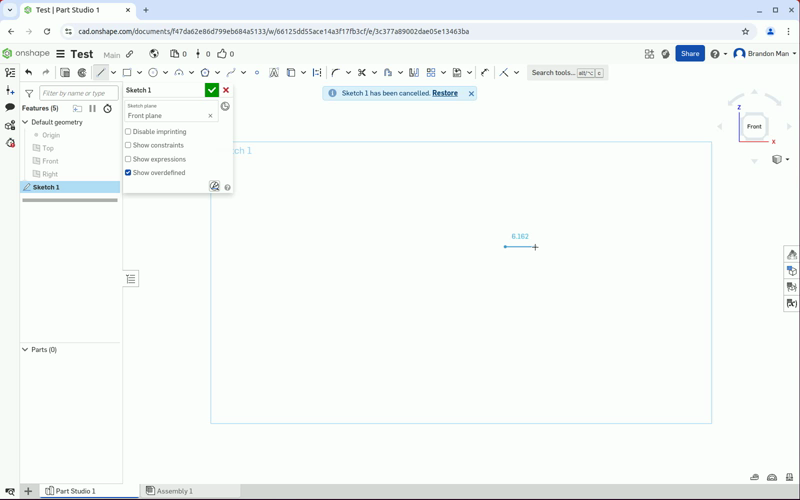
mouse_move(511, 246)
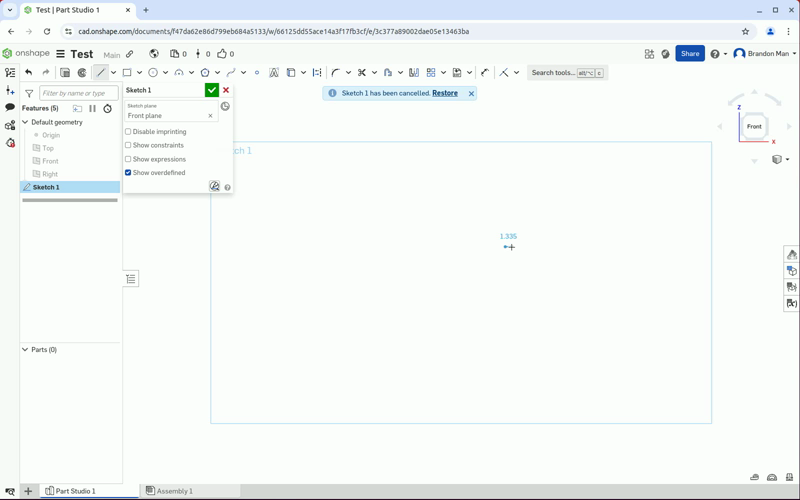
scroll(6)
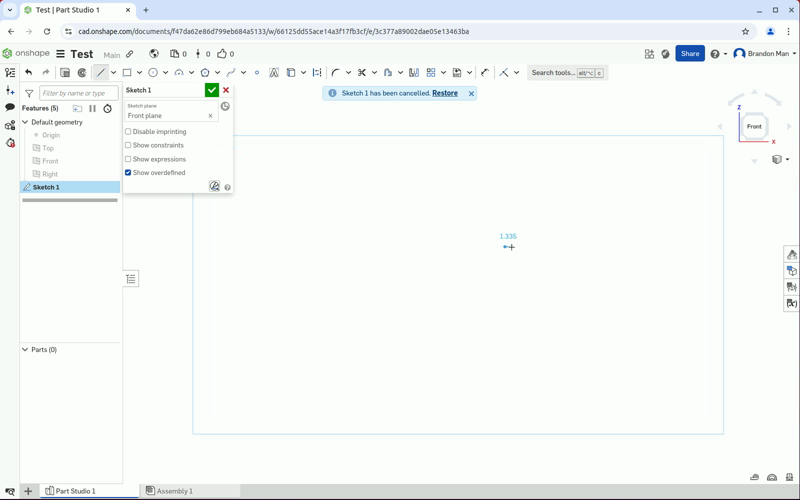
scroll(6)
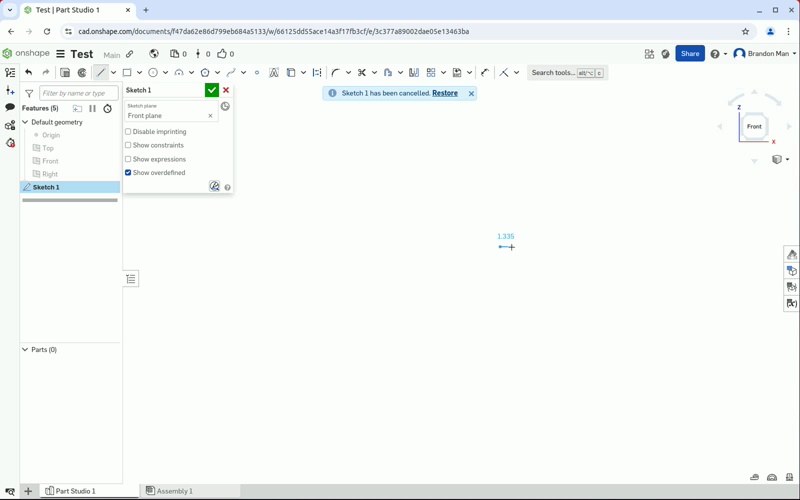
scroll(6)
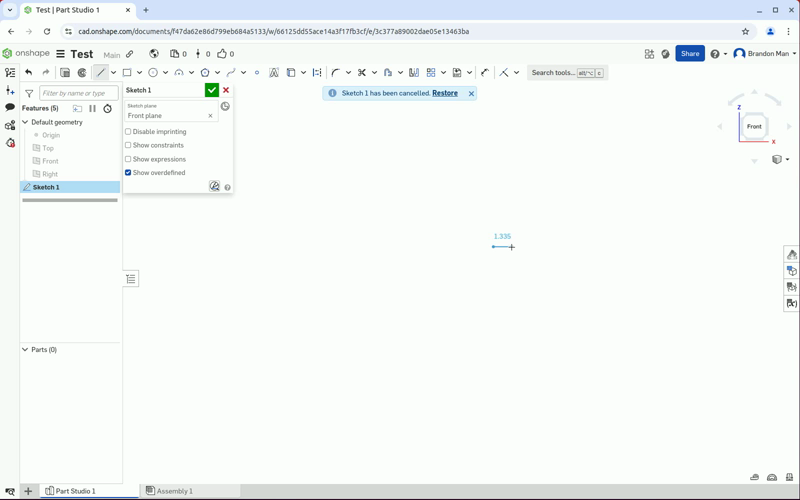
scroll(6)
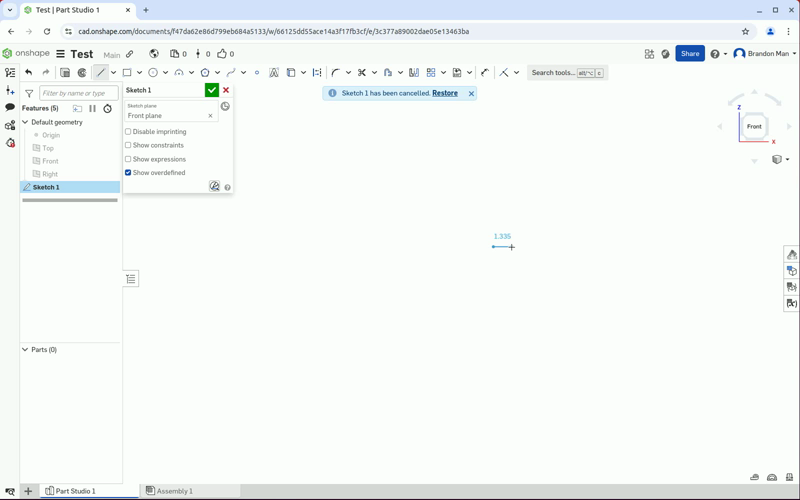
scroll(6)
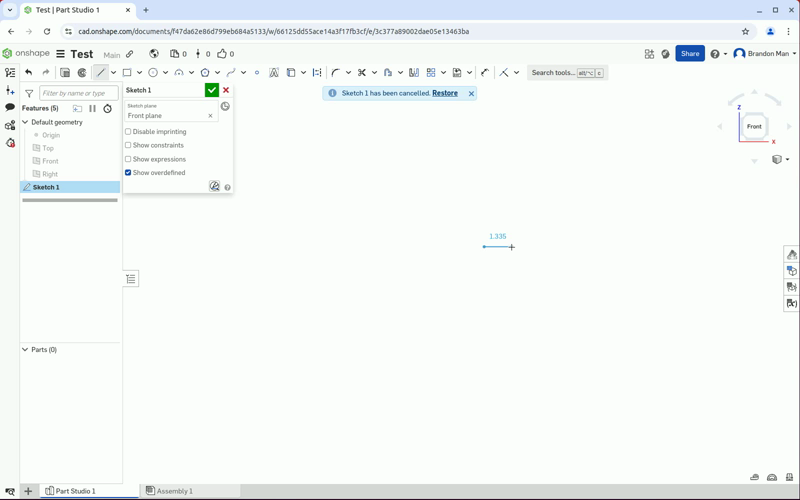
scroll(6)
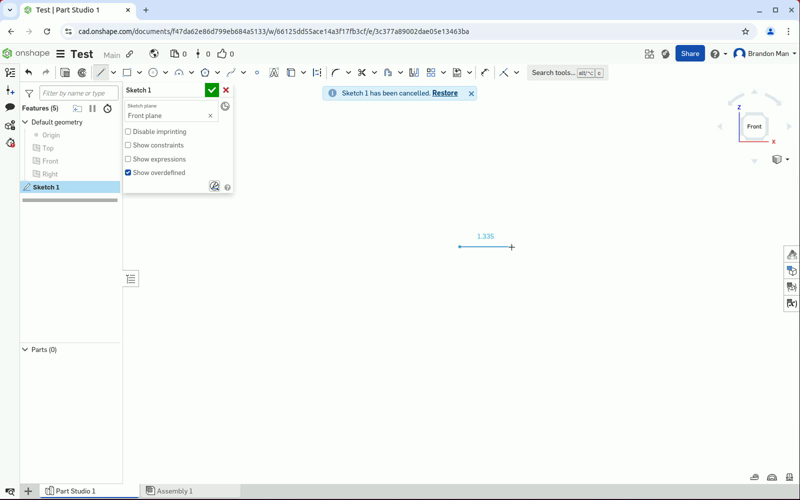
scroll(6)
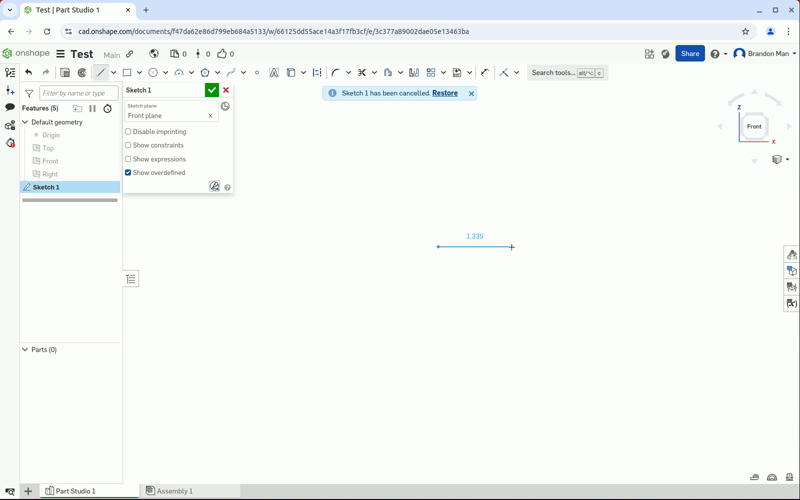
click(511, 246)
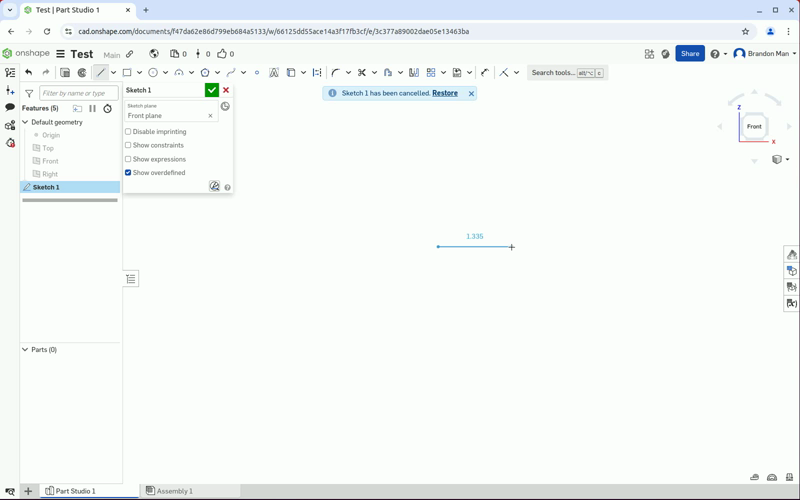
scroll(-6)
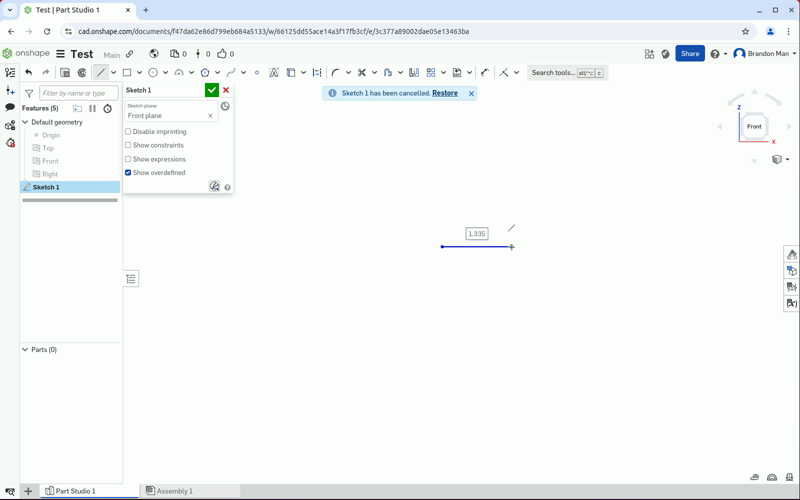
scroll(-6)
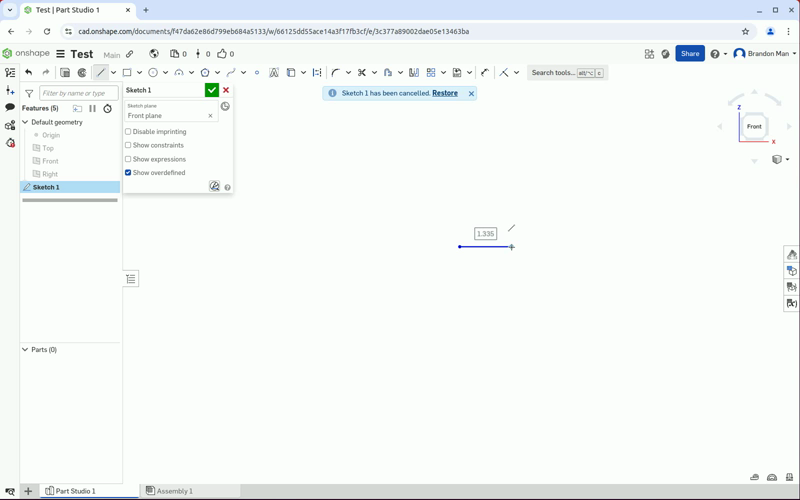
scroll(-6)
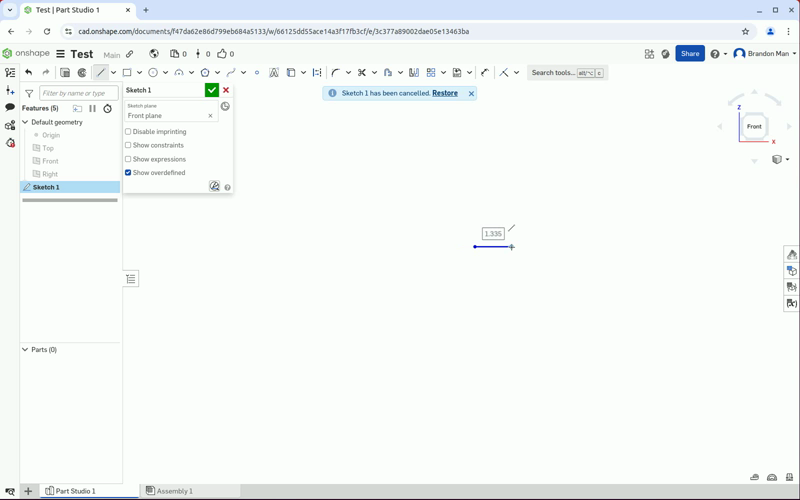
scroll(-6)
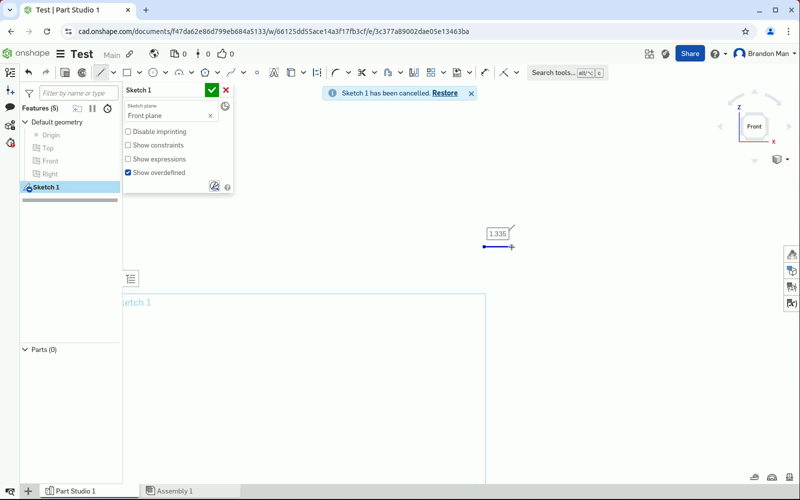
scroll(-6)
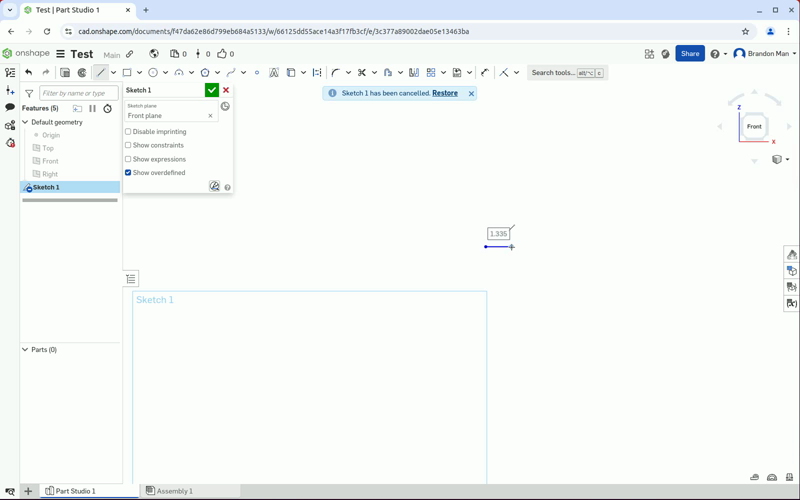
scroll(-6)
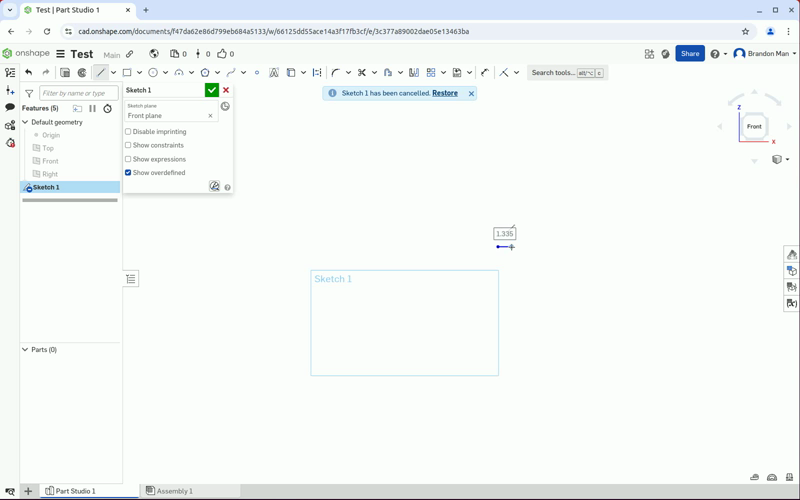
scroll(-6)
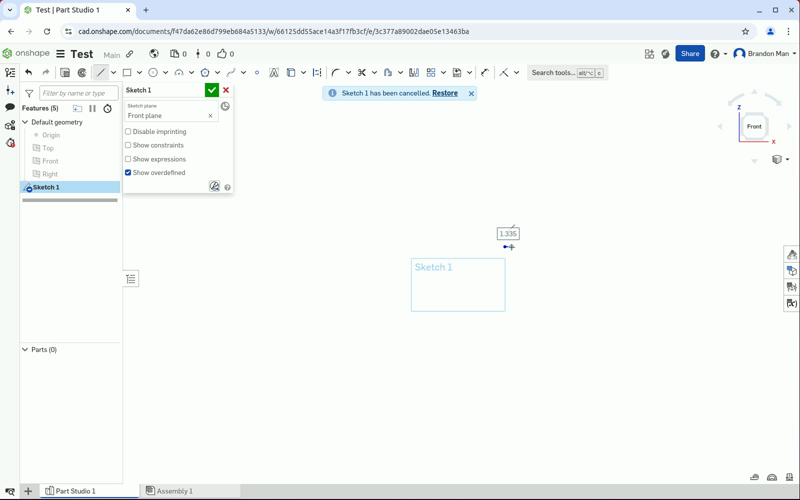
key_up(shift)
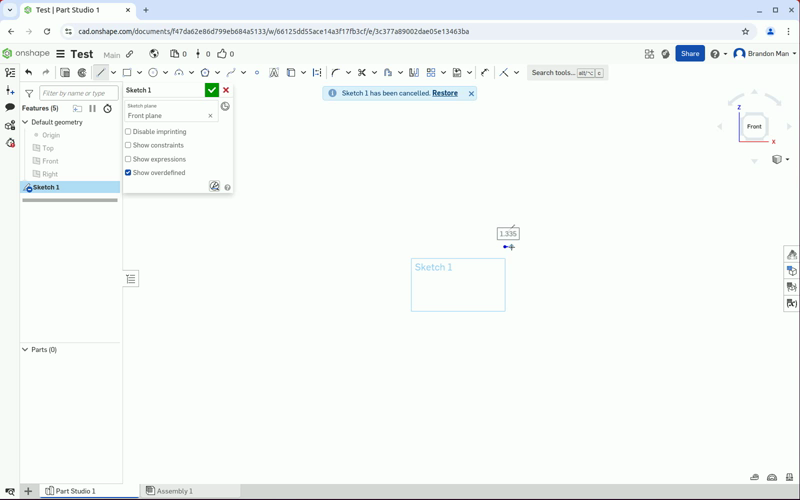
key_down(shift)
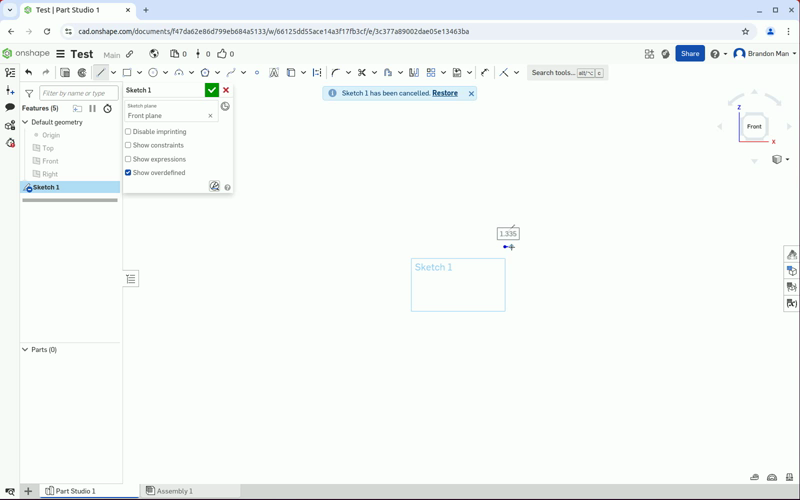
mouse_move(541, 246)
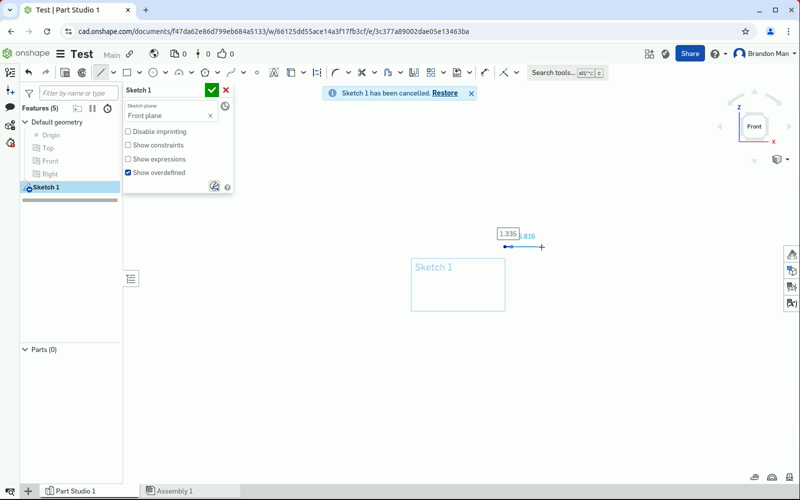
mouse_move(511, 236)
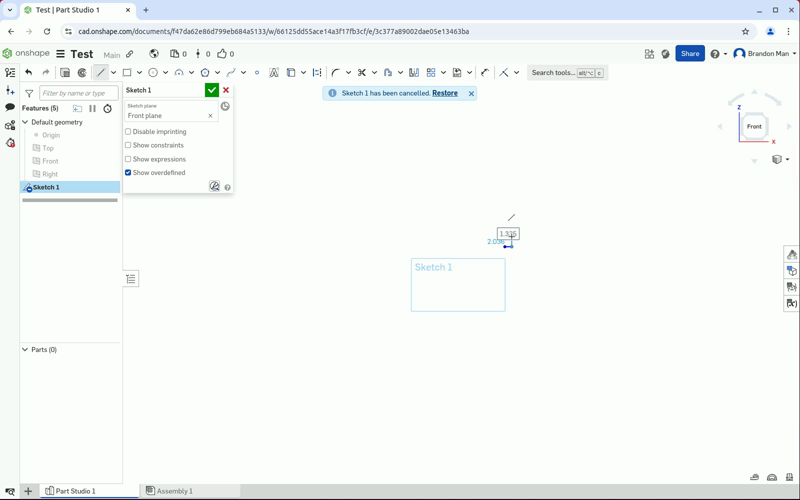
click(511, 236)
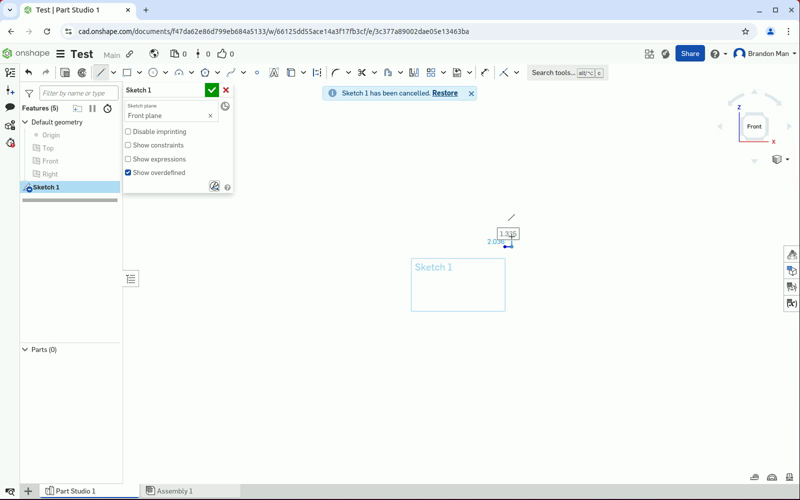
key_up(shift)
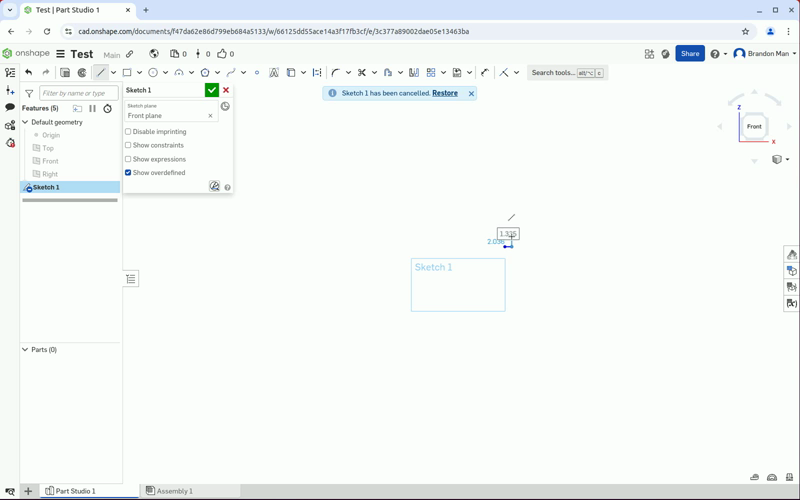
key_down(shift)
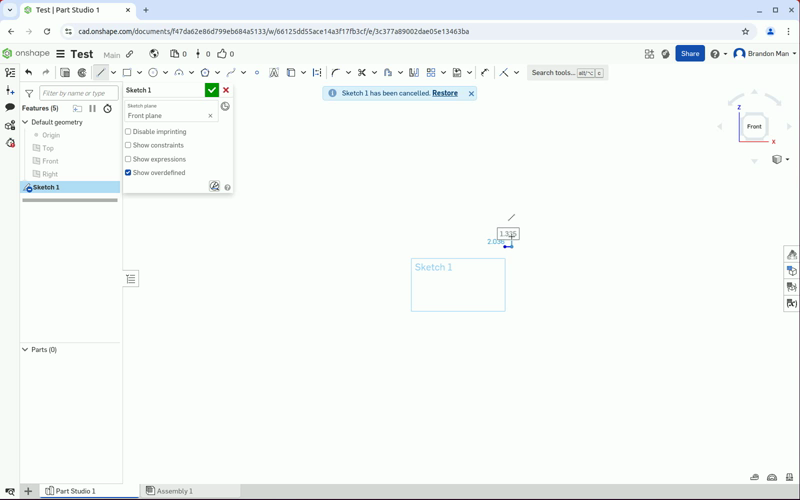
mouse_move(541, 236)
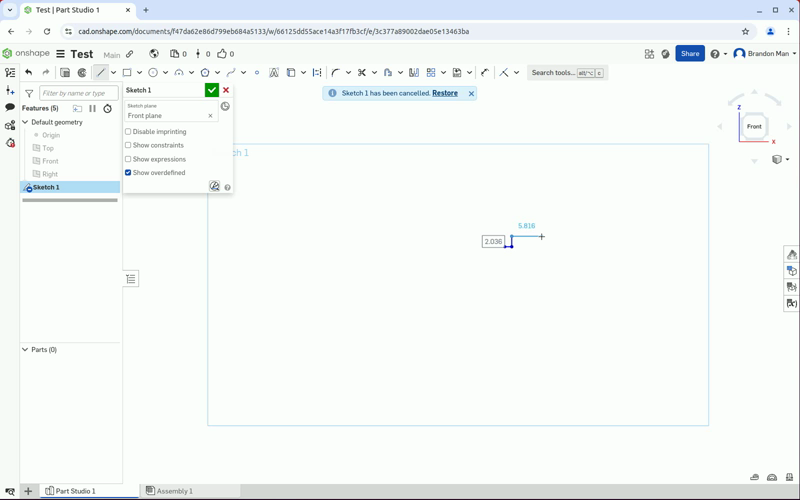
mouse_move(505, 236)
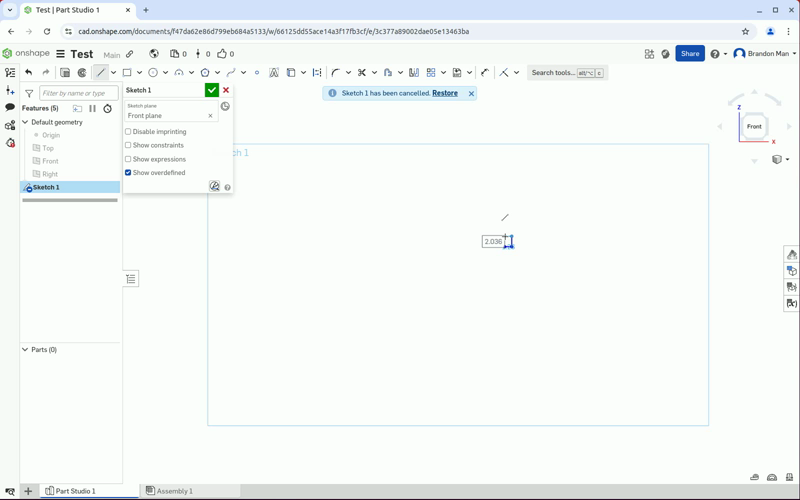
scroll(6)
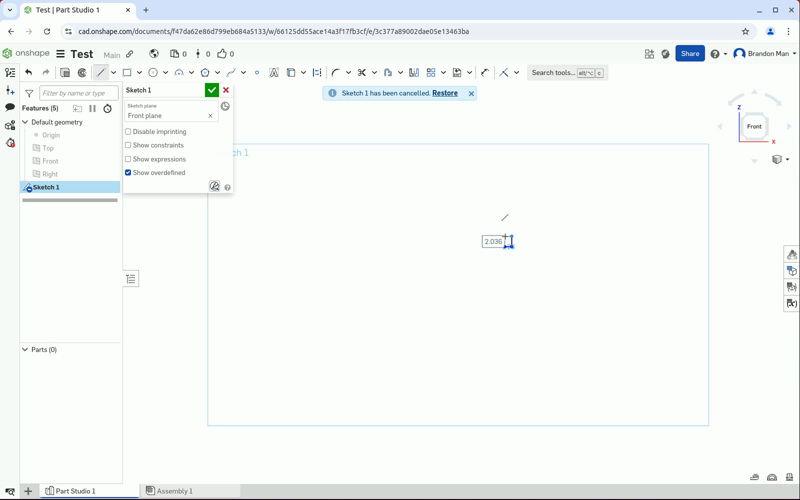
scroll(6)
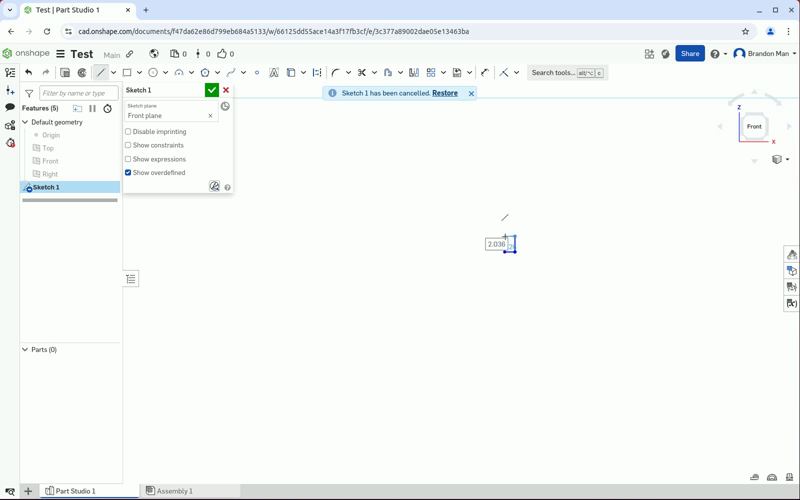
scroll(6)
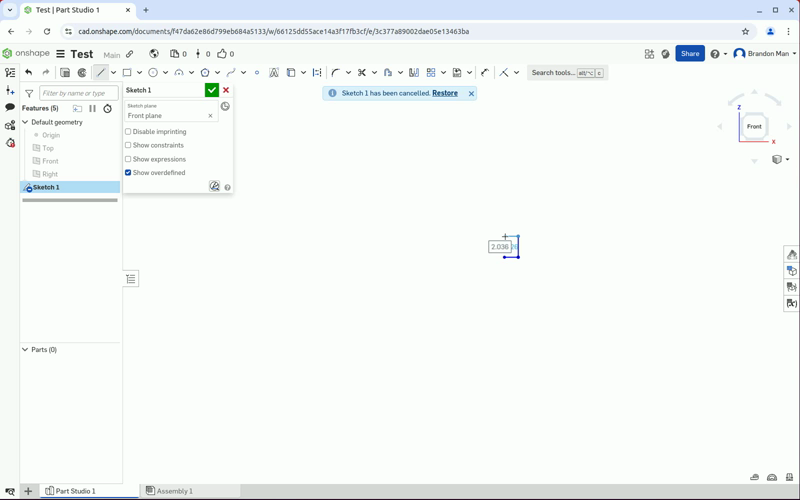
scroll(6)
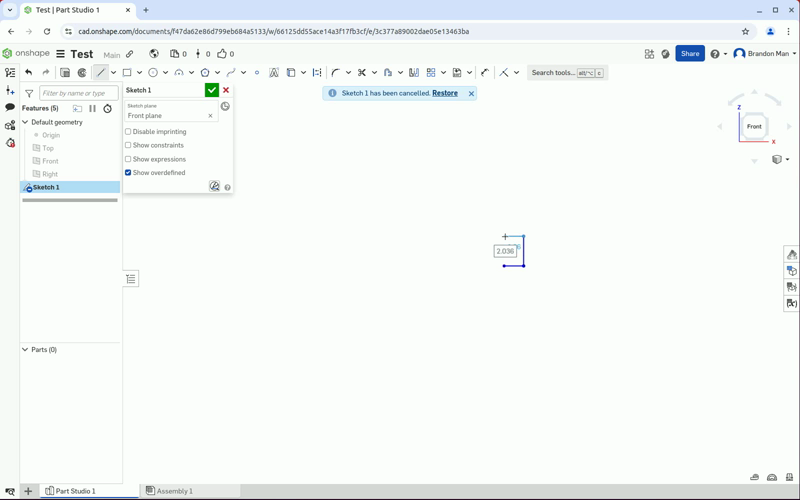
scroll(6)
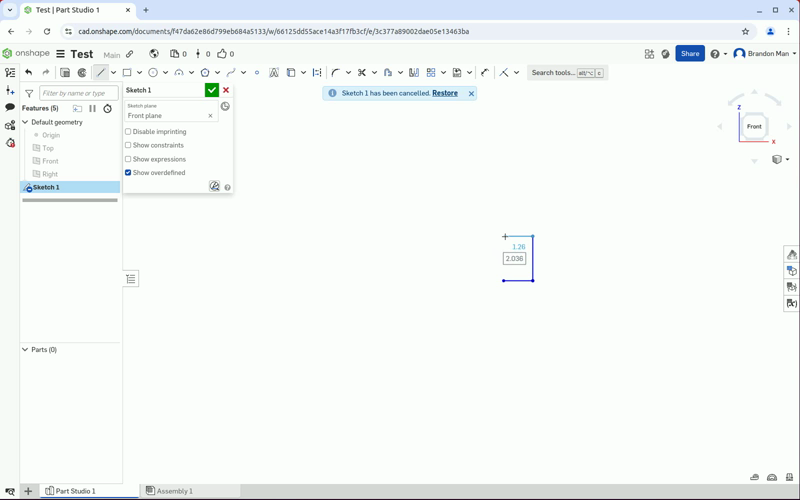
scroll(6)
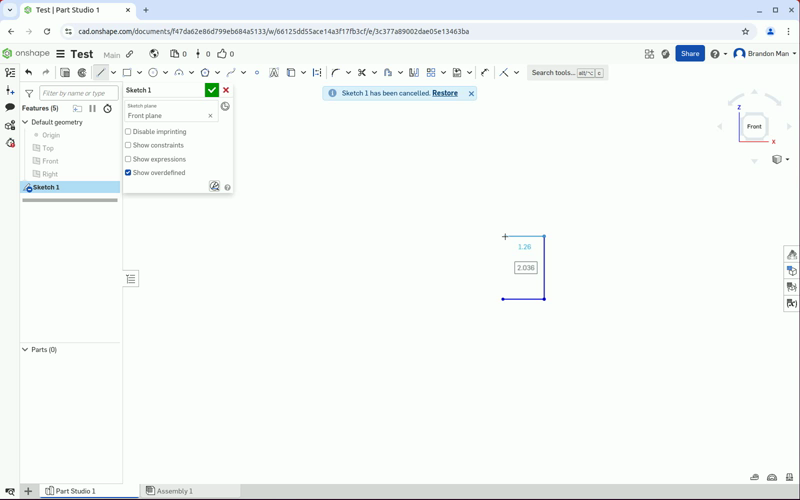
scroll(6)
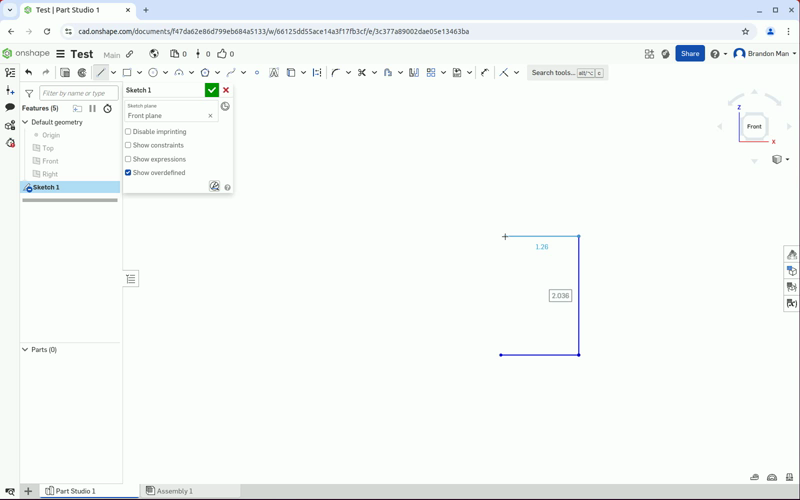
click(505, 236)
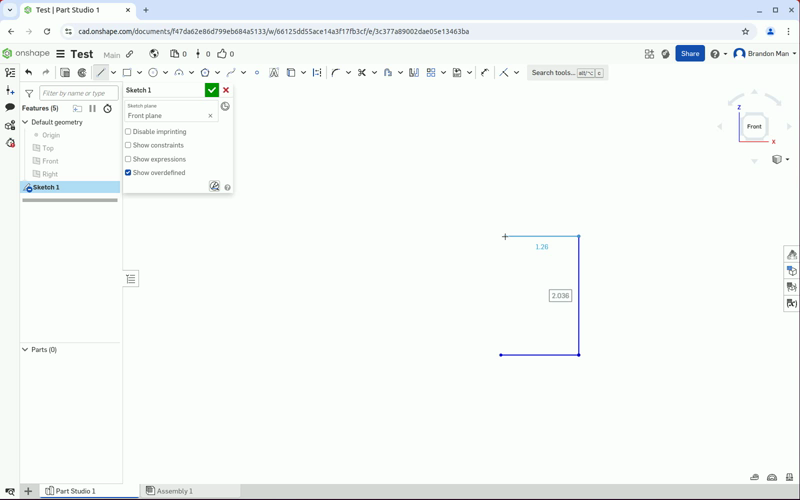
scroll(-6)
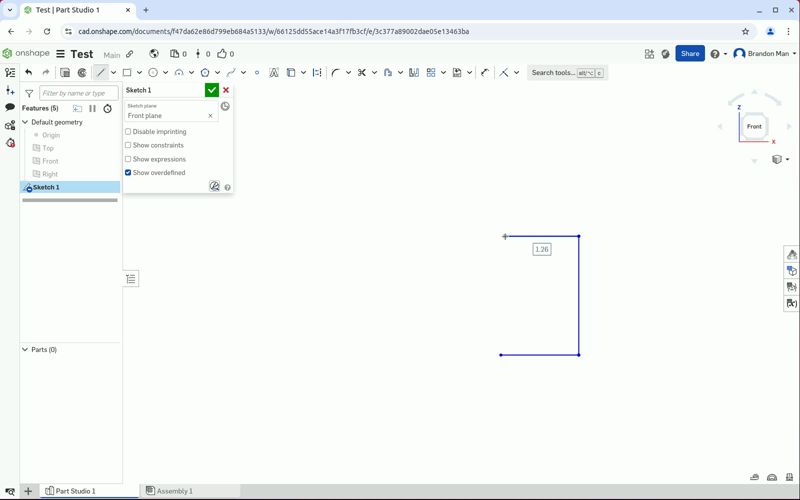
scroll(-6)
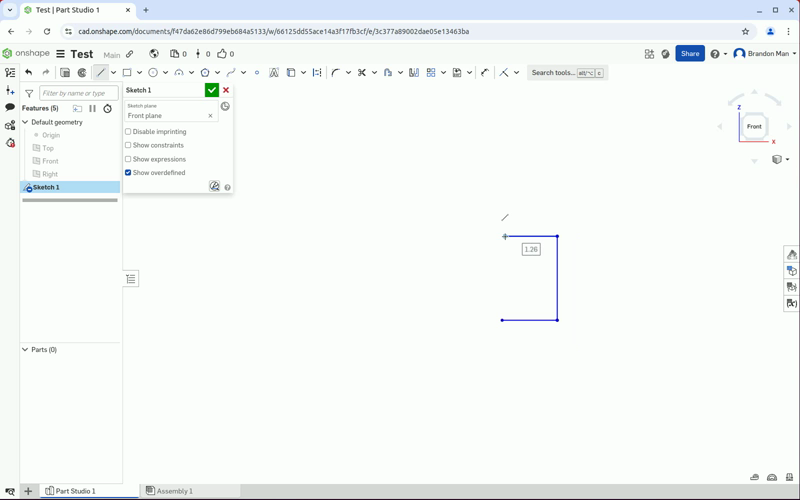
scroll(-6)
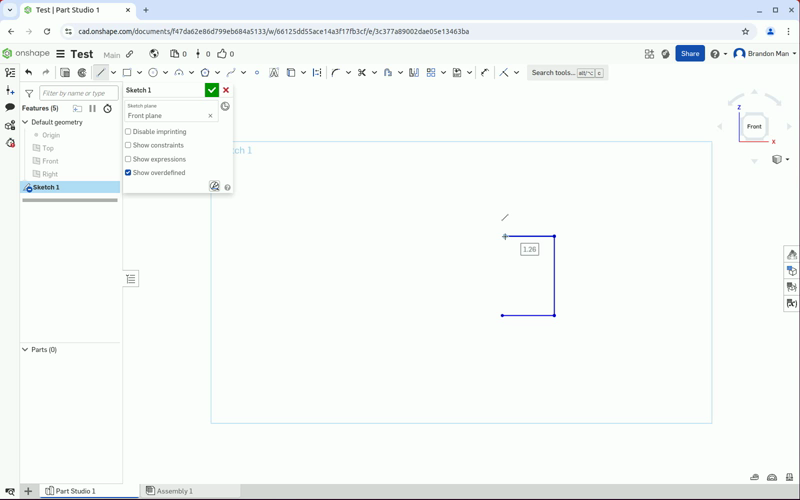
scroll(-6)
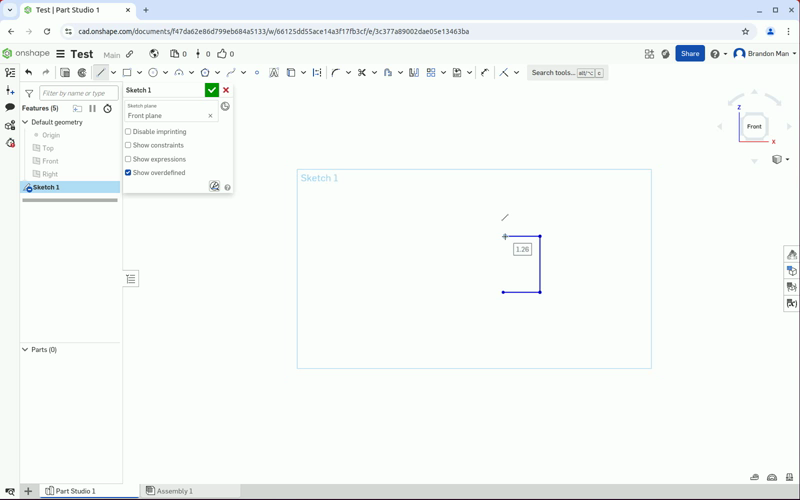
scroll(-6)
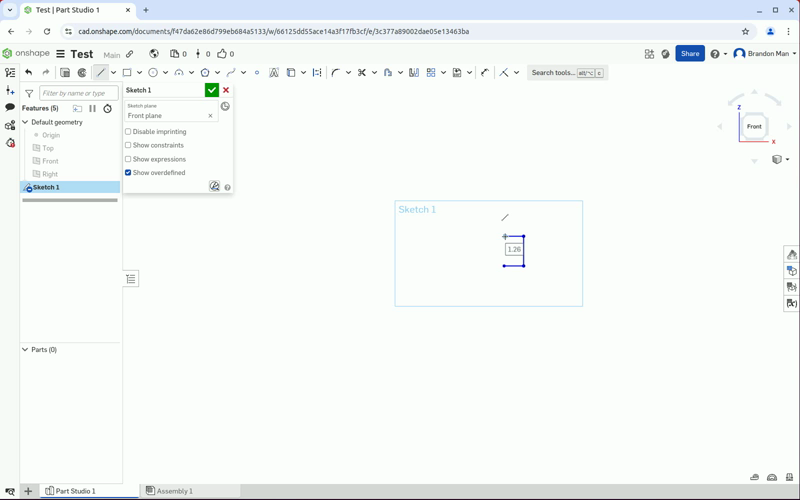
scroll(-6)
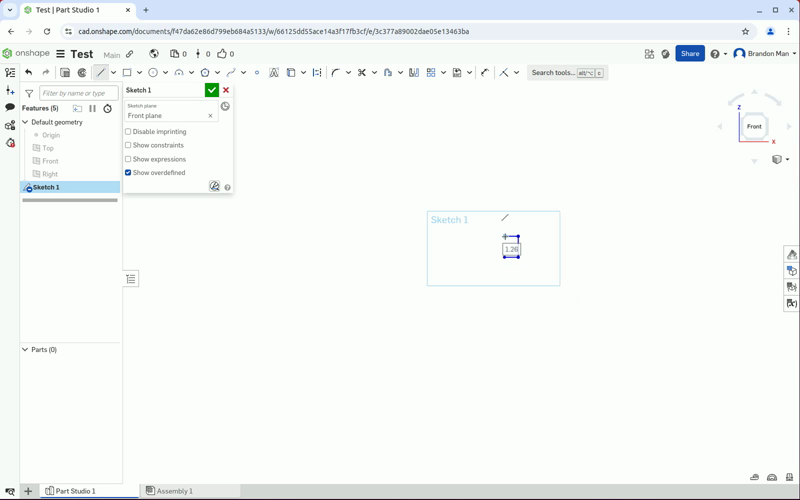
scroll(-6)
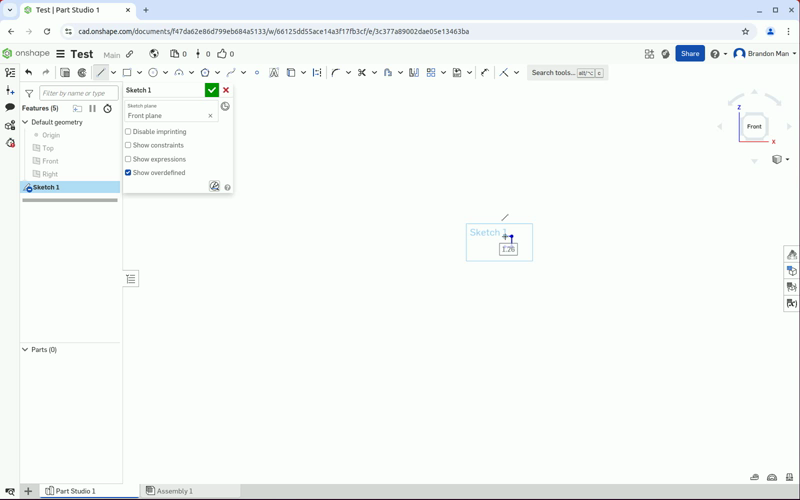
key_up(shift)
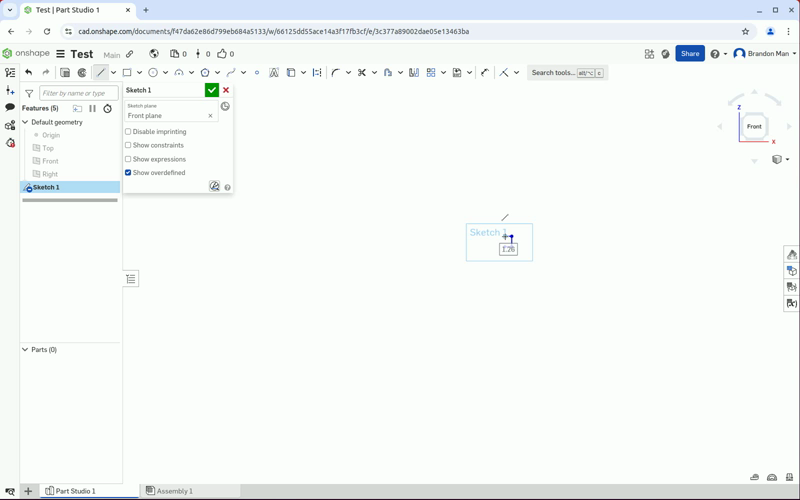
mouse_move(535, 236)
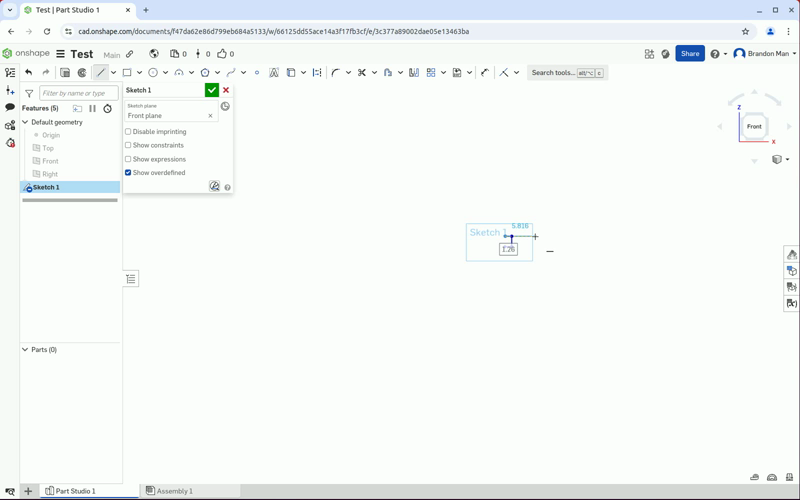
key_down(shift)
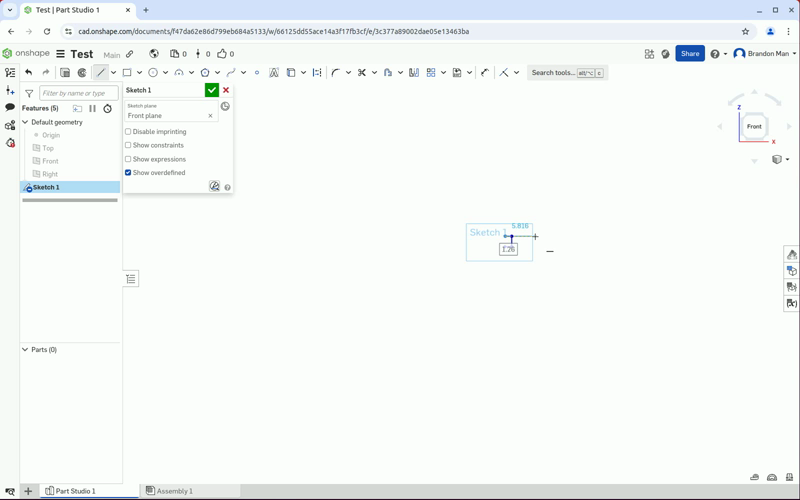
mouse_move(505, 246)
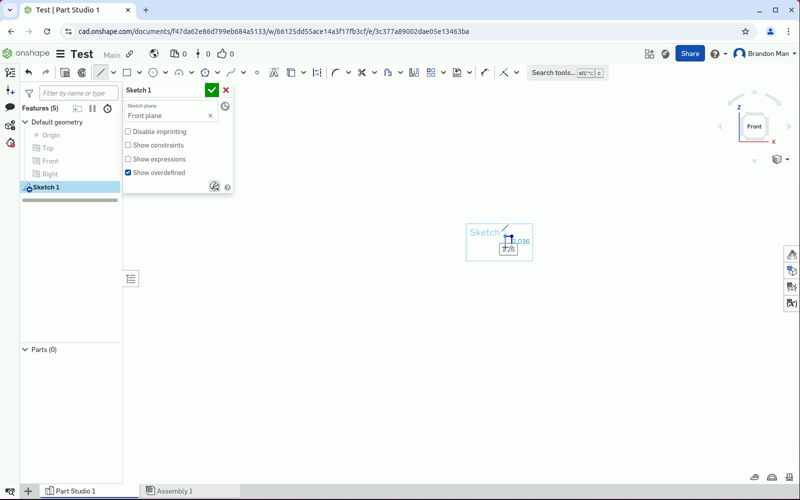
key_up(shift)
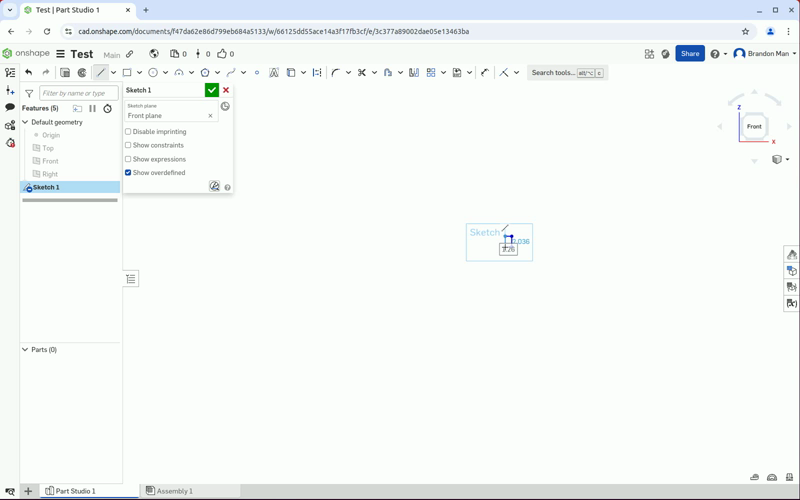
click(505, 246)
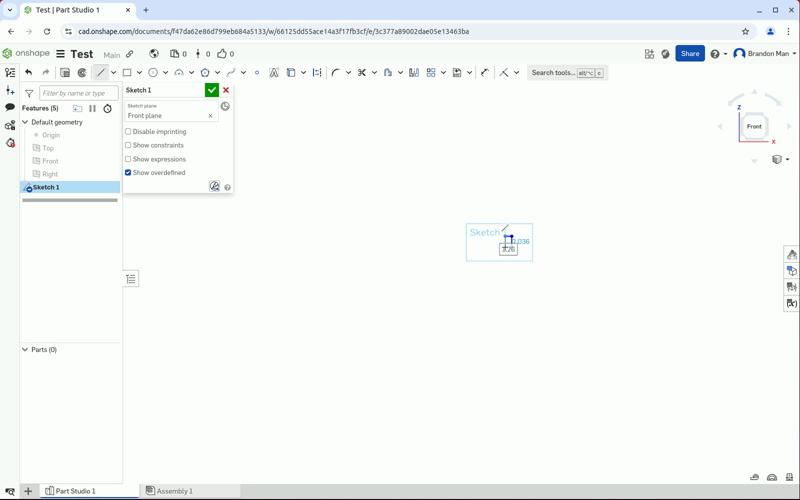
key(esc)
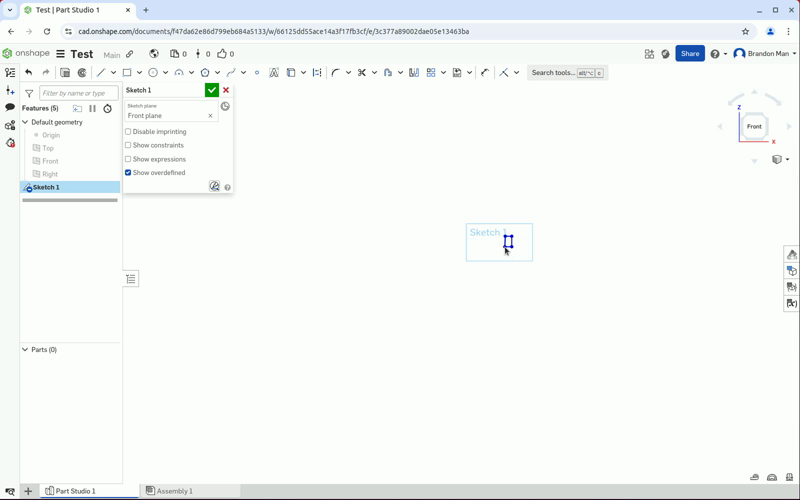
mouse_move(507, 238)
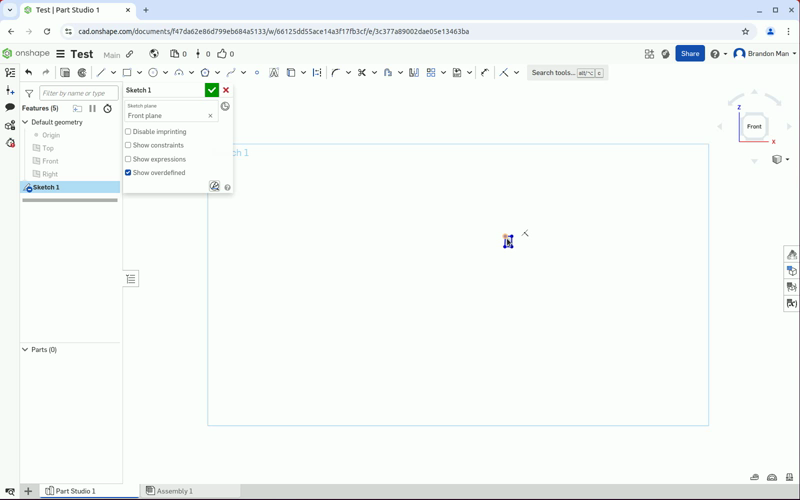
scroll(6)
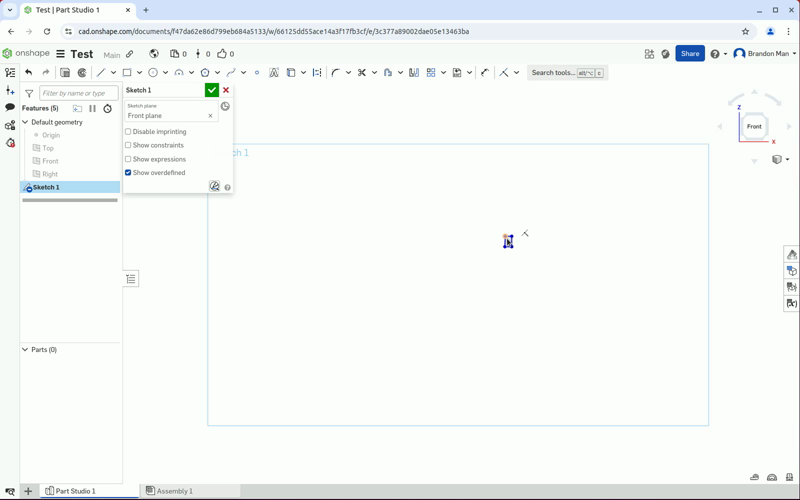
scroll(6)
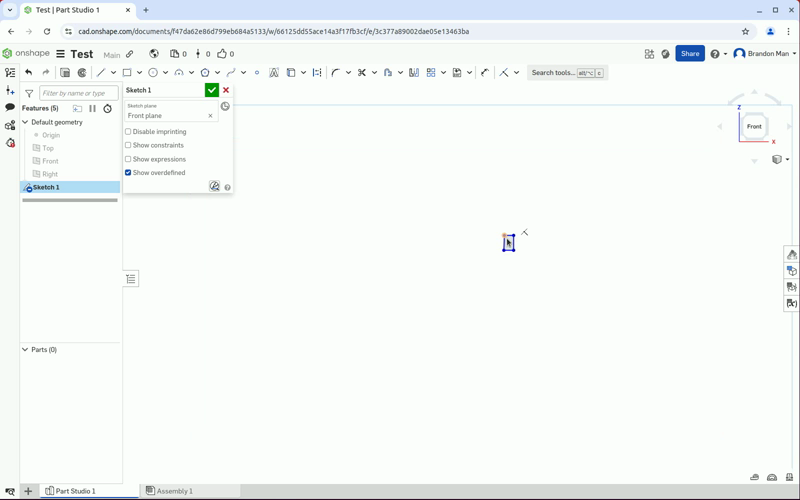
scroll(6)
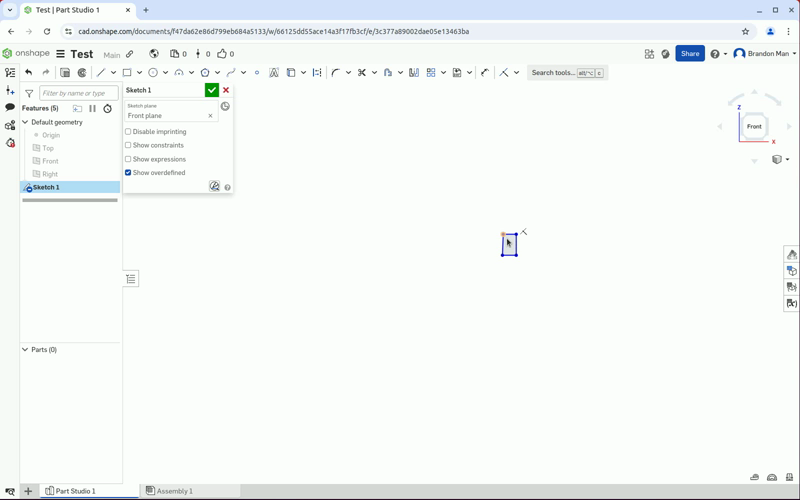
scroll(6)
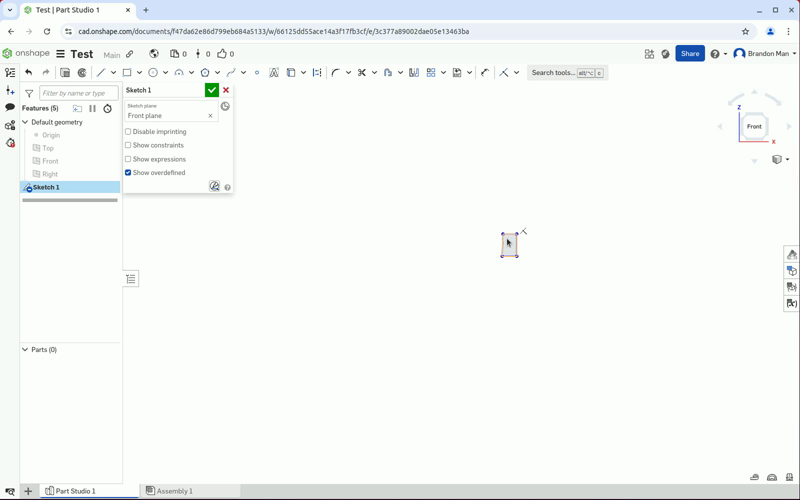
scroll(6)
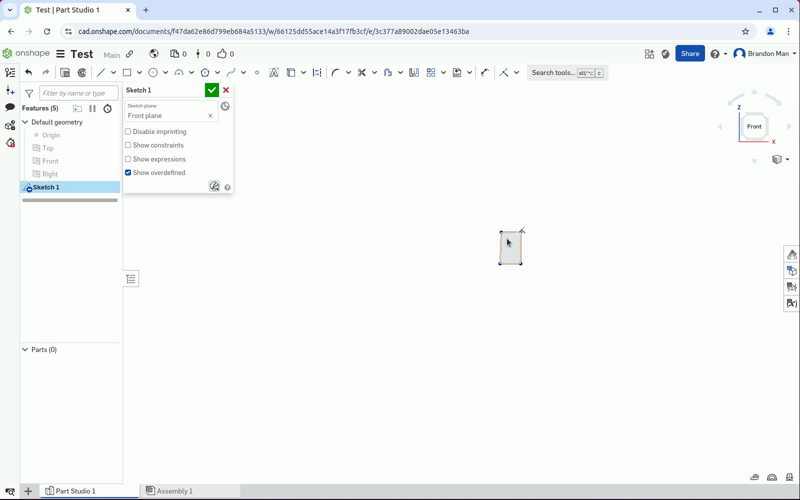
scroll(6)
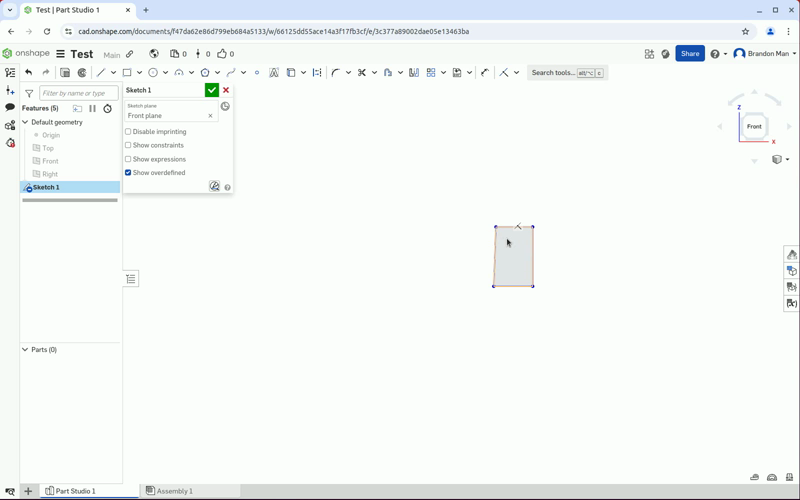
scroll(6)
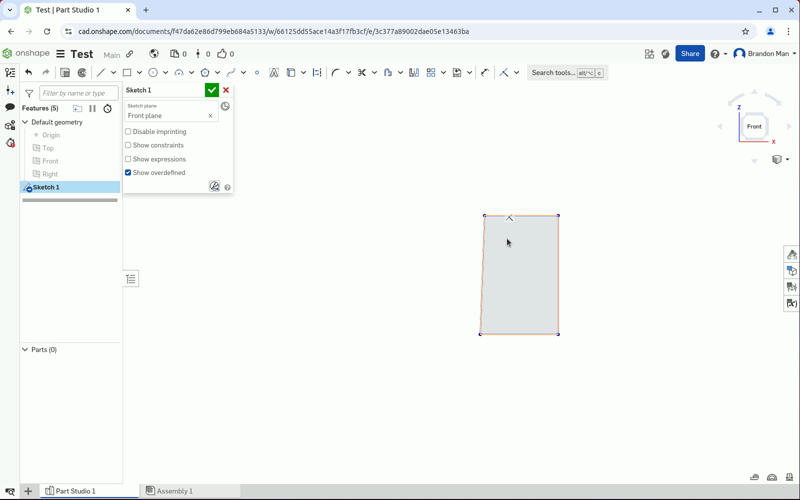
click(507, 238)
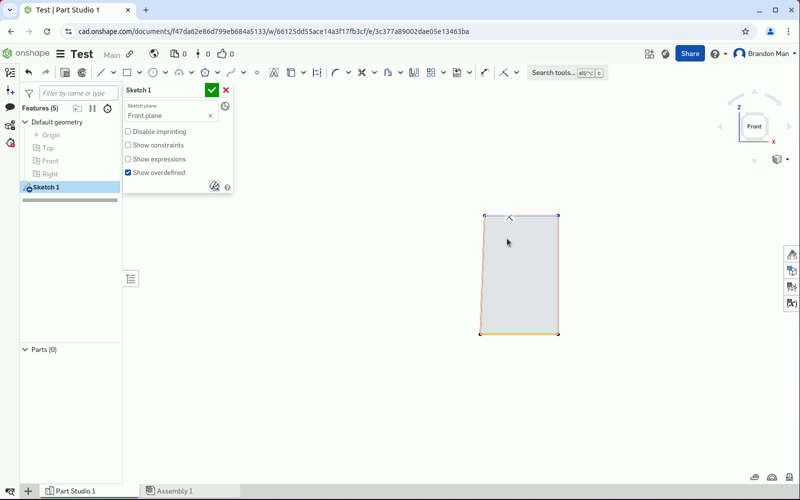
scroll(-6)
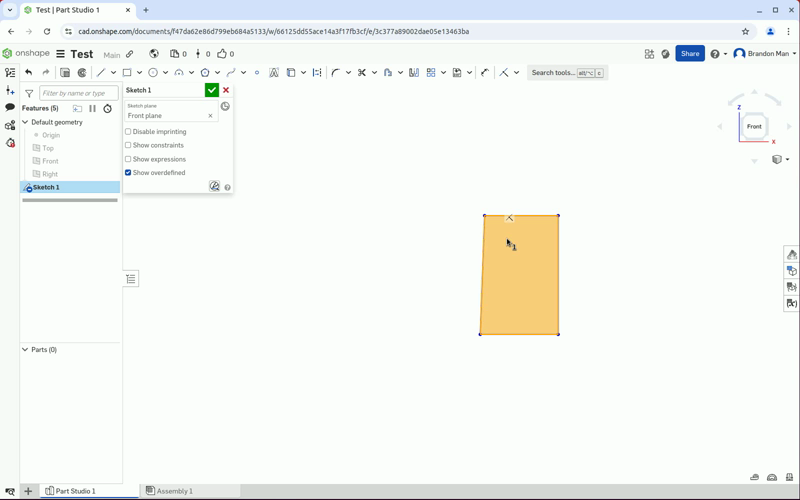
scroll(-6)
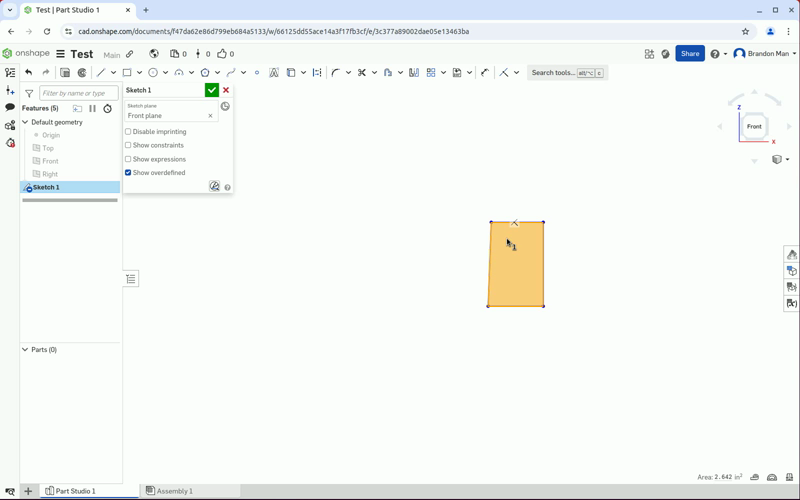
scroll(-6)
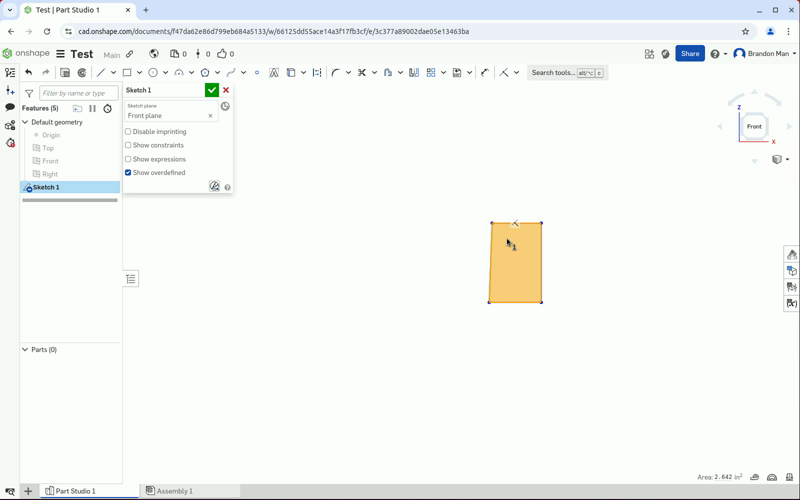
scroll(-6)
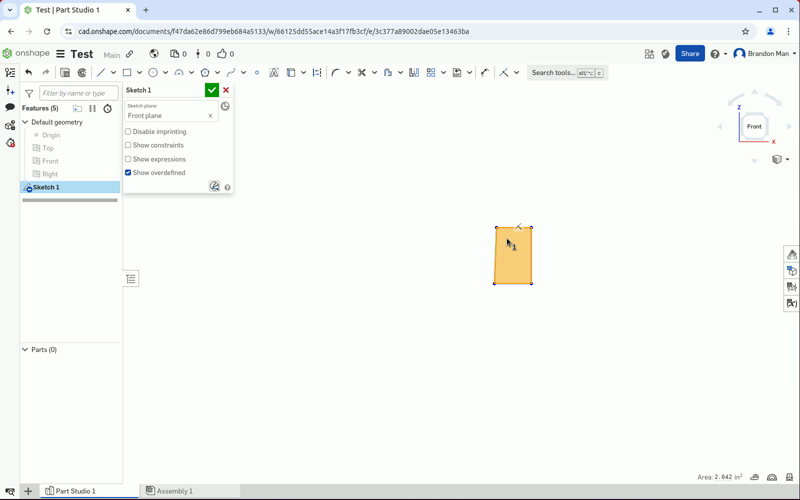
scroll(-6)
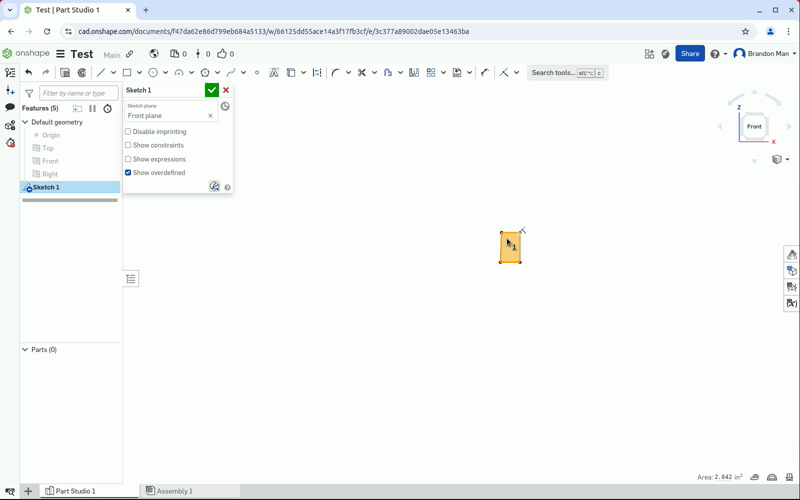
scroll(-6)
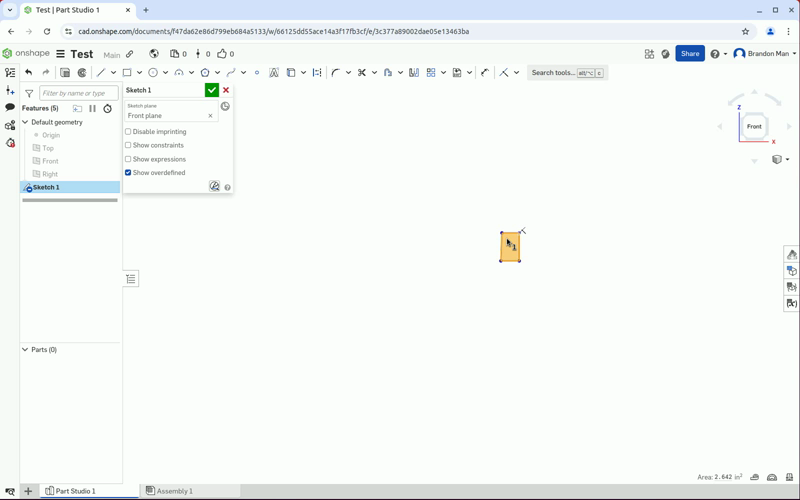
scroll(-6)
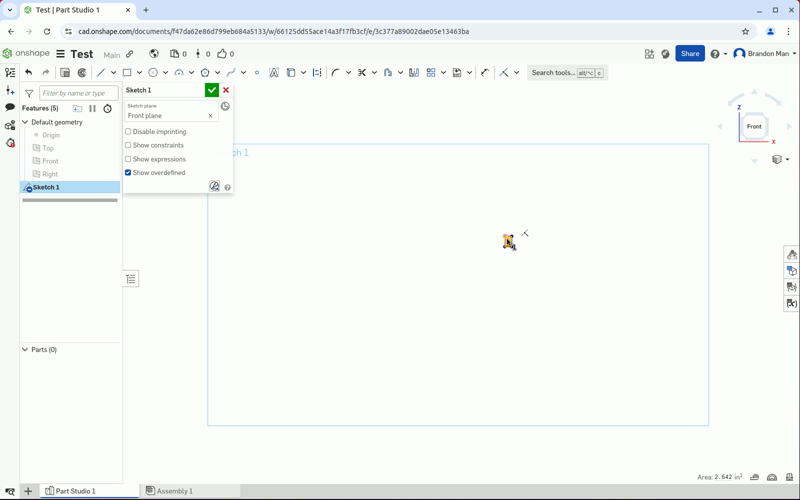
mouse_move(73, 352)
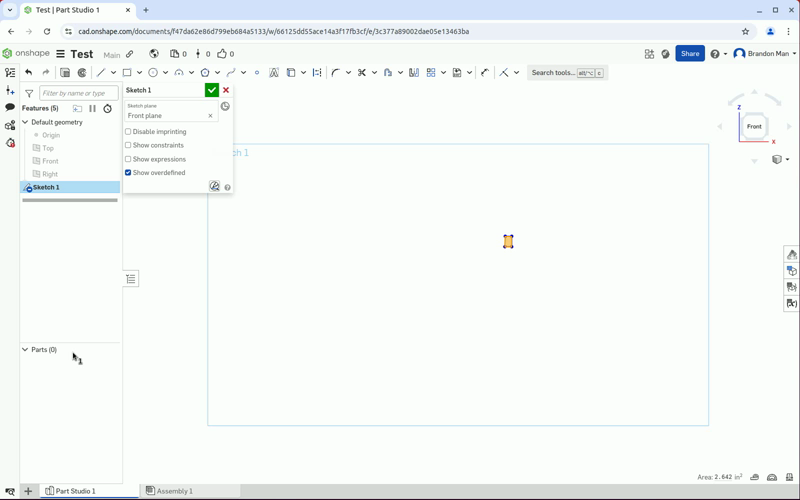
key(shift+y)
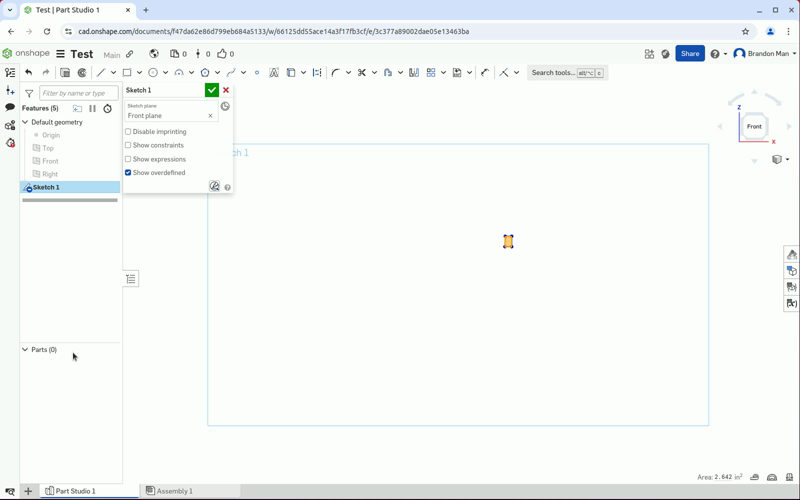
key(shift+e)
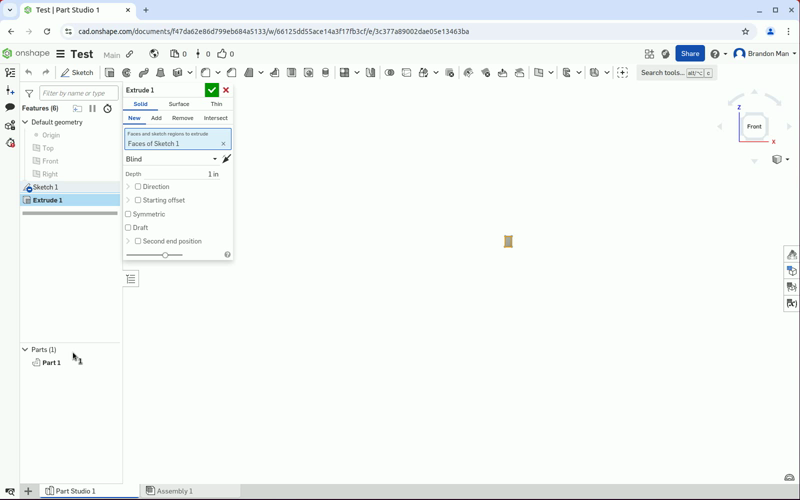
mouse_move(143, 106)
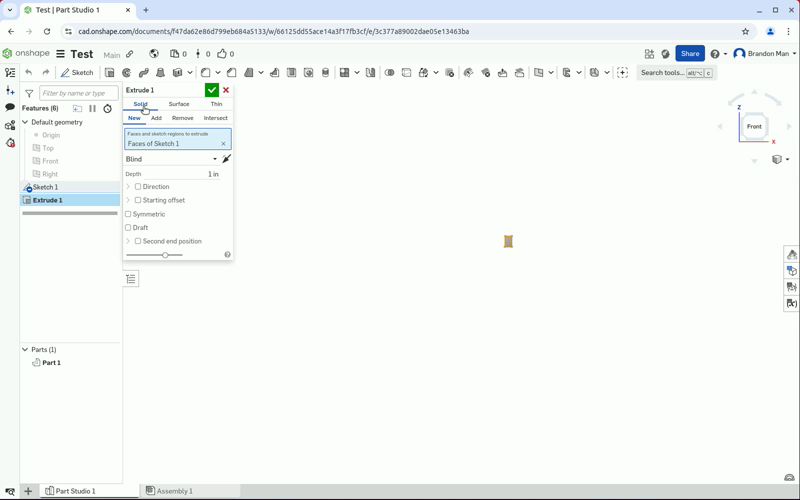
click(143, 106)
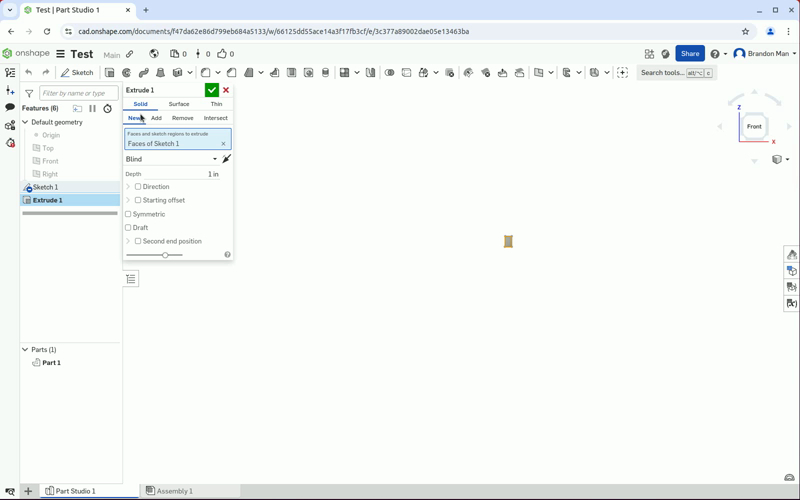
mouse_move(137, 120)
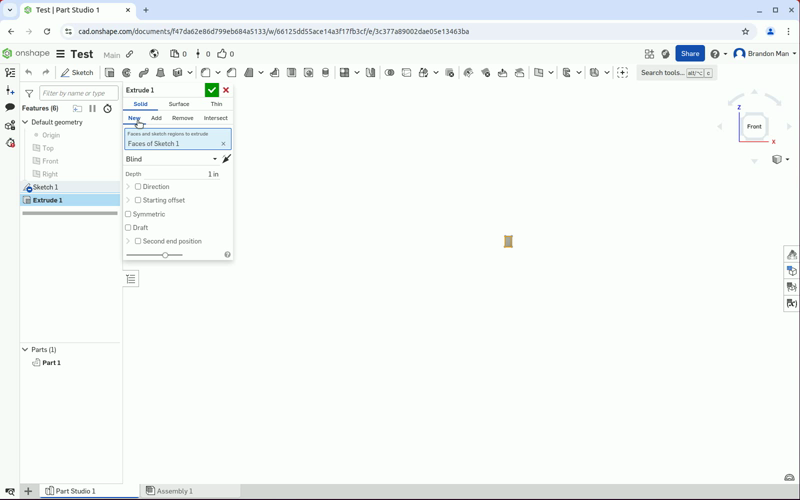
click(137, 120)
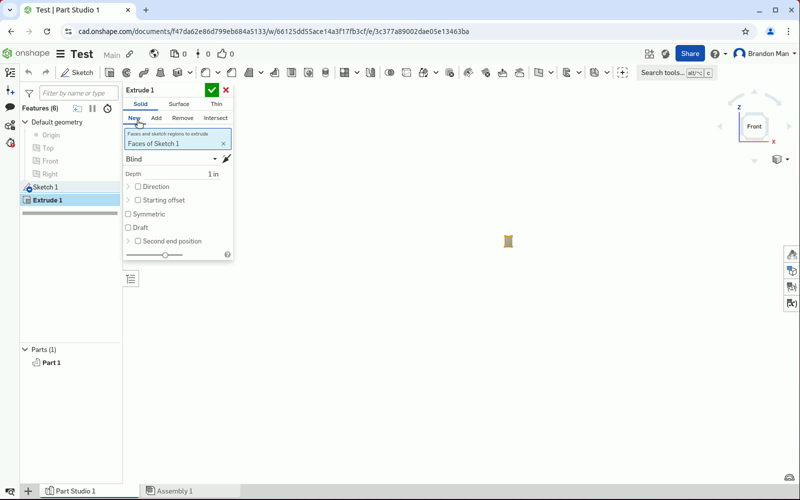
key(tab, 4)
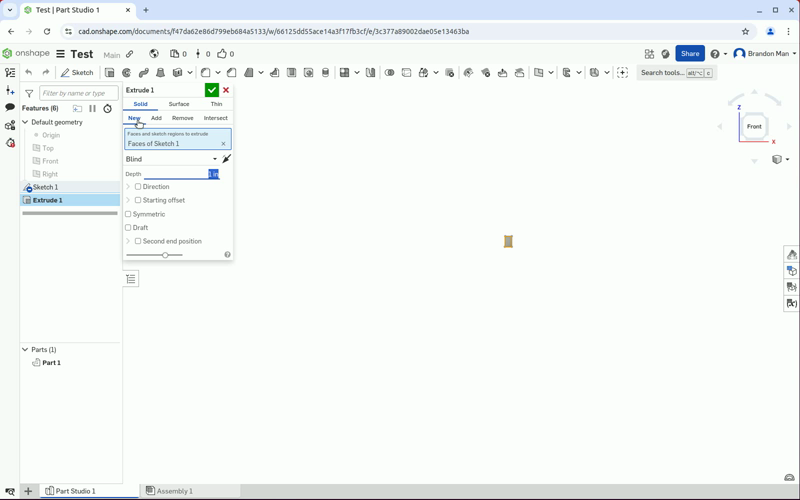
text(0.963)
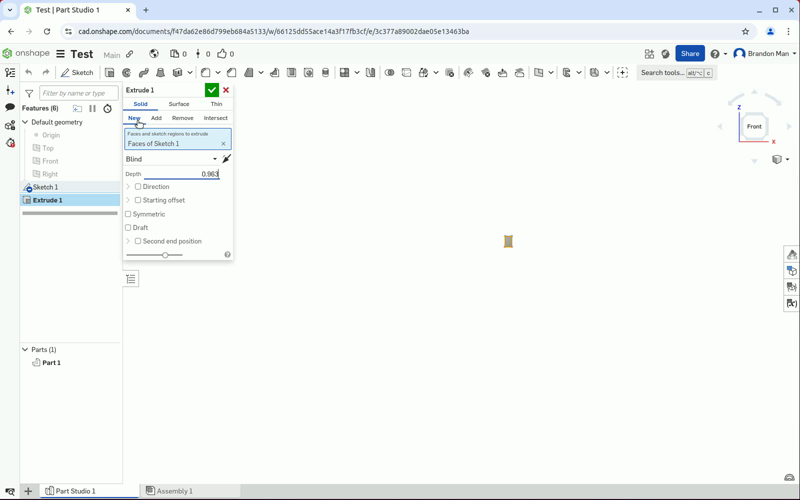
key(enter)
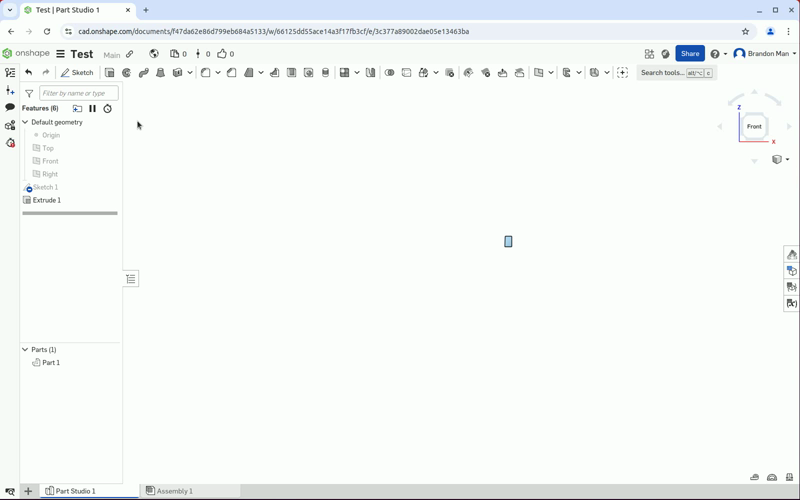
key(shift+h)
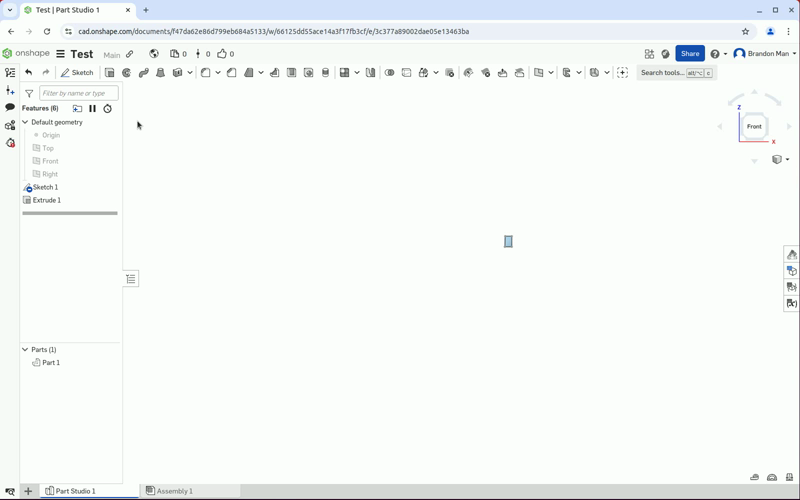
key(shift+h)
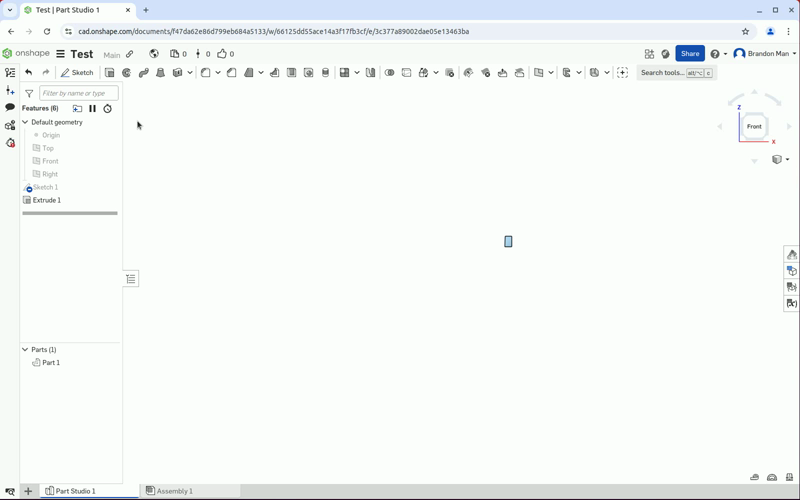
mouse_move(73, 189)
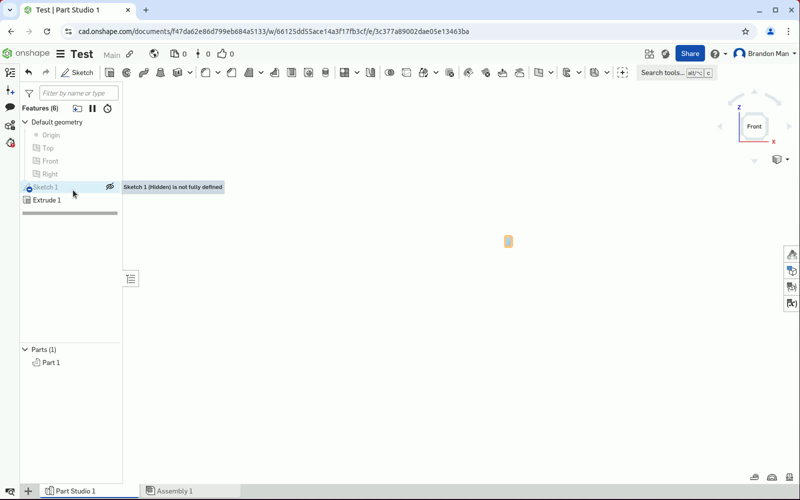
click(73, 189)
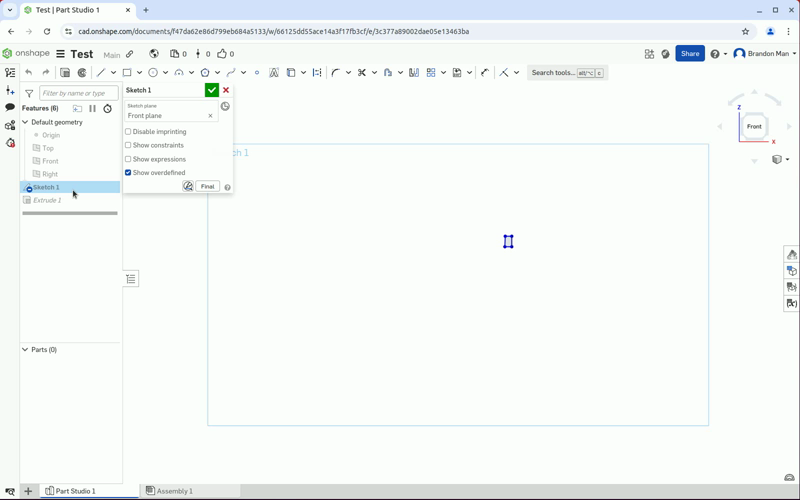
mouse_move(229, 92)
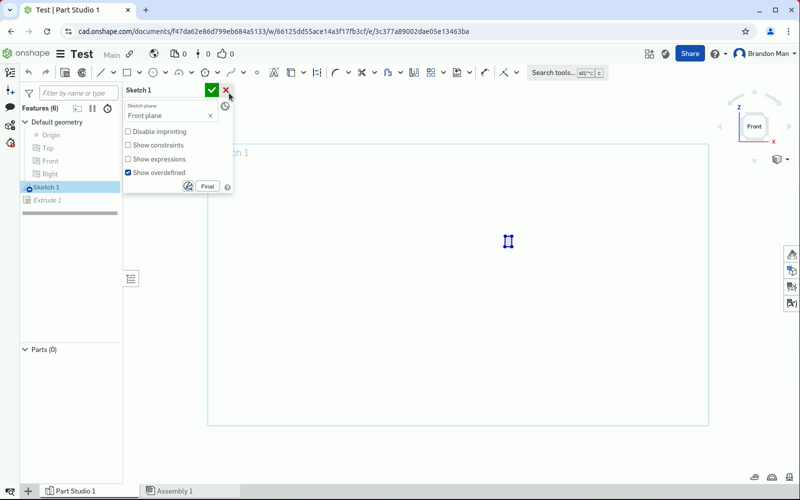
click(229, 92)
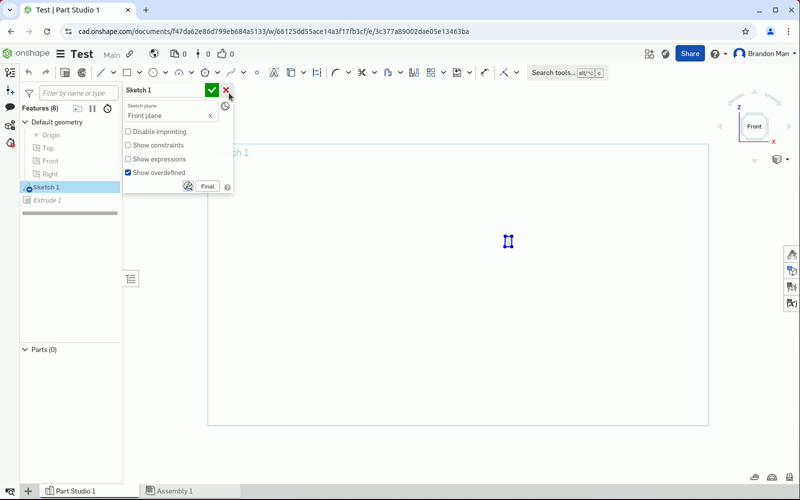
key(shift+s)
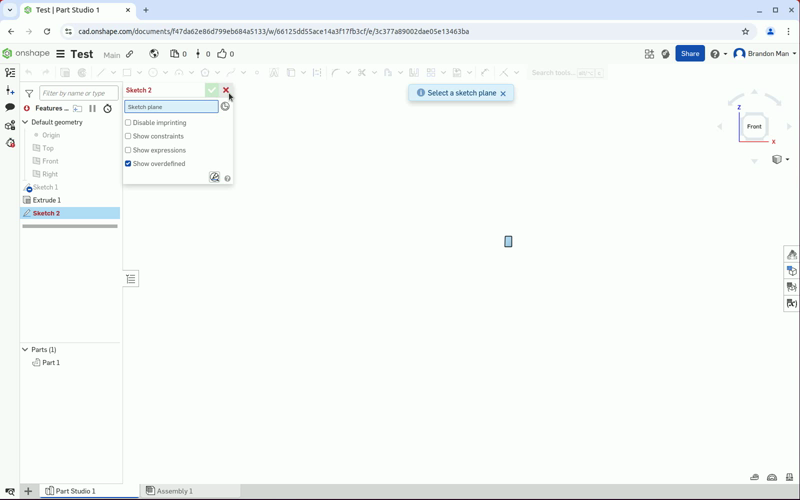
mouse_move(73, 163)
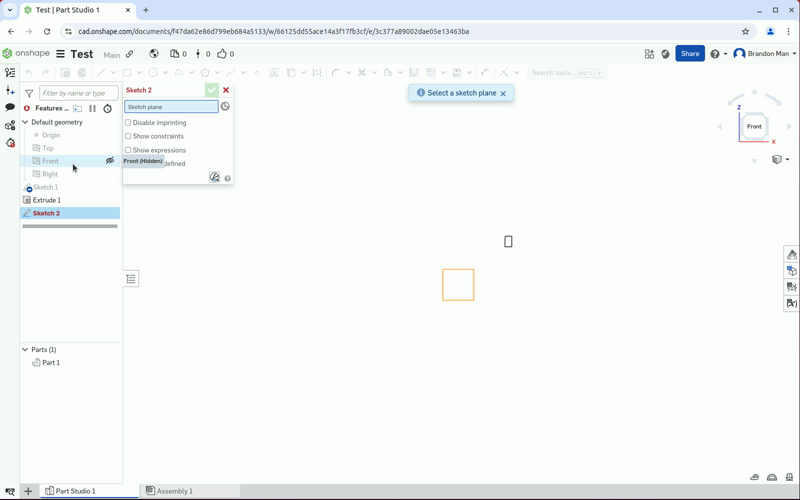
click(73, 163)
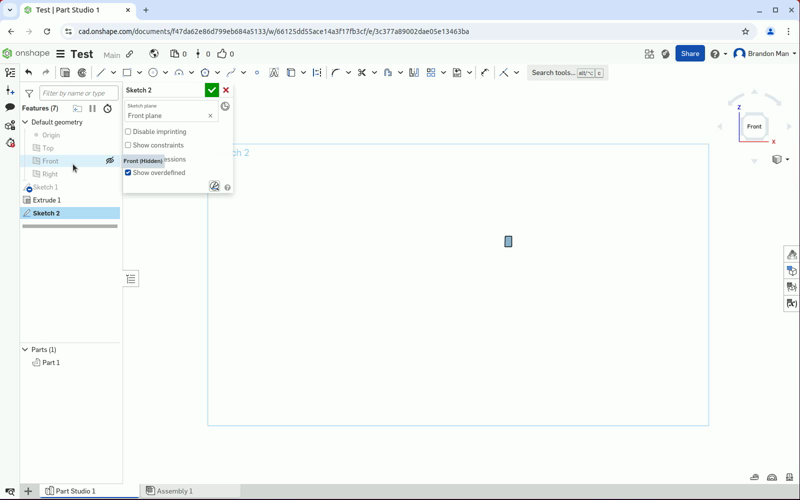
mouse_move(73, 352)
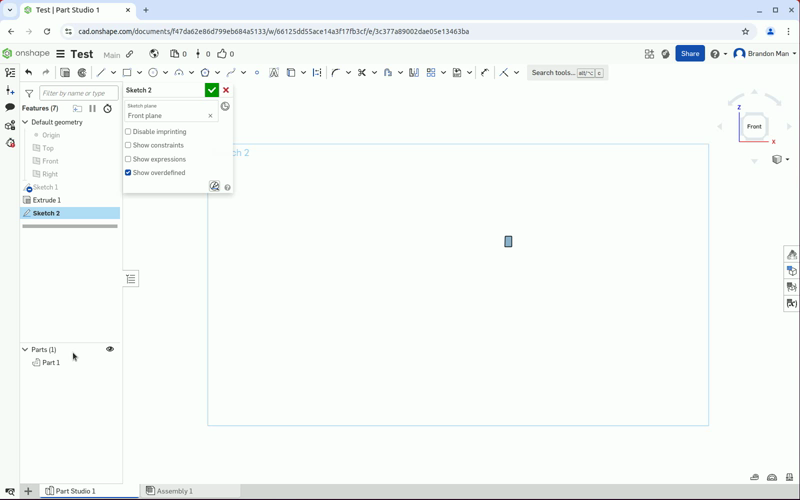
key(y)
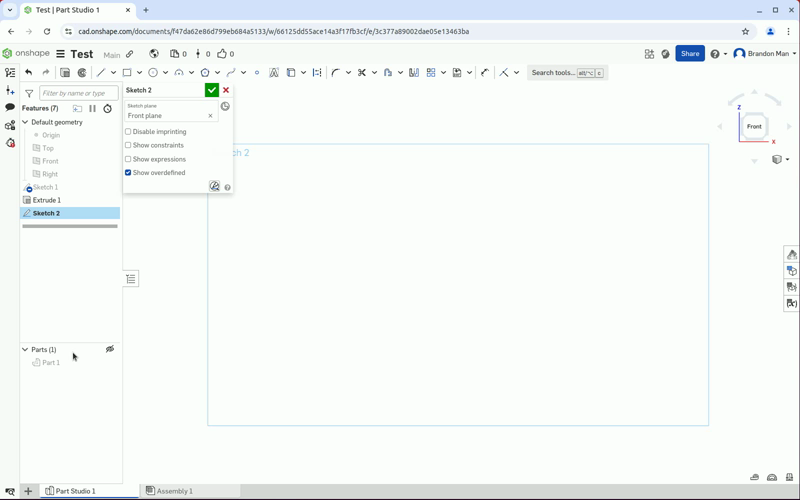
key(c)
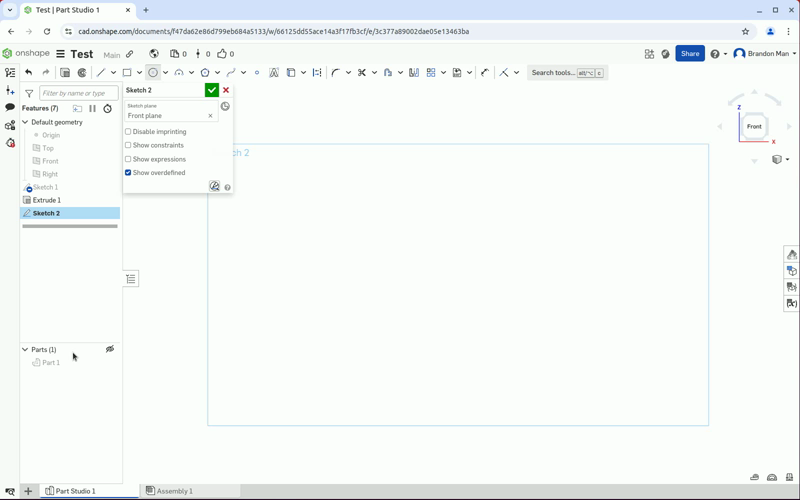
key_down(shift)
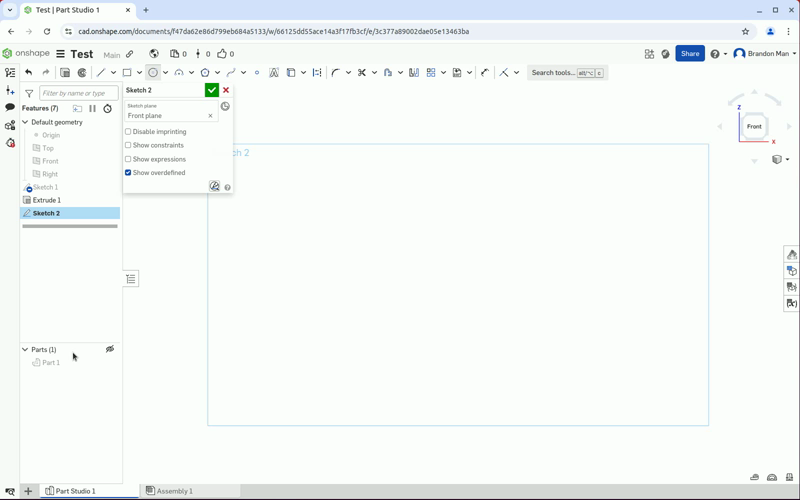
mouse_move(461, 282)
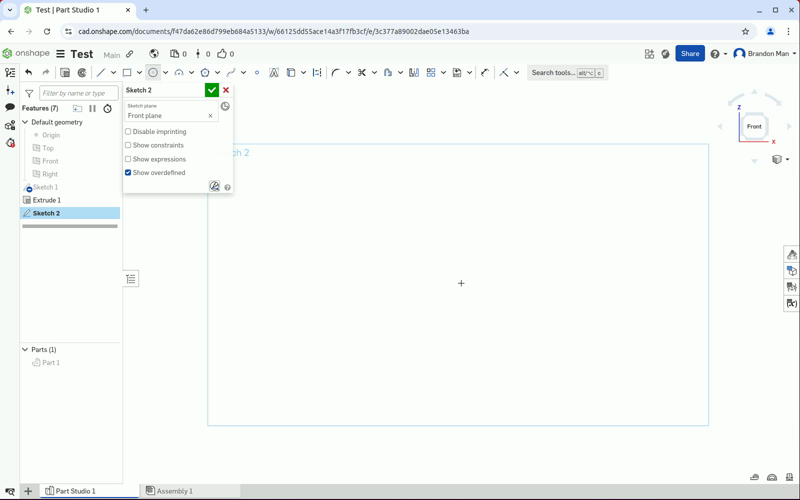
click(461, 282)
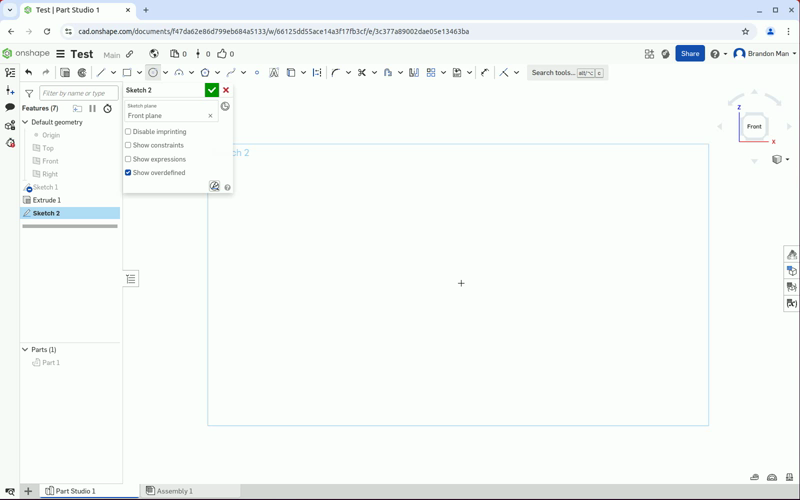
key_up(shift)
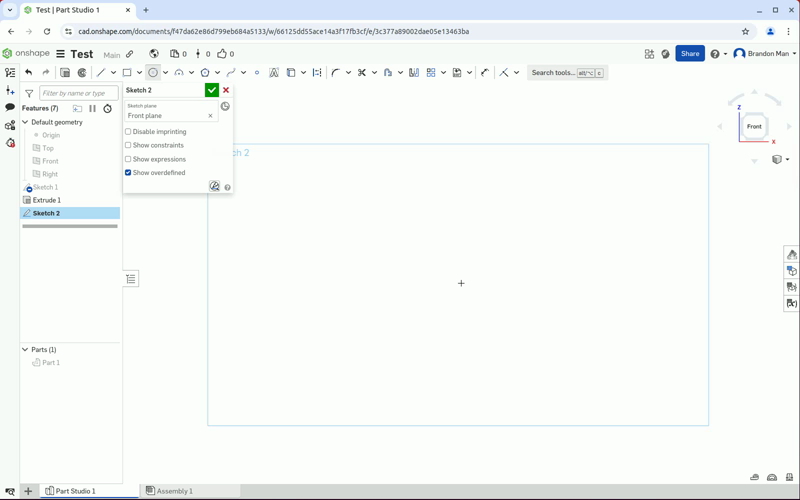
mouse_move(513, 282)
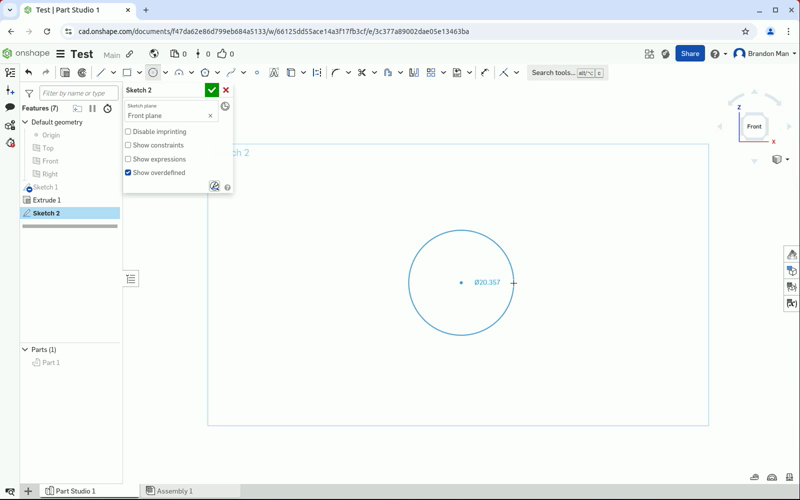
click(513, 282)
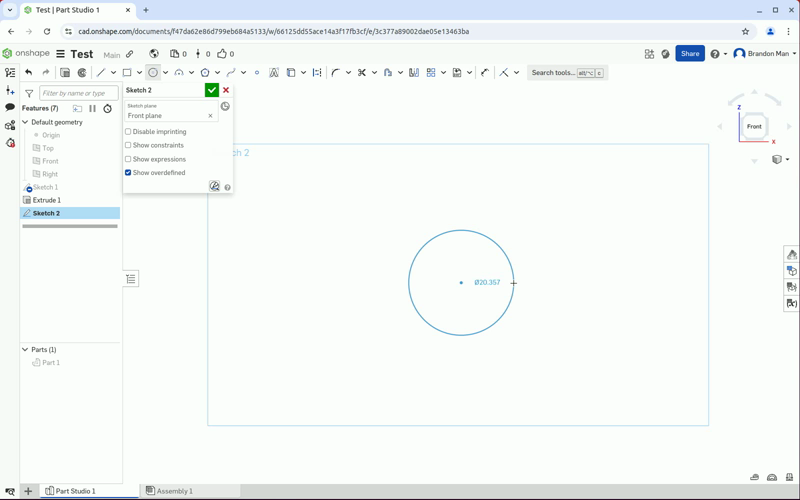
key(esc)
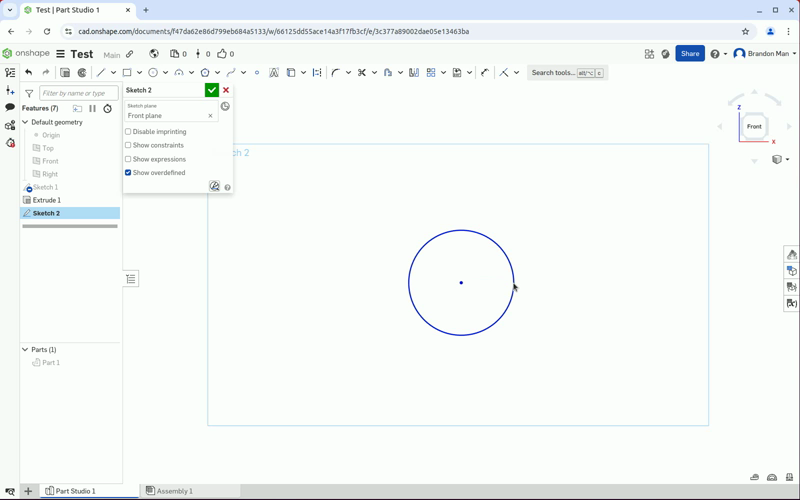
key(c)
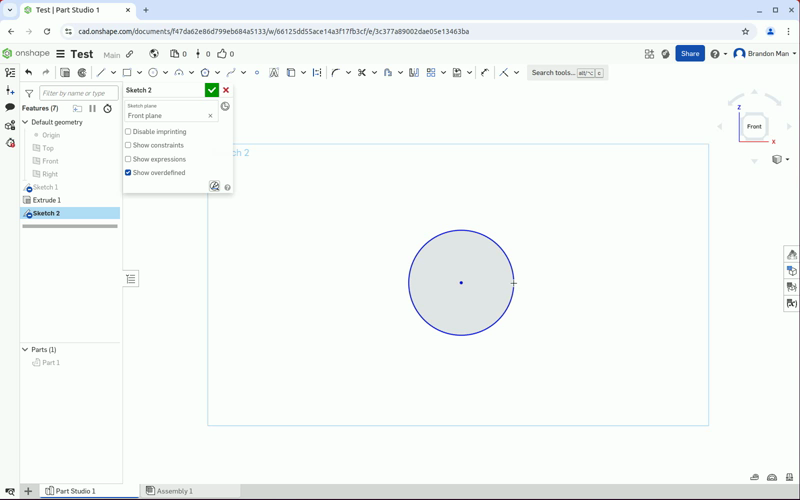
key_down(shift)
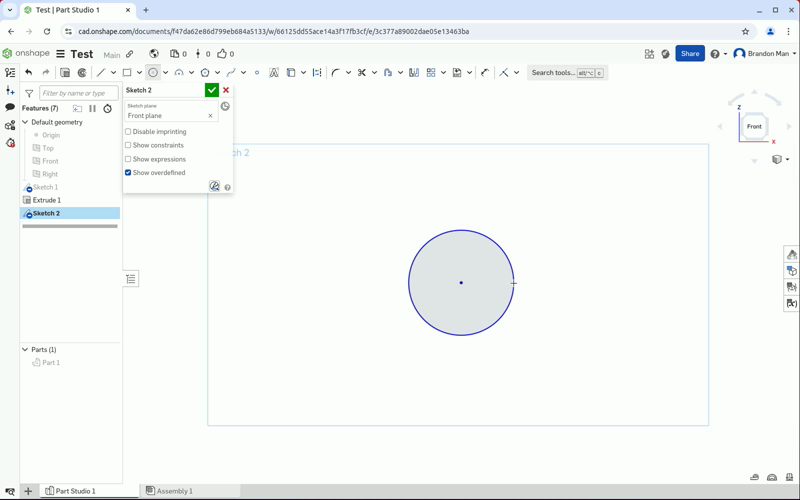
mouse_move(461, 282)
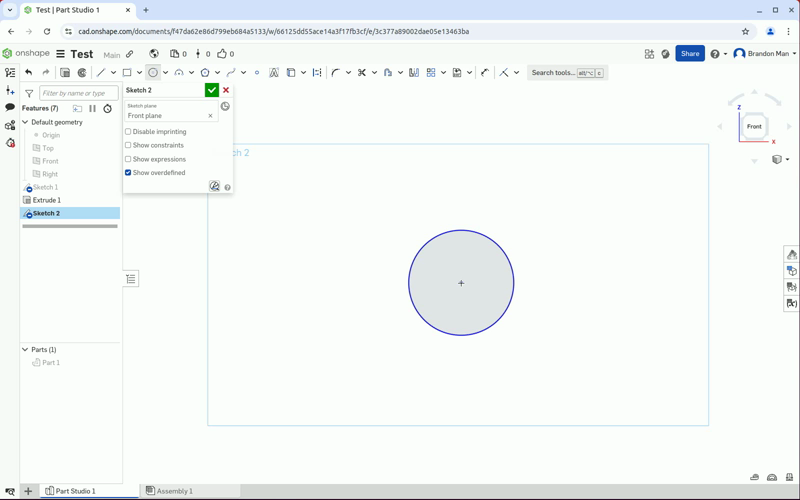
click(461, 282)
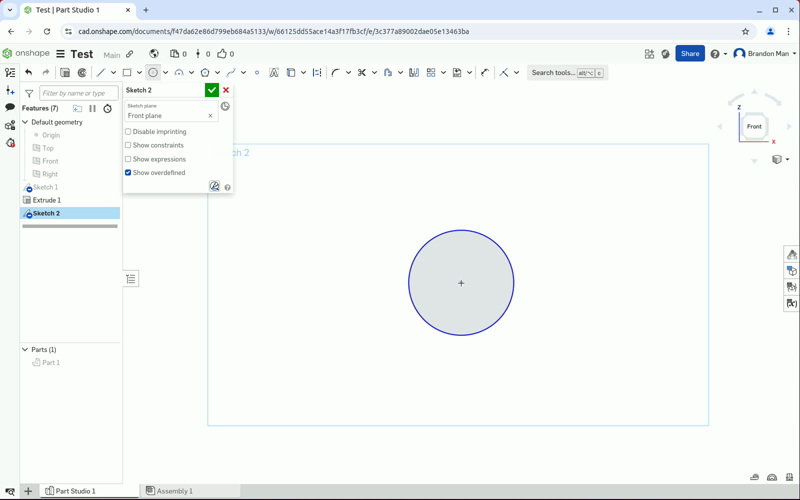
key_up(shift)
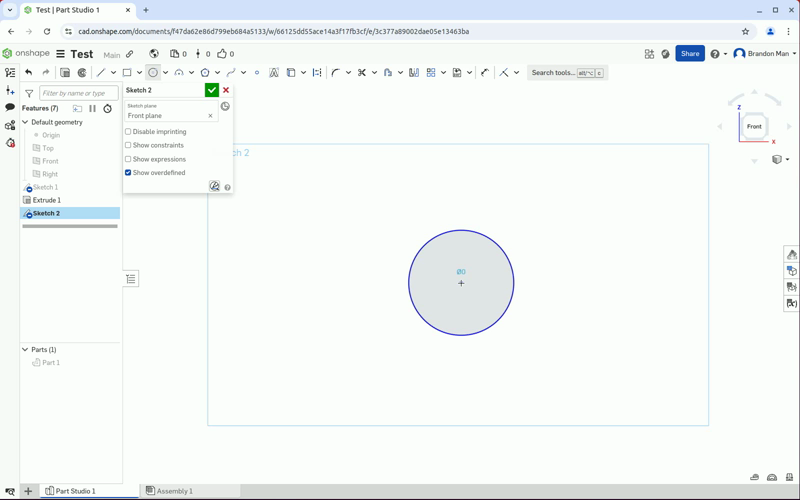
mouse_move(463, 282)
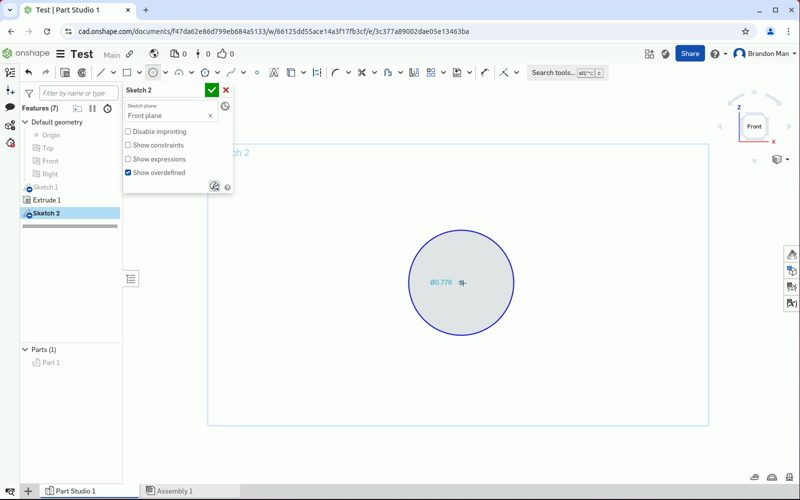
scroll(6)
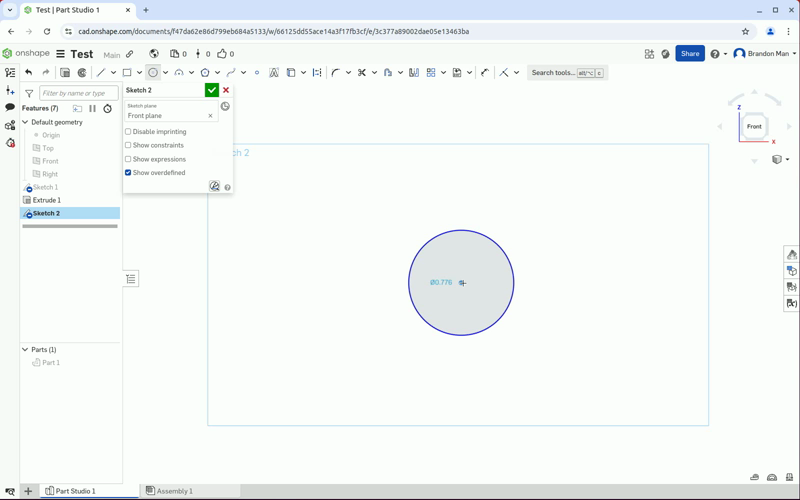
scroll(6)
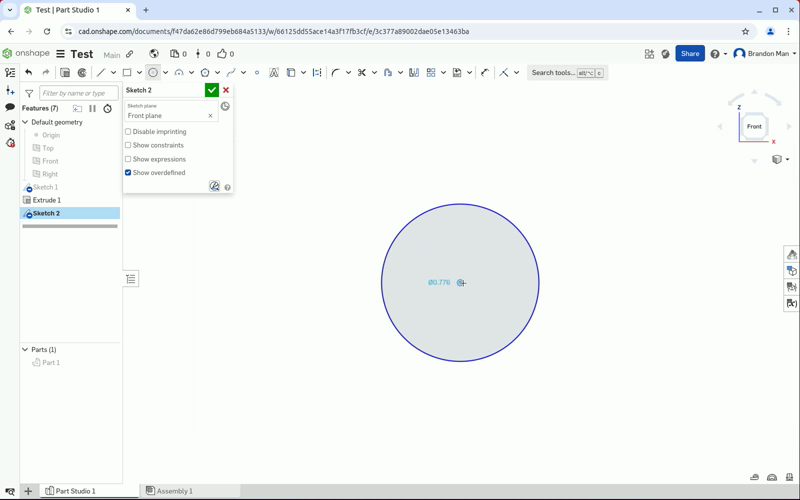
scroll(6)
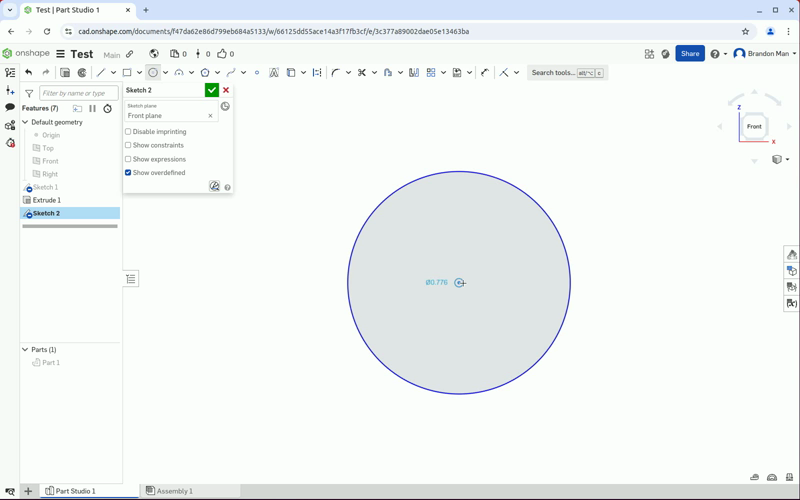
scroll(6)
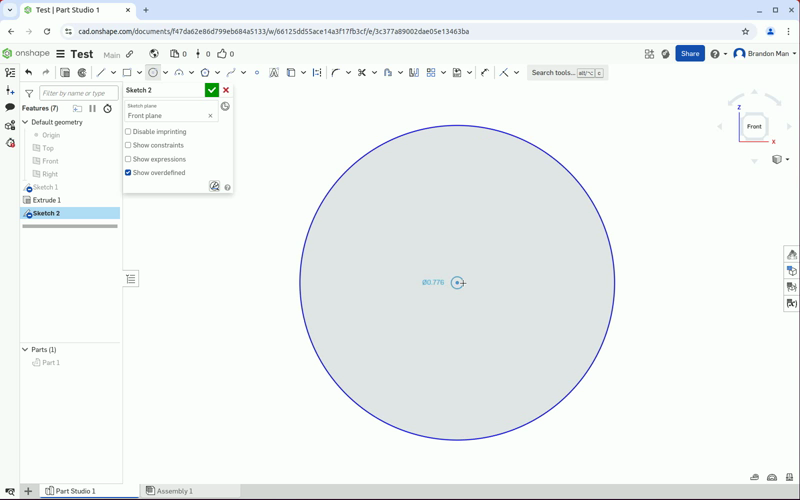
scroll(6)
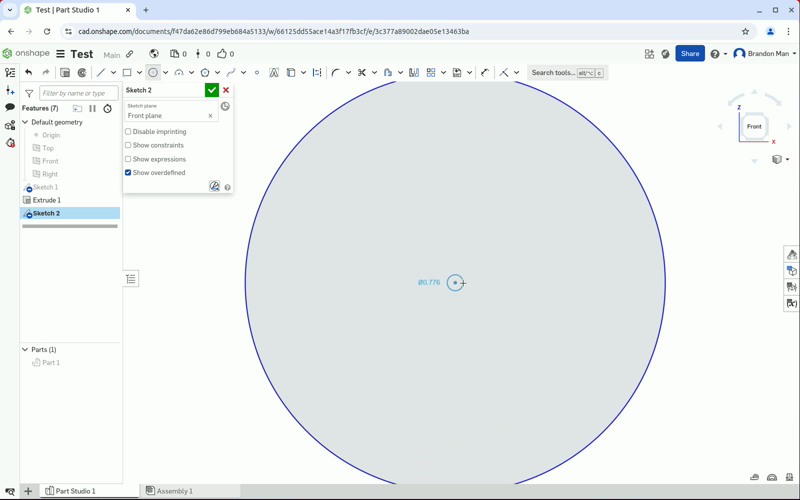
scroll(6)
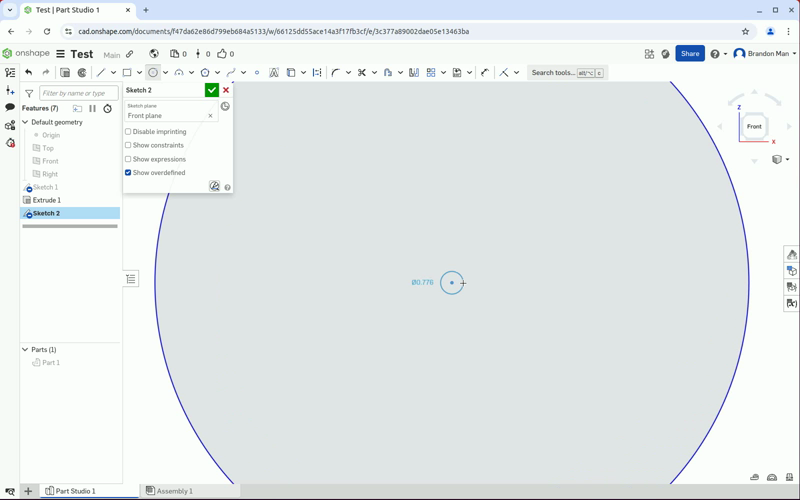
scroll(6)
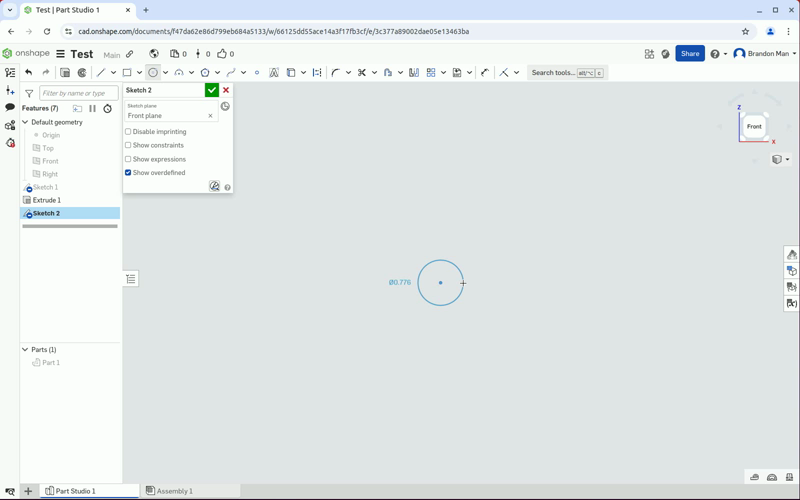
click(463, 282)
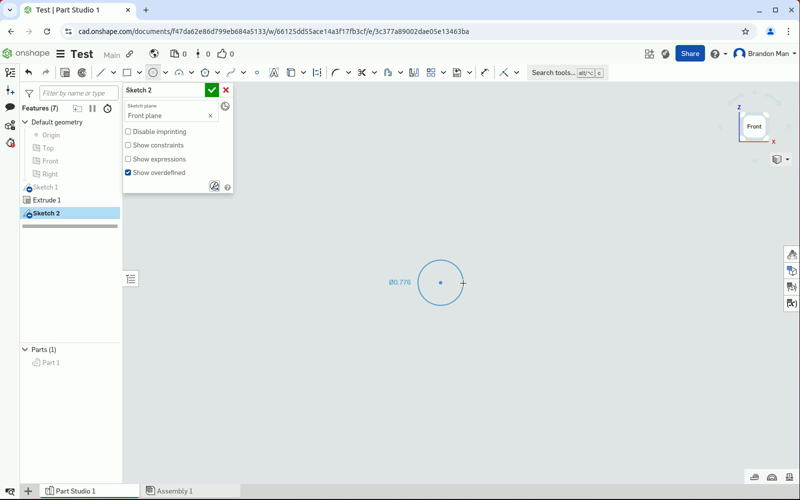
scroll(-6)
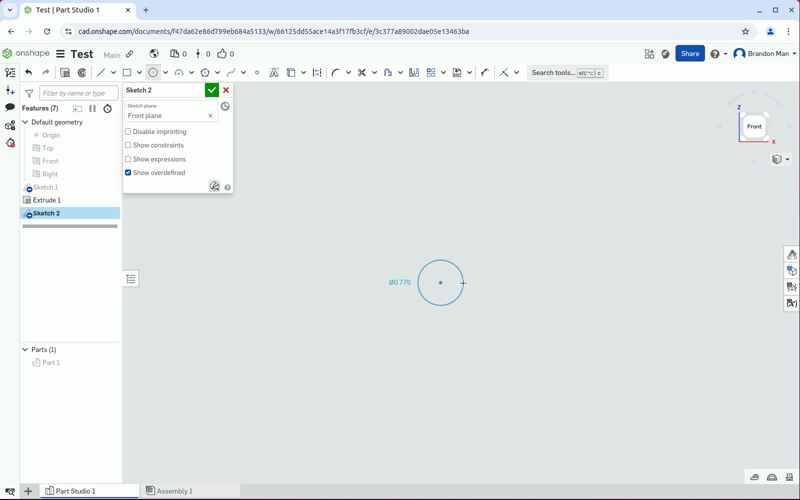
scroll(-6)
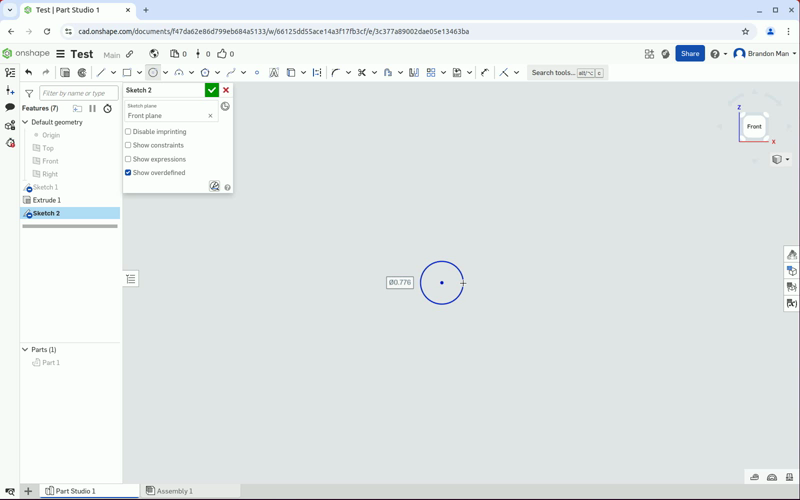
scroll(-6)
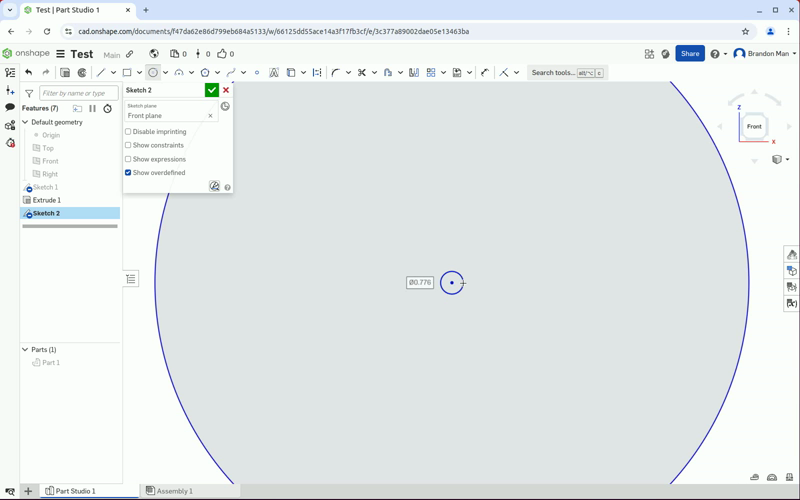
scroll(-6)
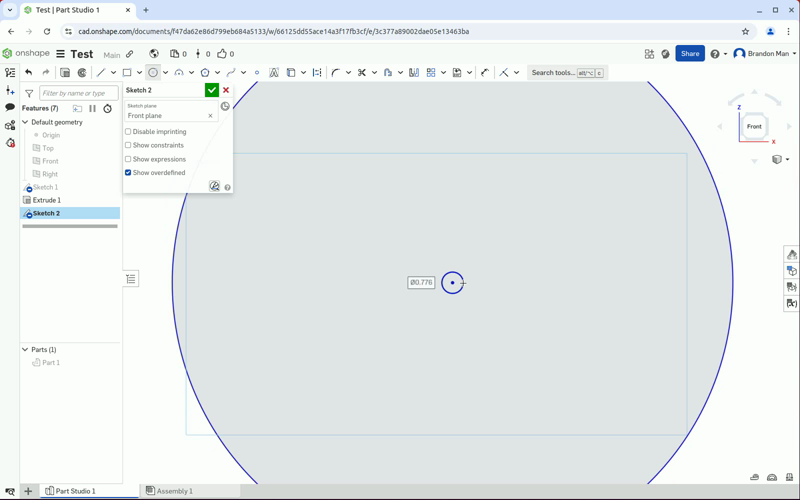
scroll(-6)
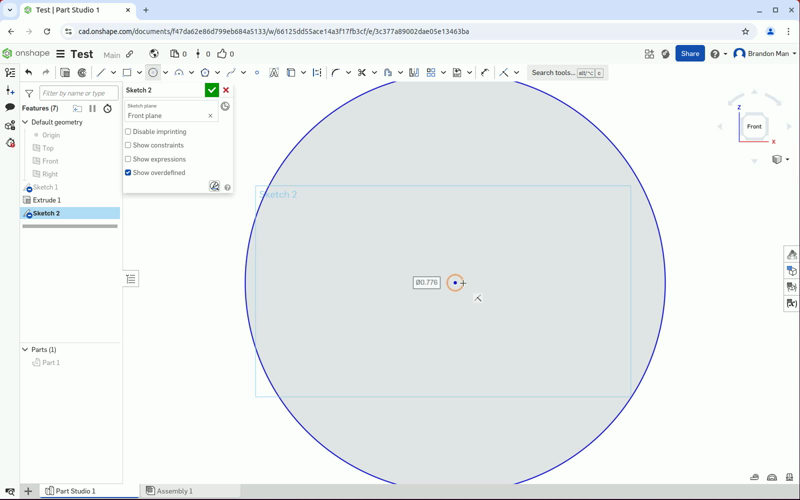
scroll(-6)
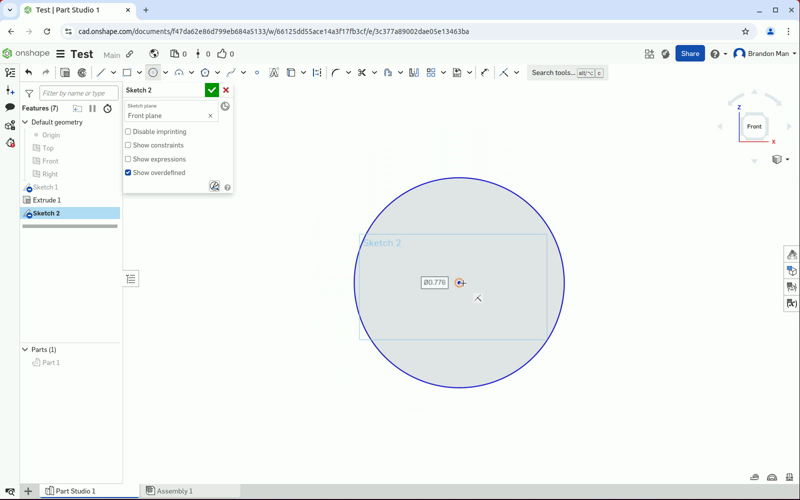
scroll(-6)
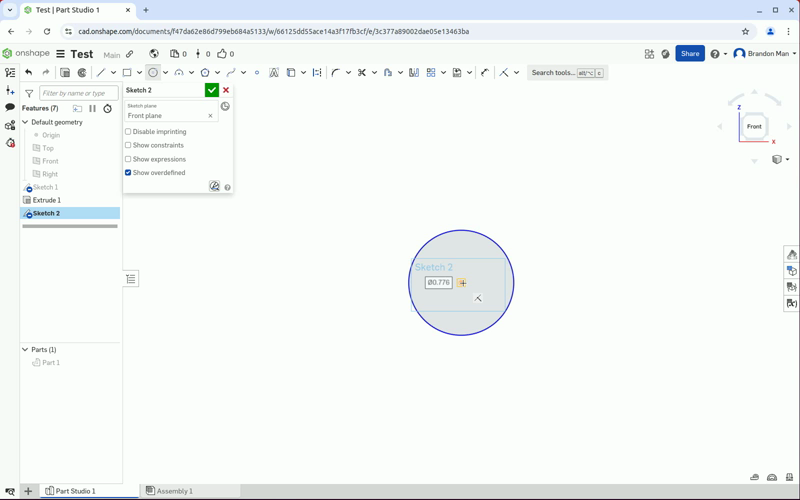
key(esc)
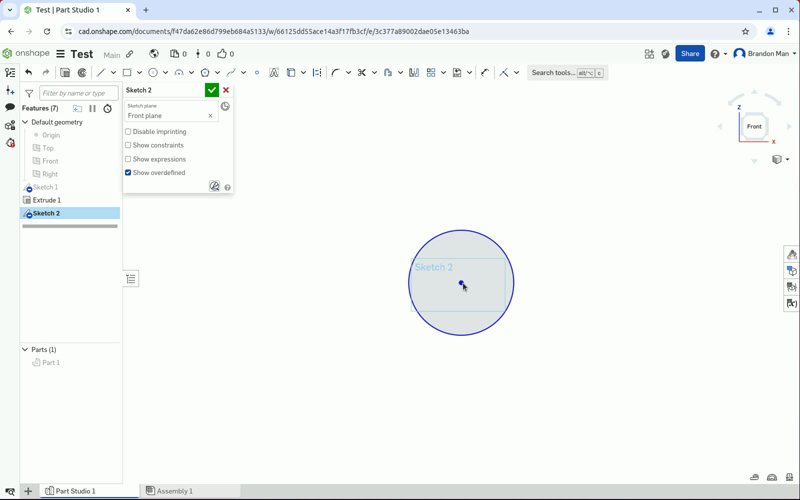
mouse_move(455, 319)
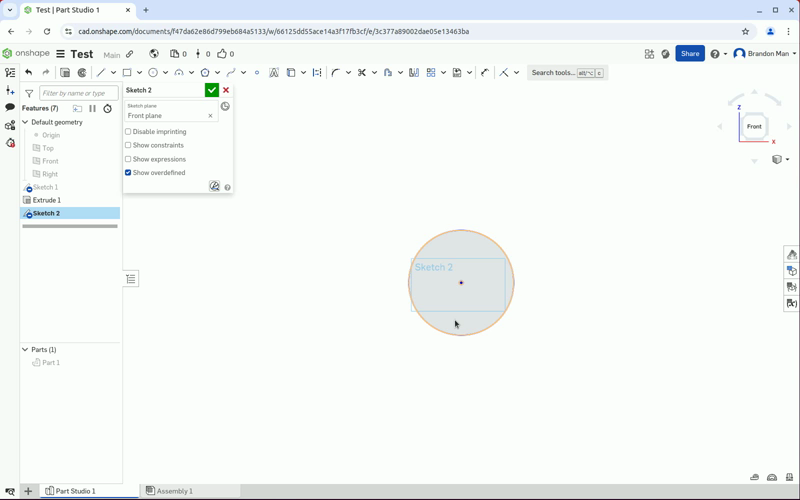
click(455, 319)
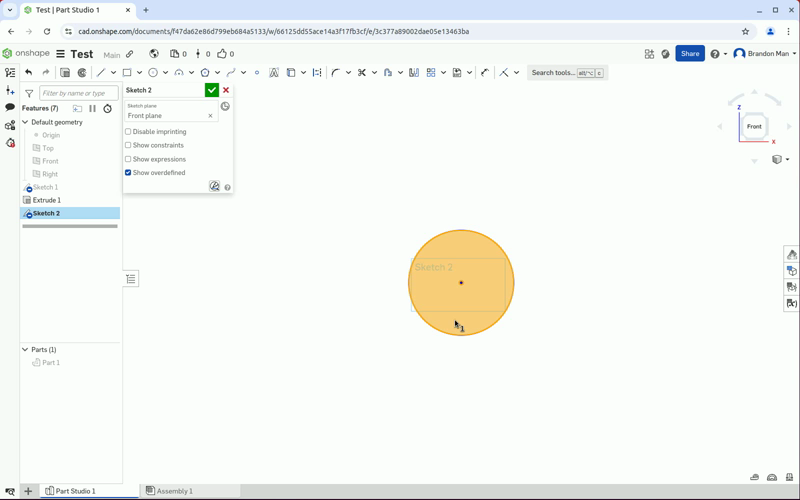
mouse_move(73, 352)
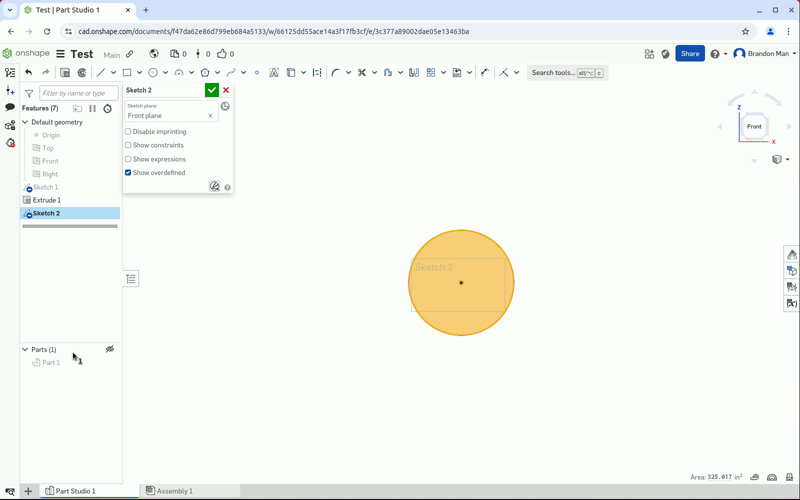
key(shift+y)
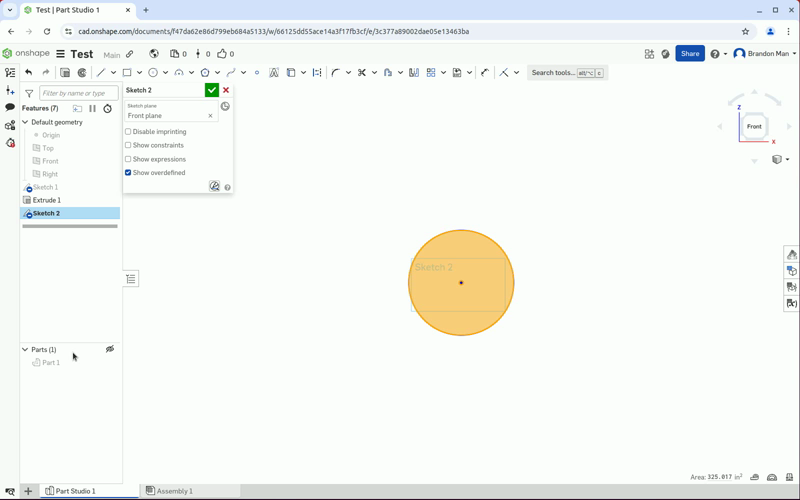
key(shift+e)
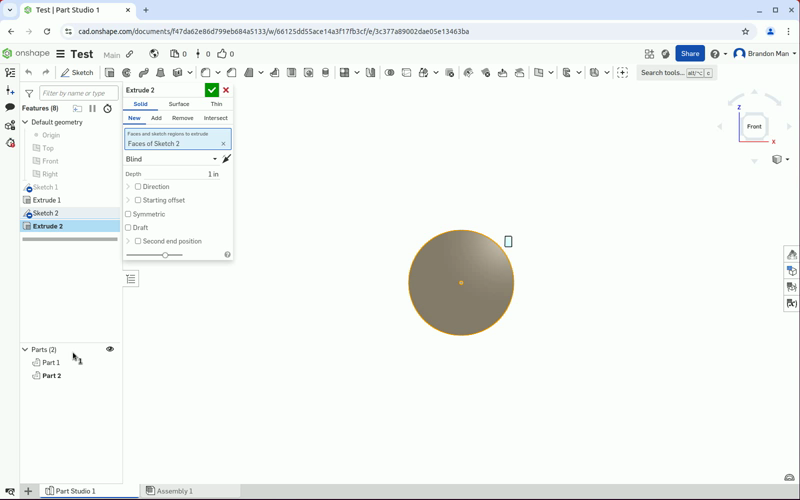
mouse_move(143, 106)
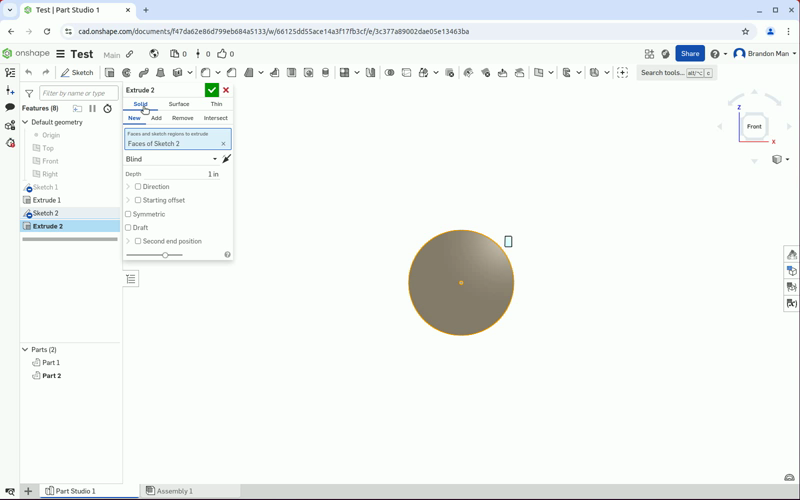
click(143, 106)
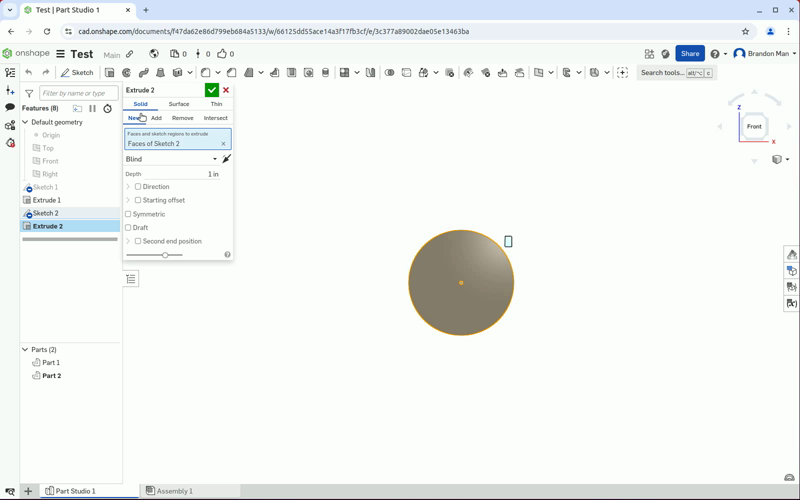
mouse_move(137, 120)
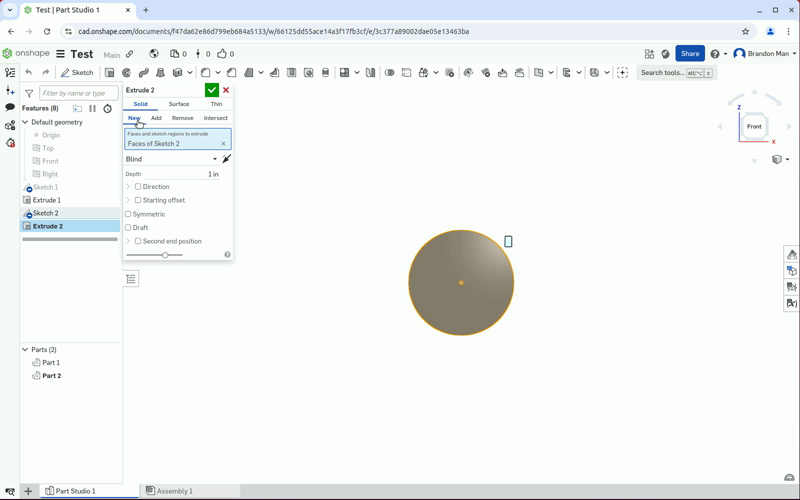
click(137, 120)
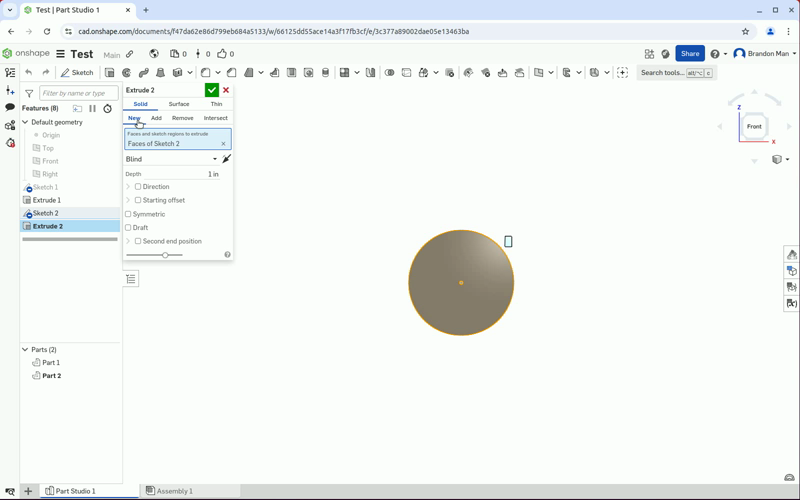
key(tab, 4)
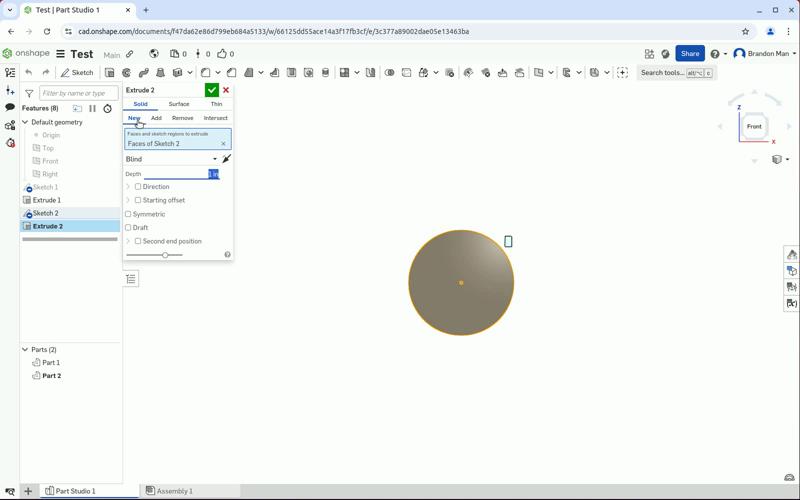
text(0.963)
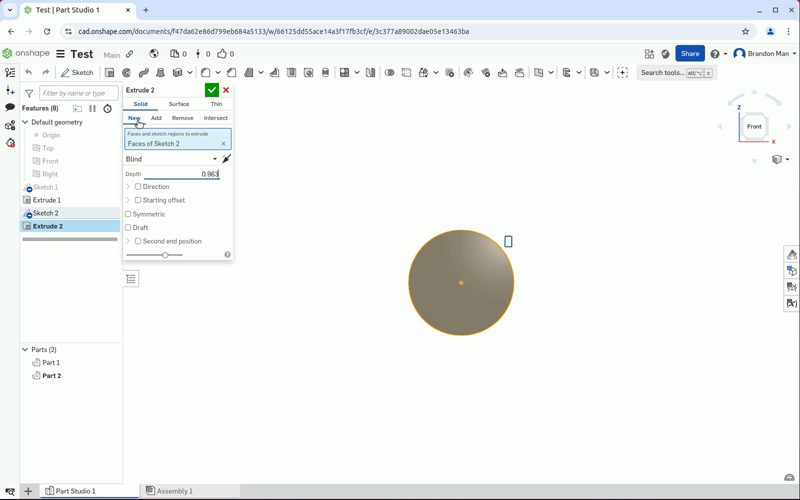
key(enter)
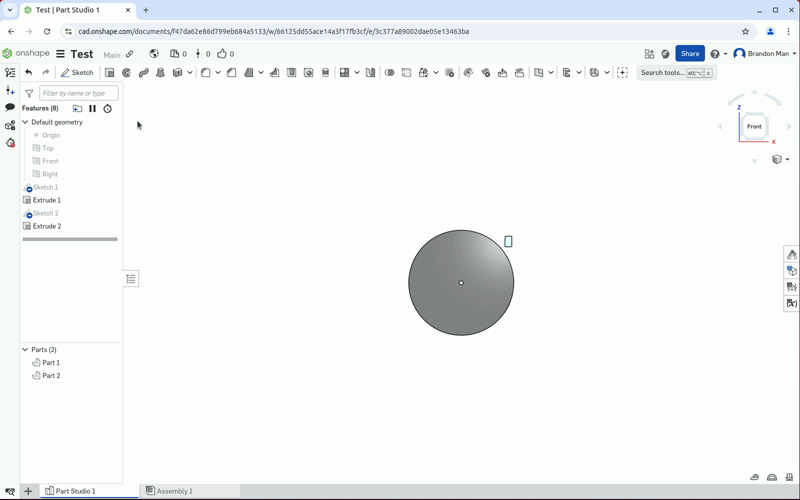
key(shift+h)
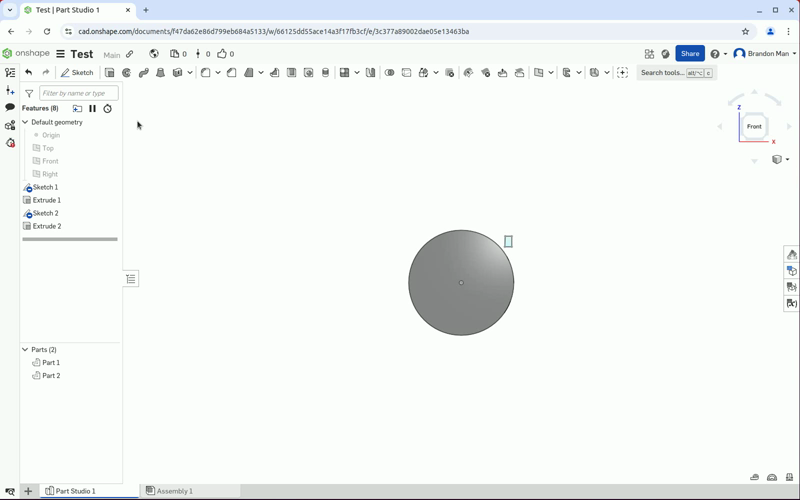
key(shift+h)
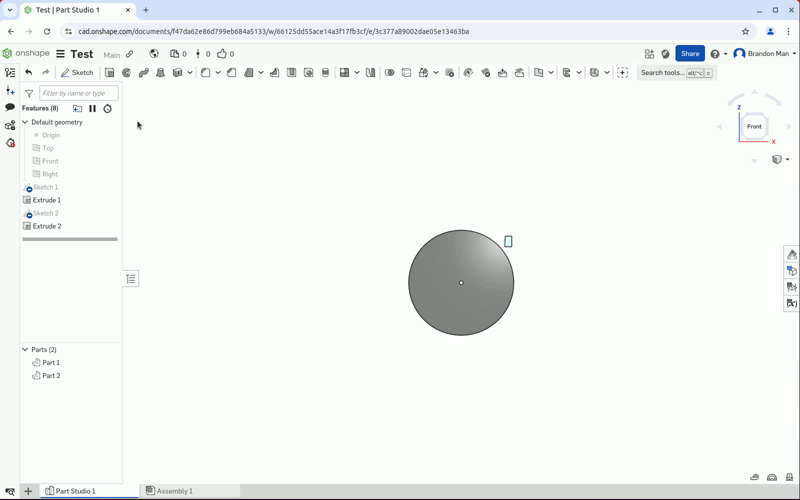
mouse_move(73, 189)
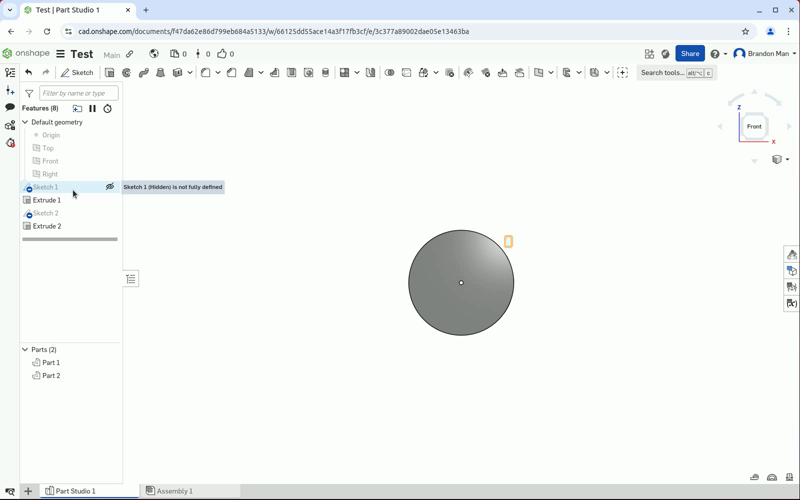
click(73, 189)
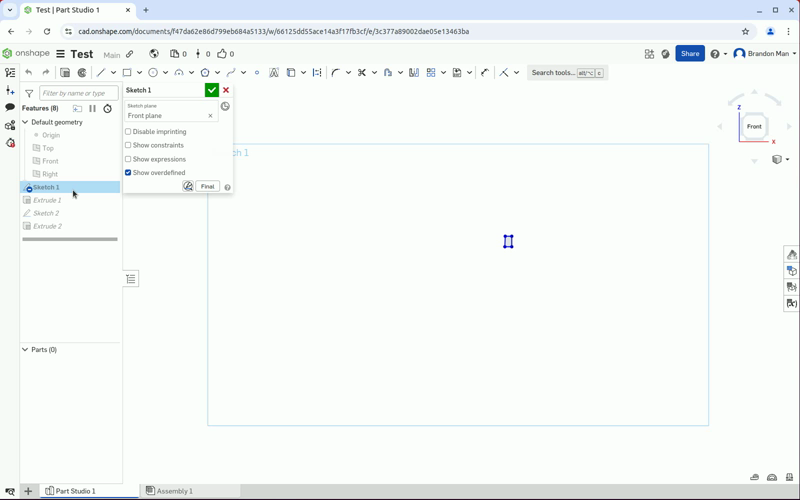
mouse_move(229, 92)
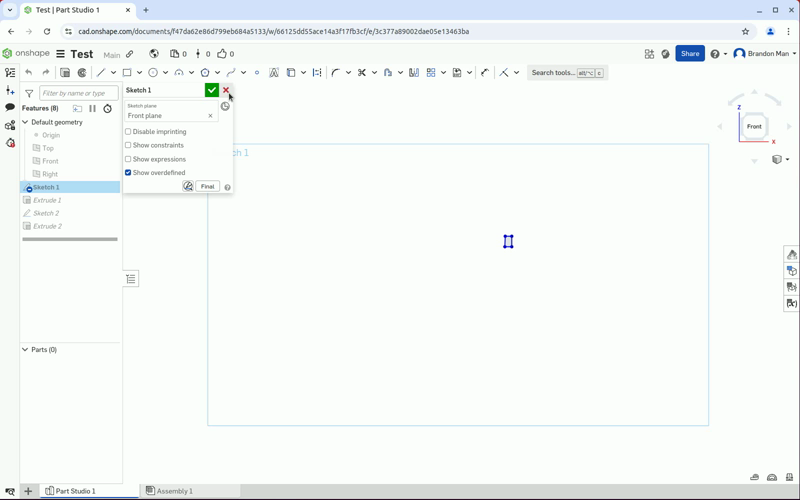
click(229, 92)
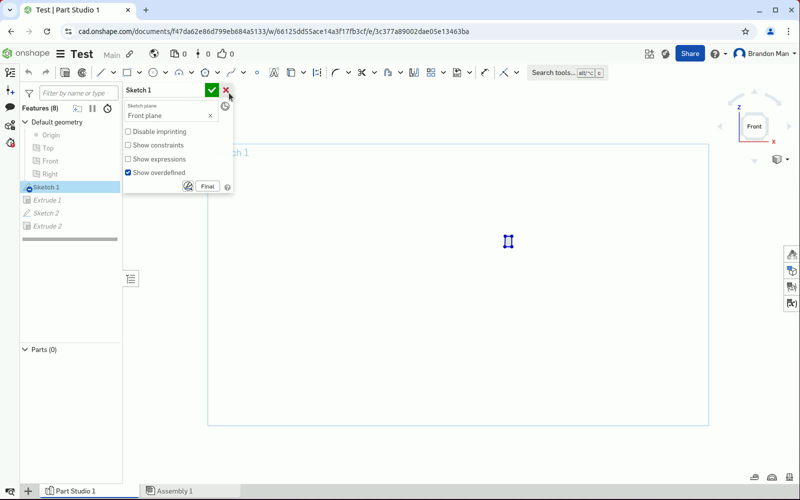
key(shift+s)
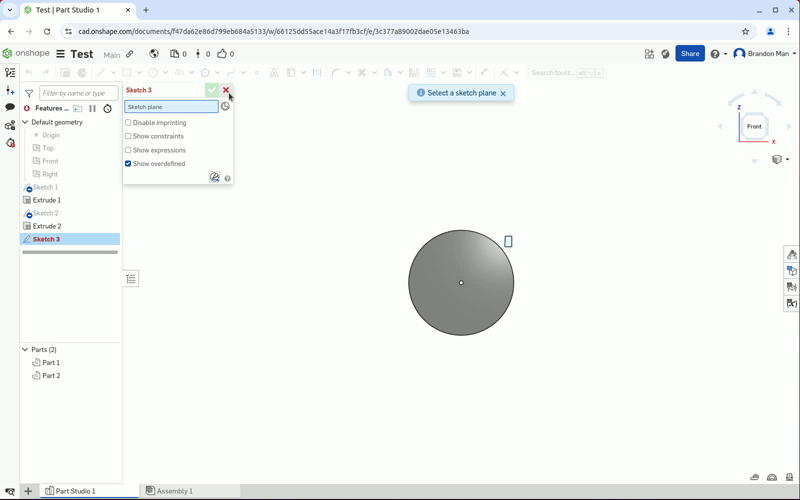
mouse_move(73, 163)
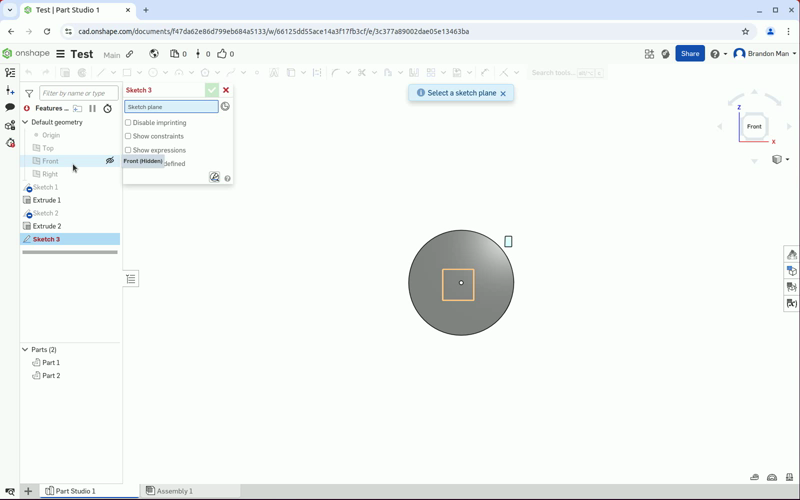
click(73, 163)
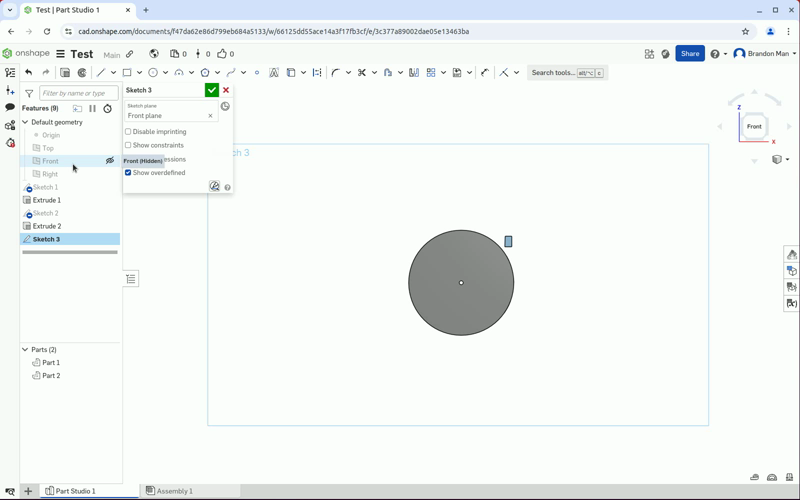
mouse_move(73, 352)
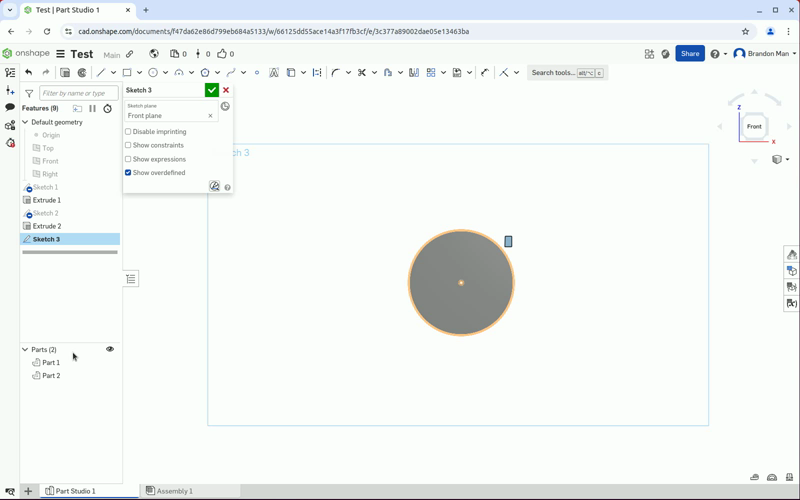
key(y)
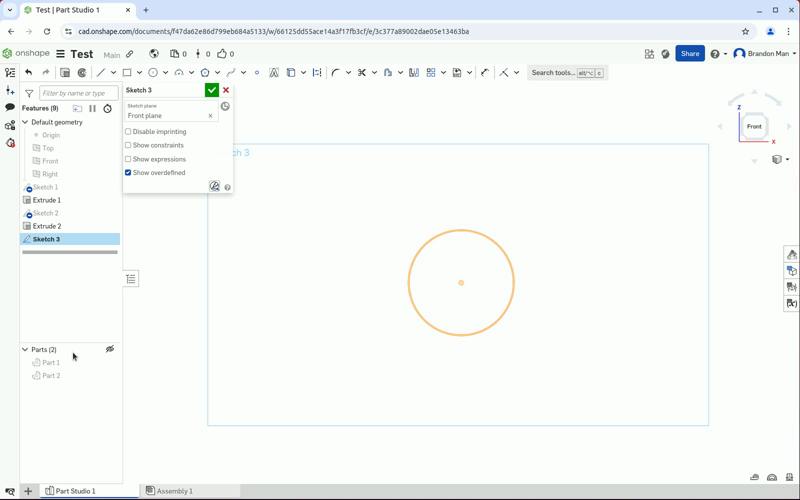
key(c)
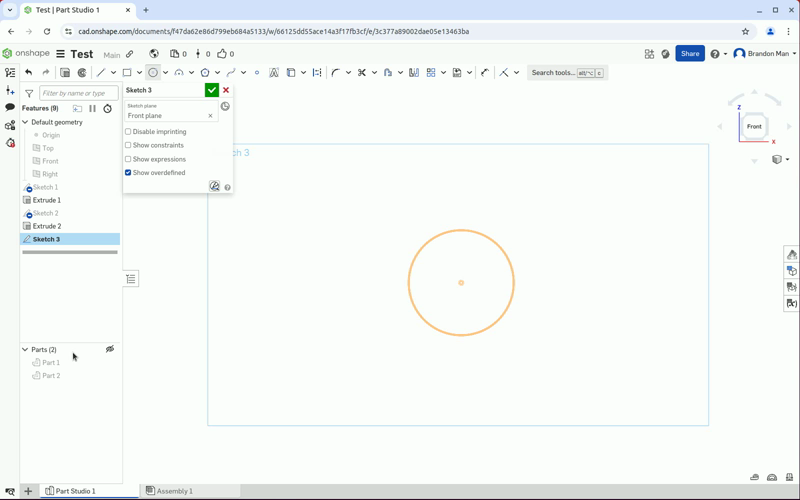
key_down(shift)
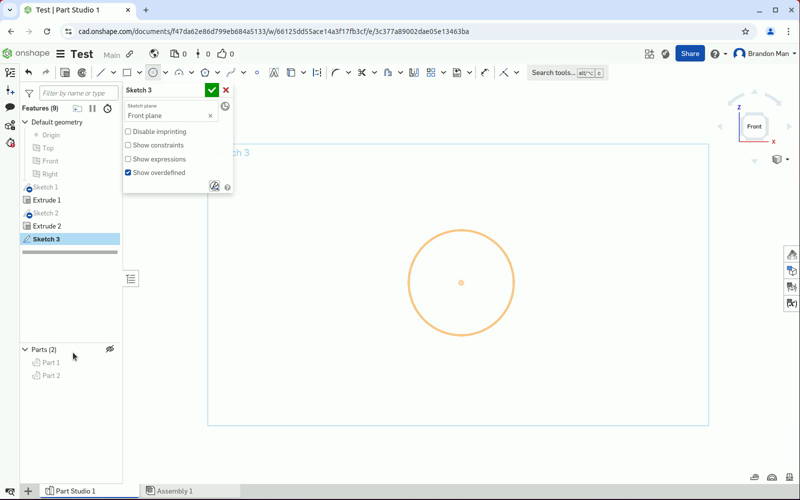
mouse_move(547, 258)
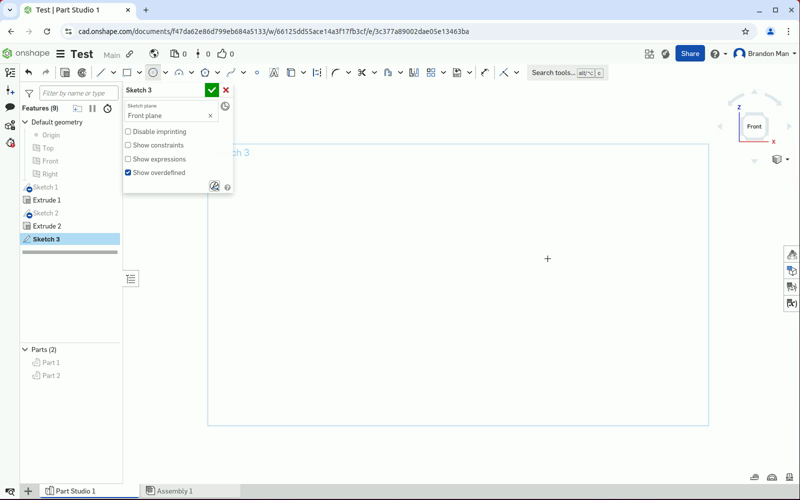
click(547, 258)
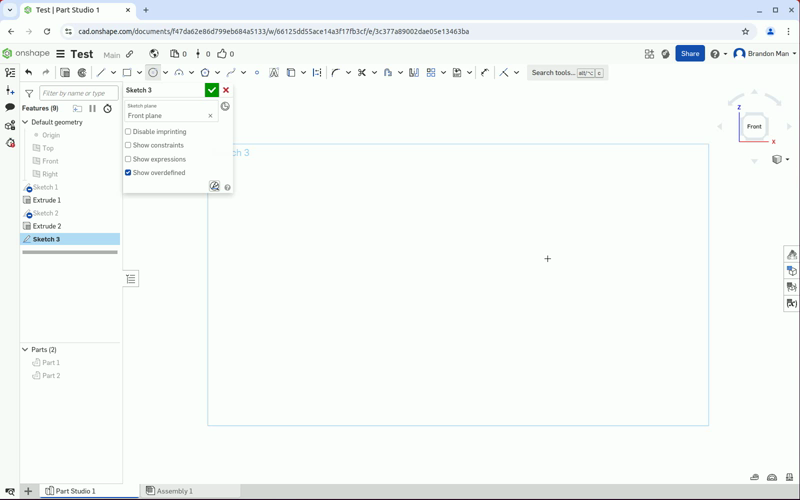
key_up(shift)
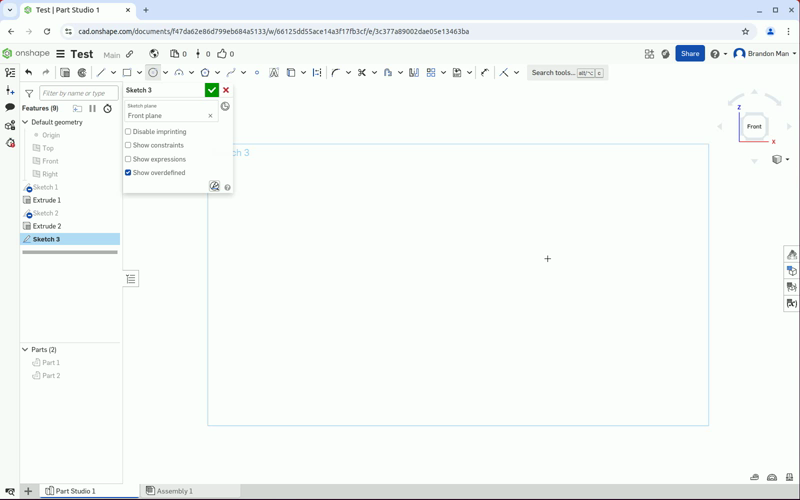
mouse_move(574, 258)
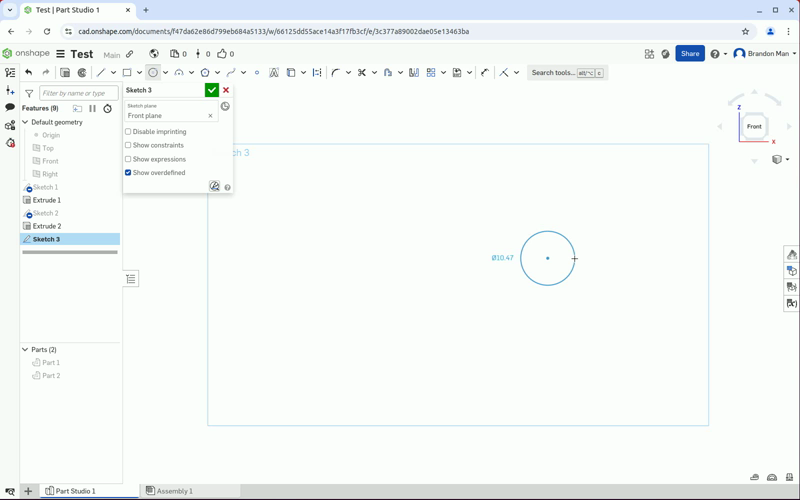
click(574, 258)
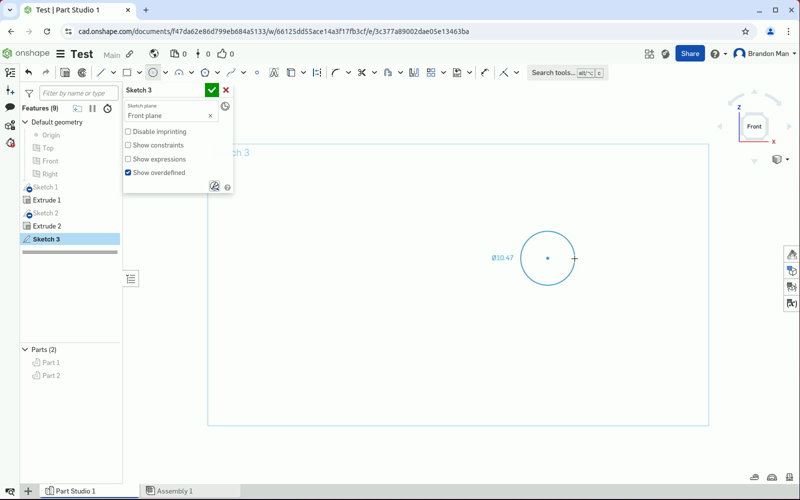
key(esc)
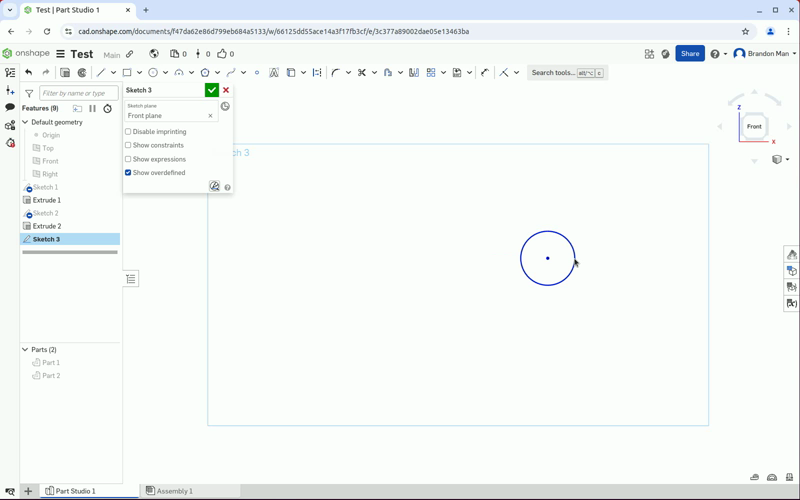
key(c)
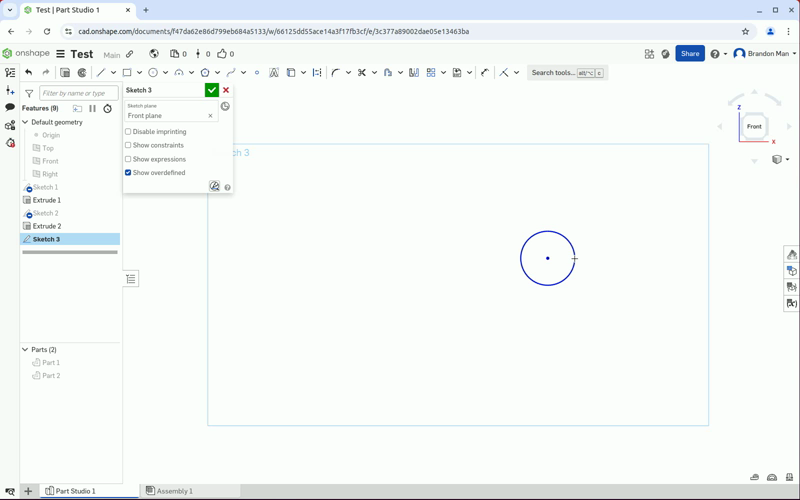
key_down(shift)
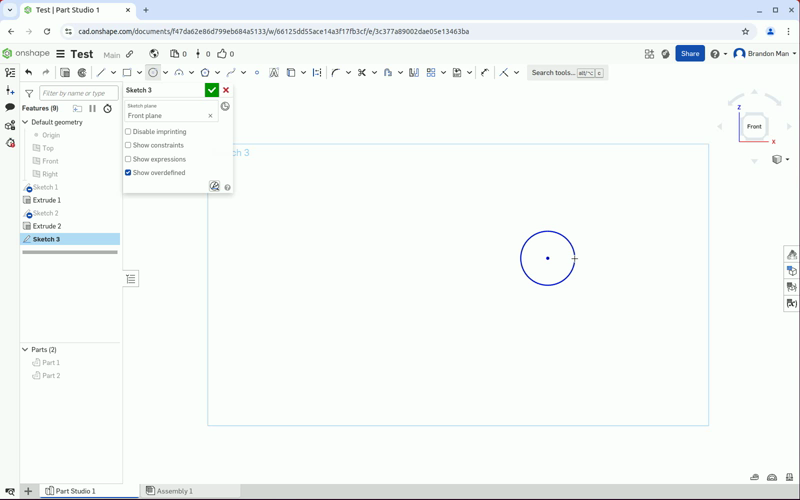
mouse_move(547, 258)
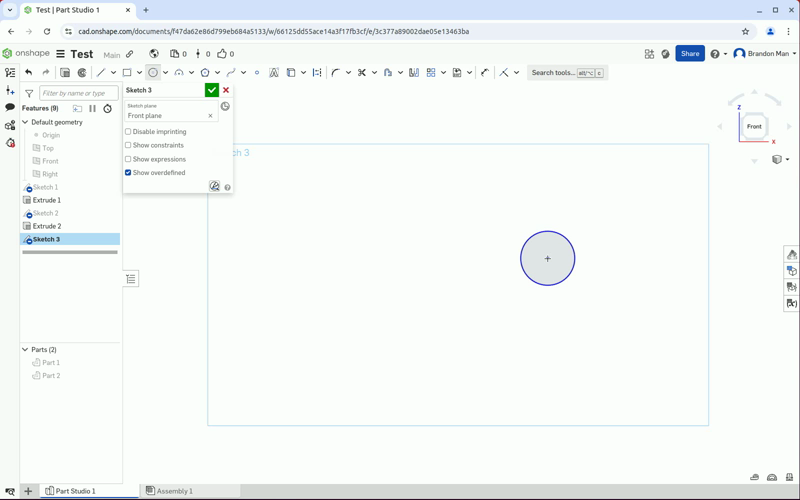
click(547, 258)
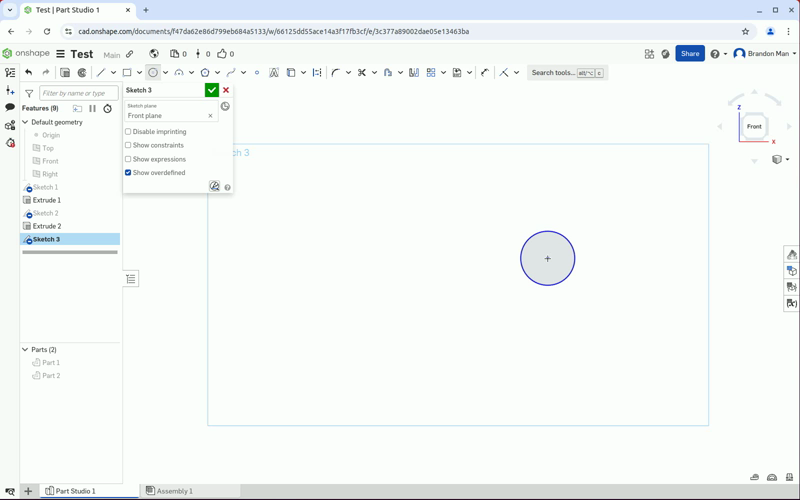
key_up(shift)
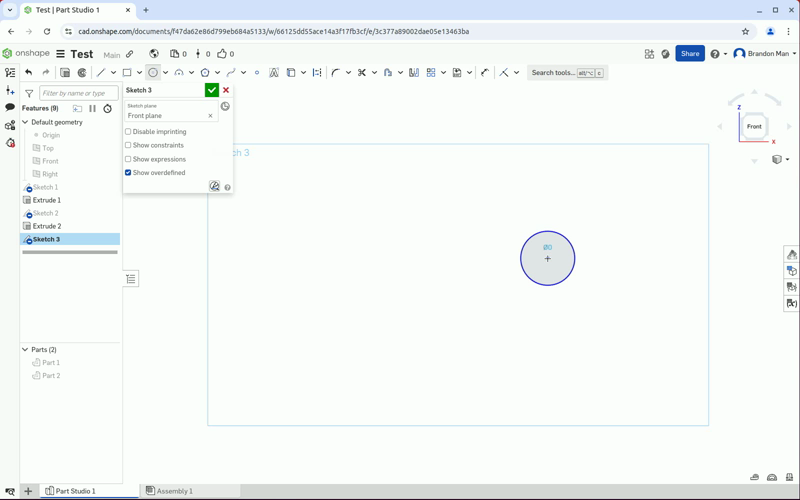
mouse_move(548, 258)
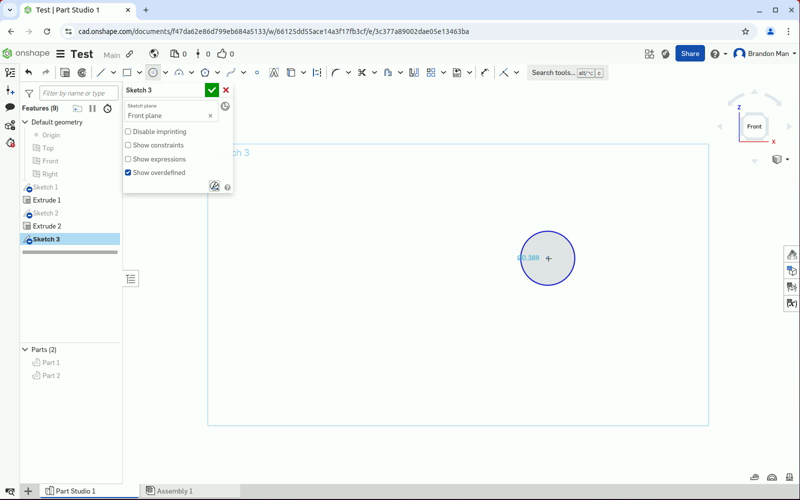
scroll(6)
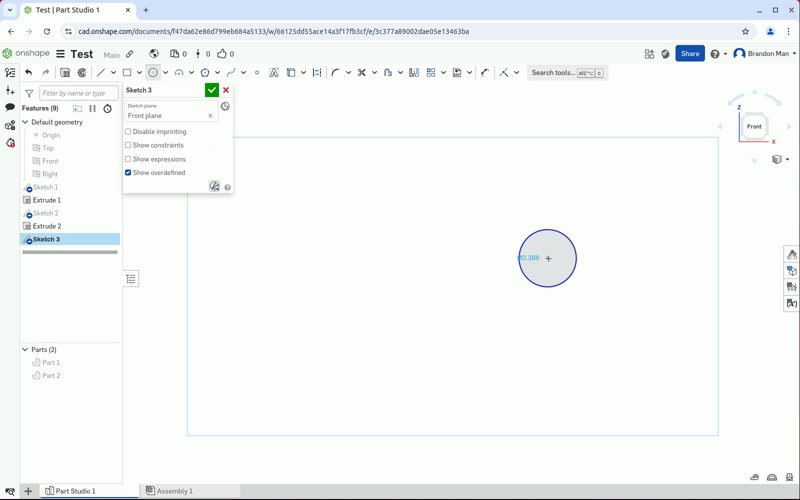
scroll(6)
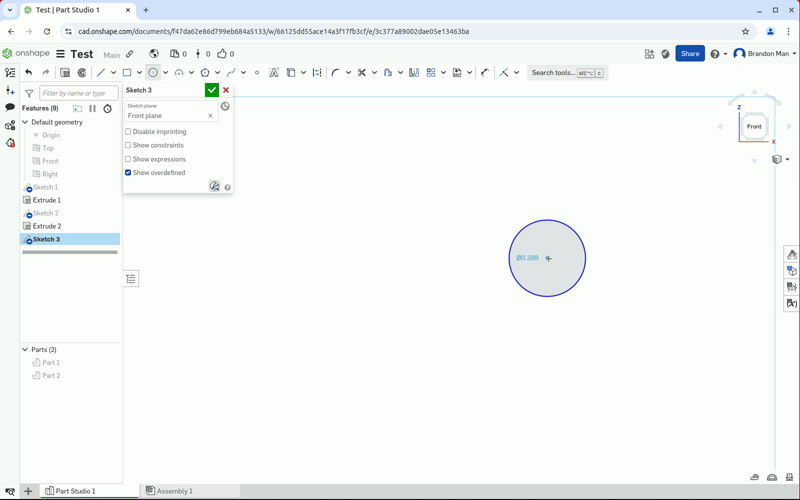
scroll(6)
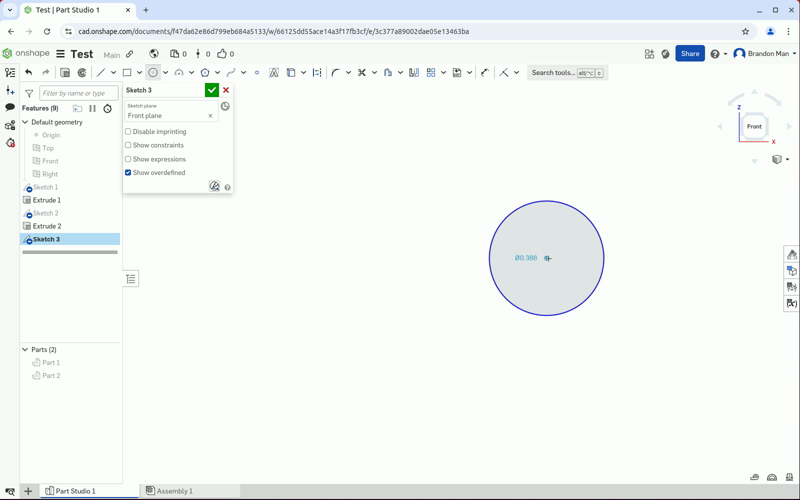
scroll(6)
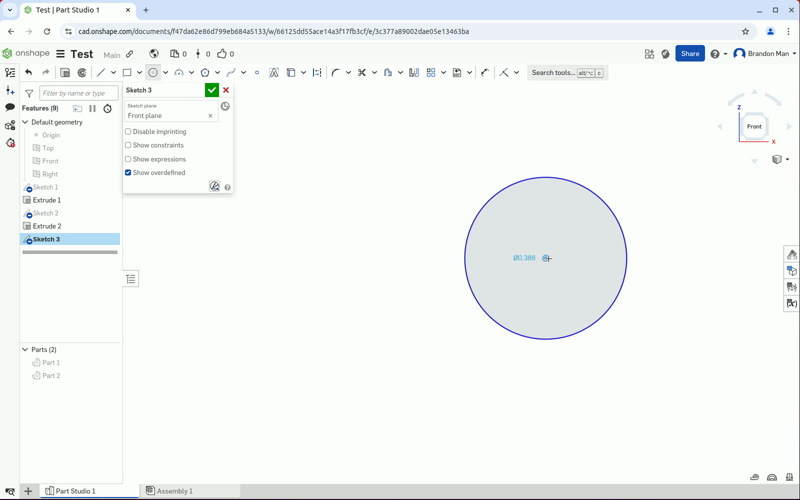
scroll(6)
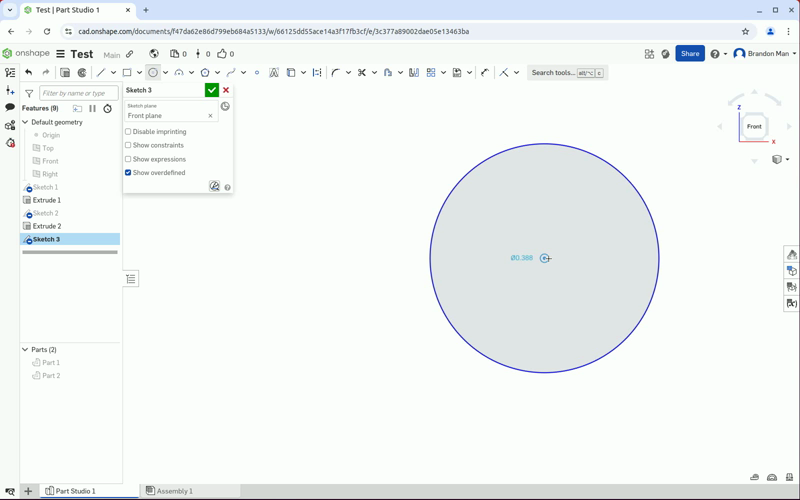
scroll(6)
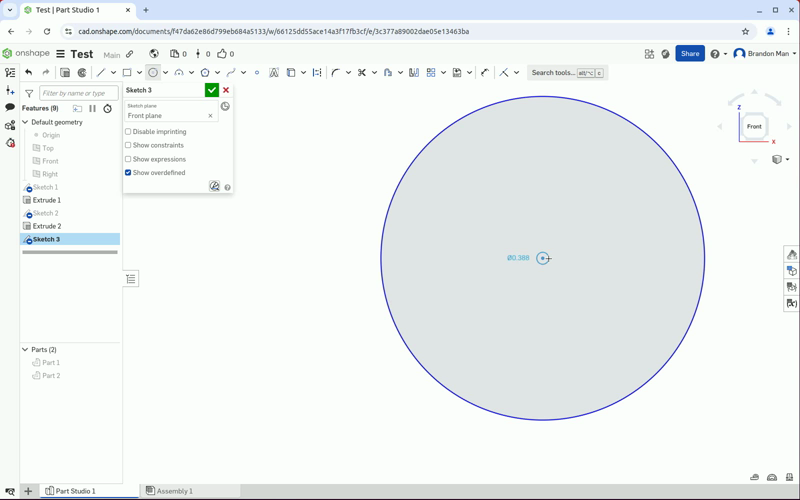
scroll(6)
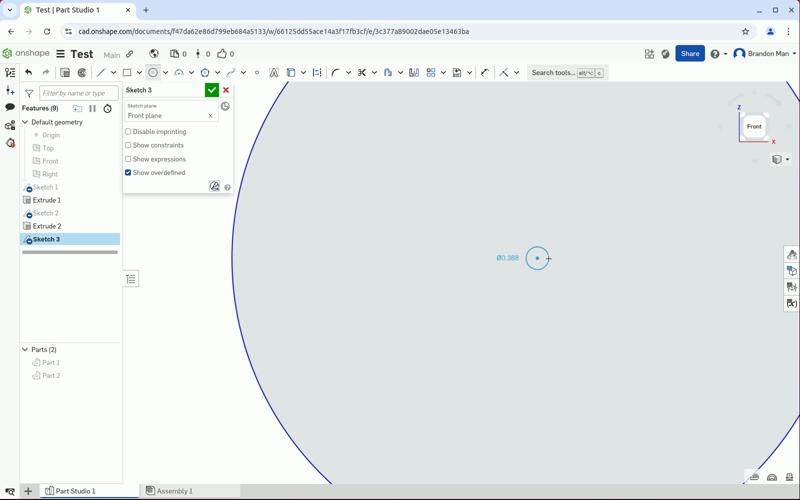
click(548, 258)
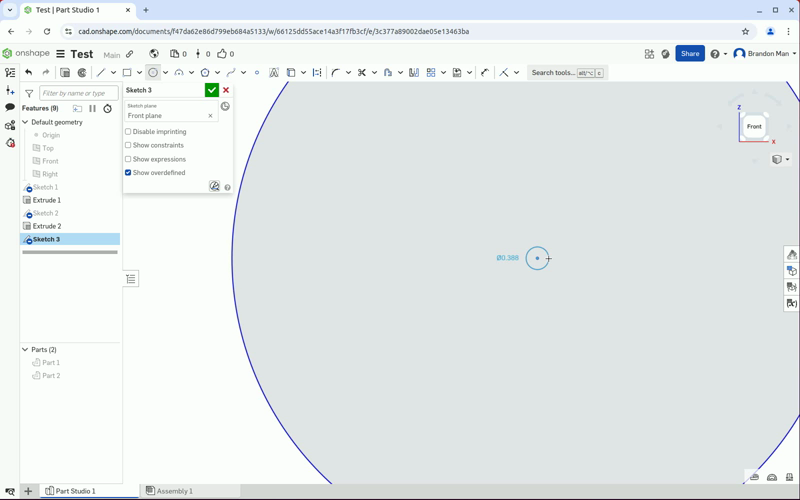
scroll(-6)
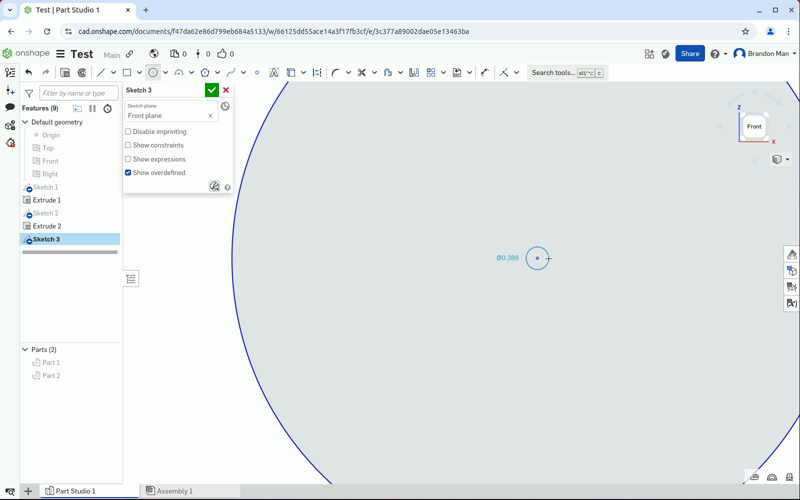
scroll(-6)
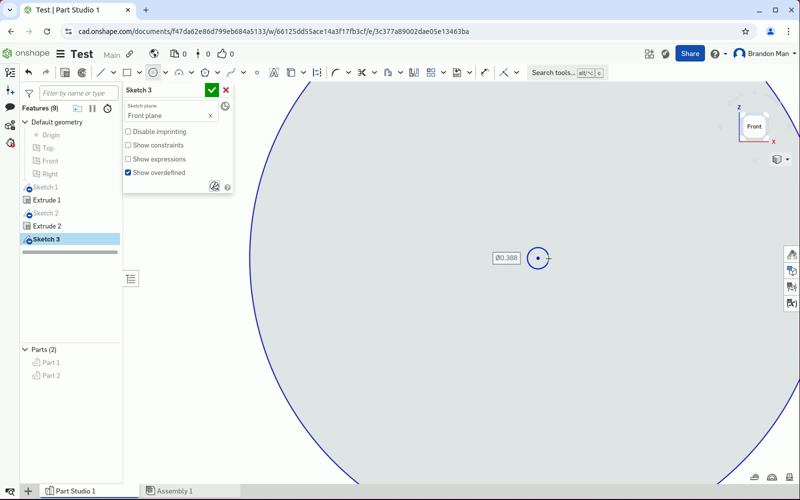
scroll(-6)
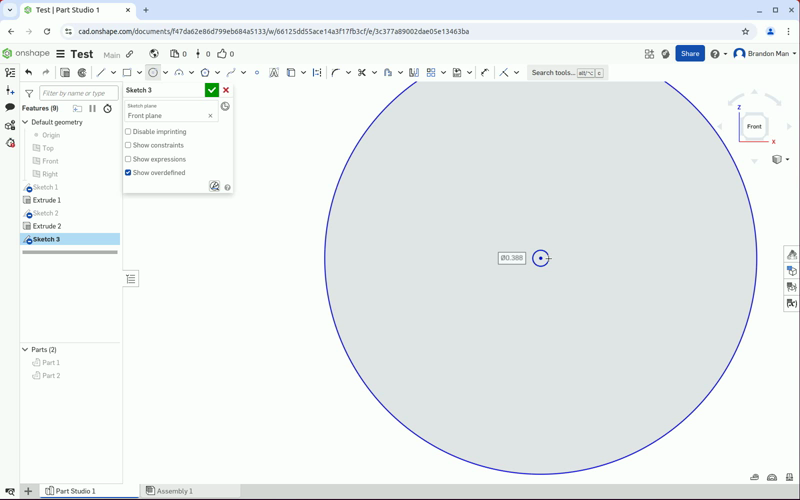
scroll(-6)
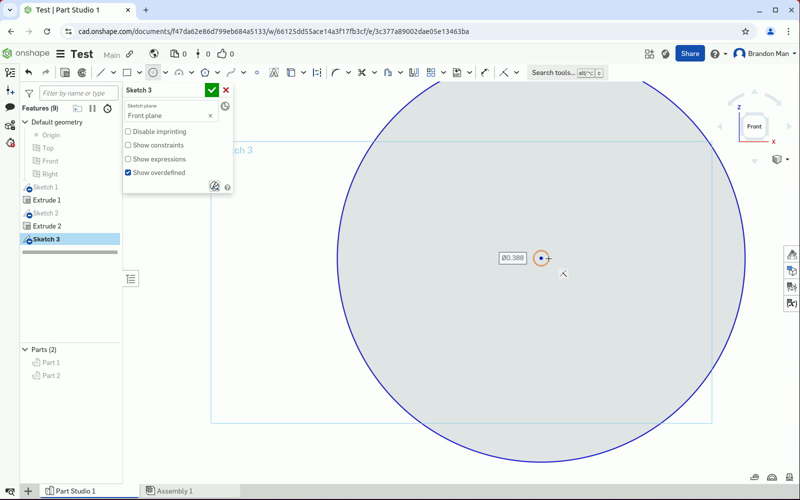
scroll(-6)
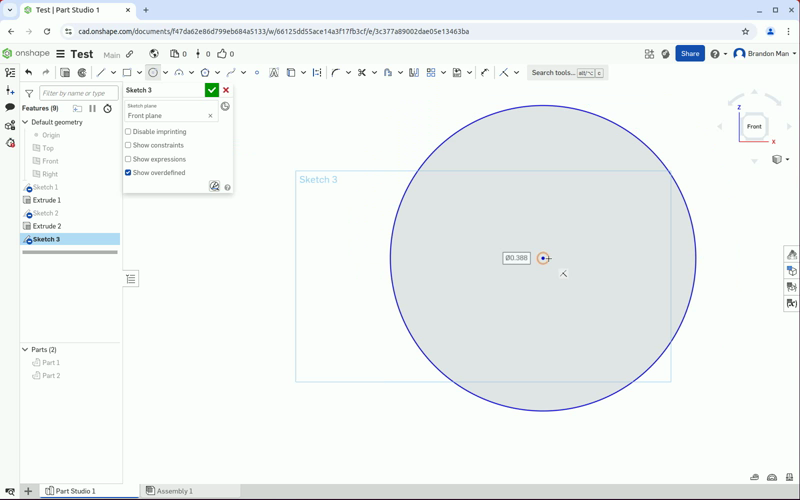
scroll(-6)
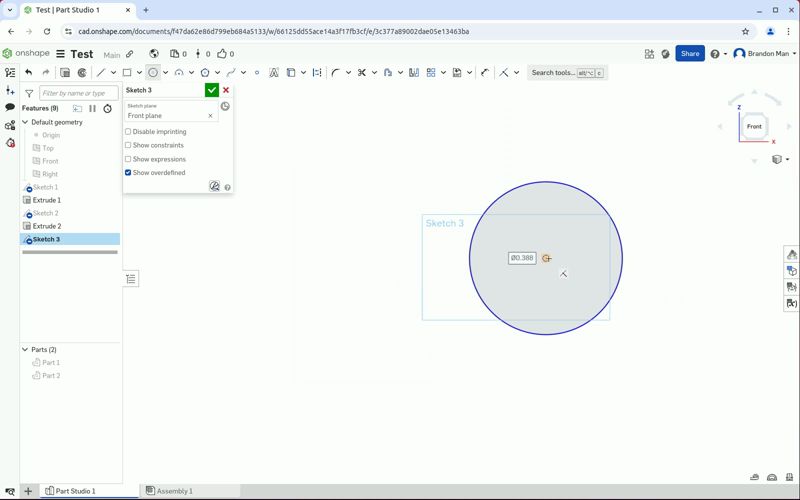
scroll(-6)
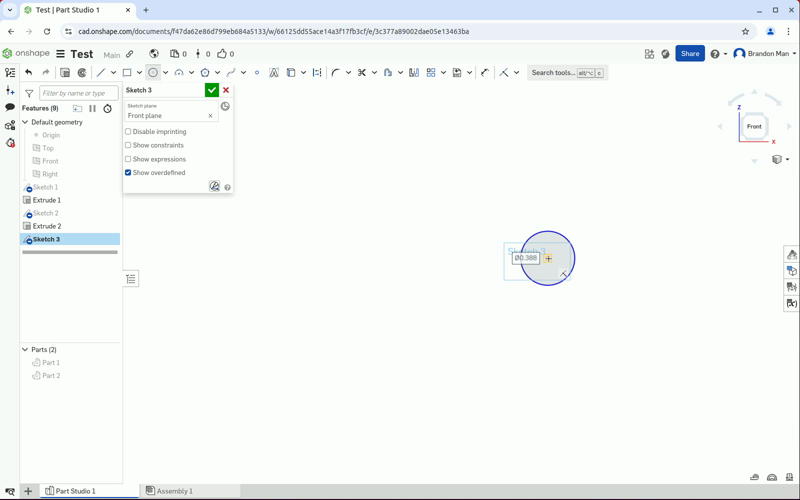
key(esc)
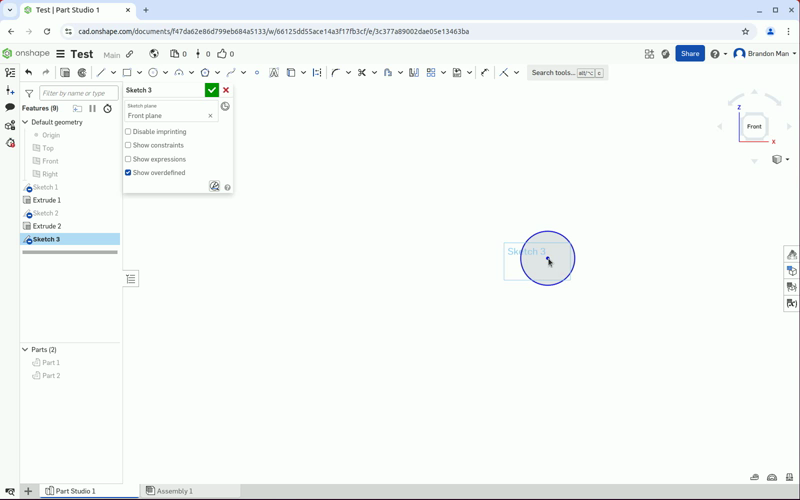
mouse_move(554, 255)
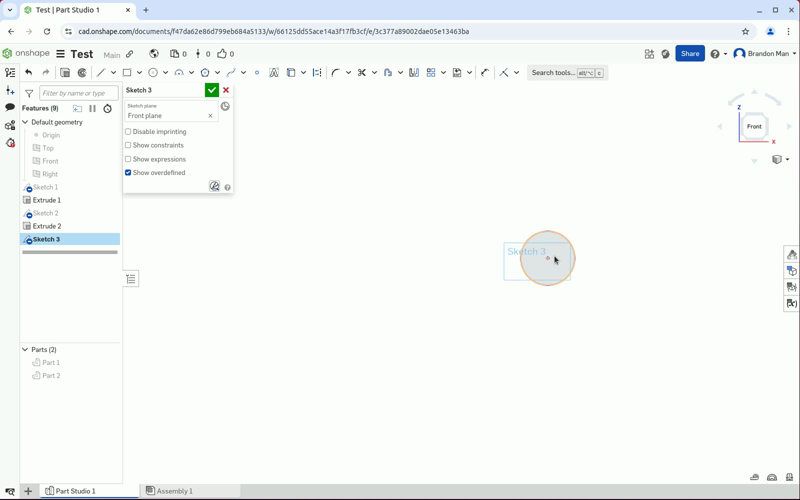
click(554, 255)
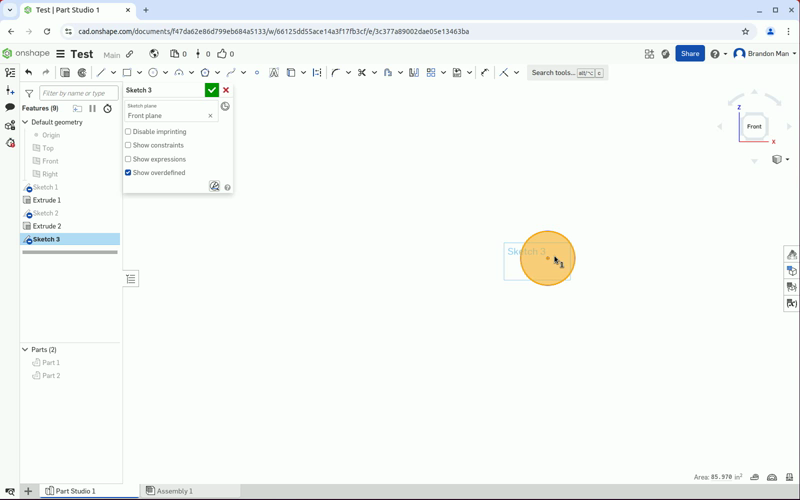
mouse_move(73, 352)
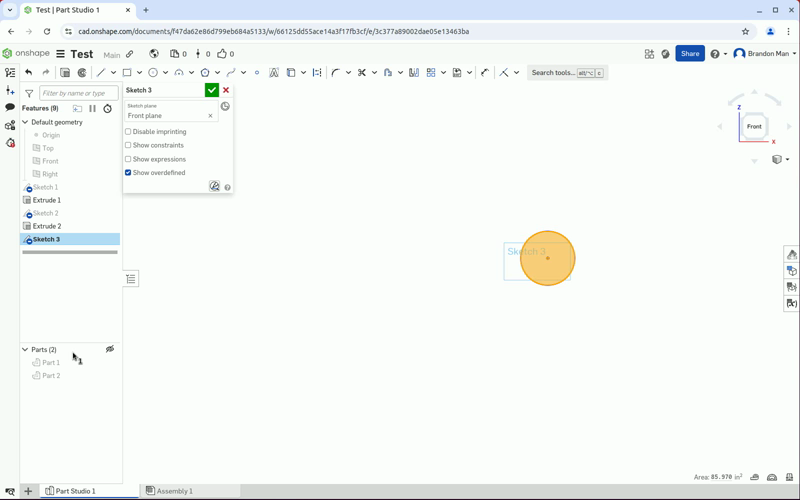
key(shift+y)
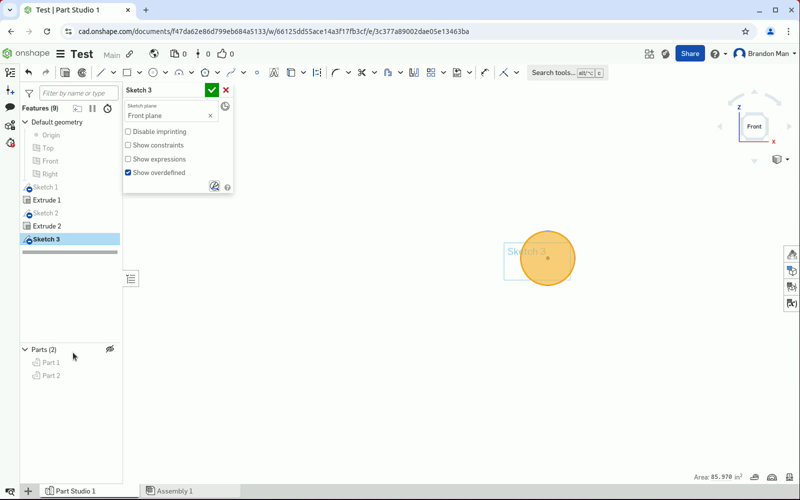
key(shift+e)
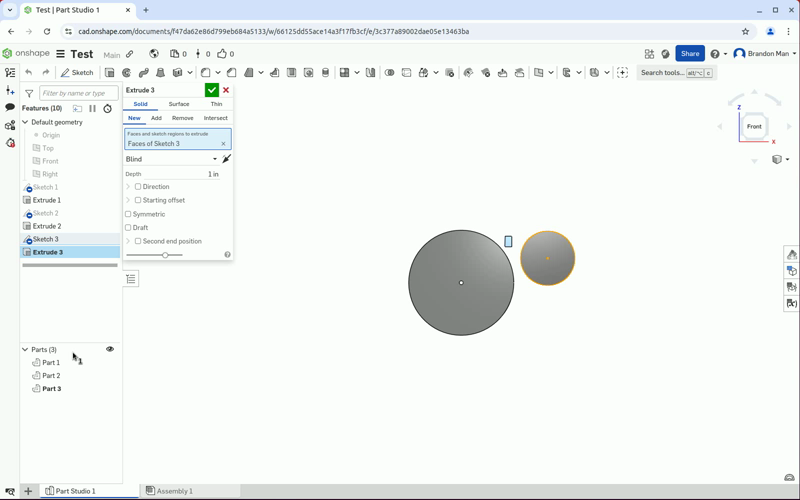
mouse_move(143, 106)
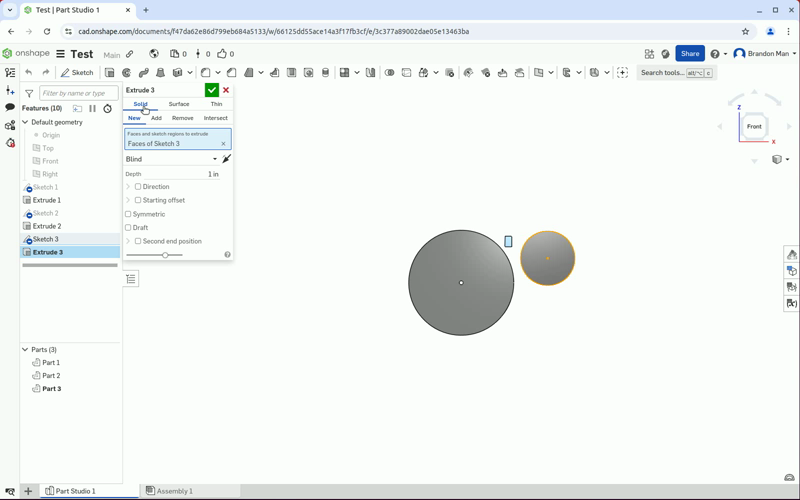
click(143, 106)
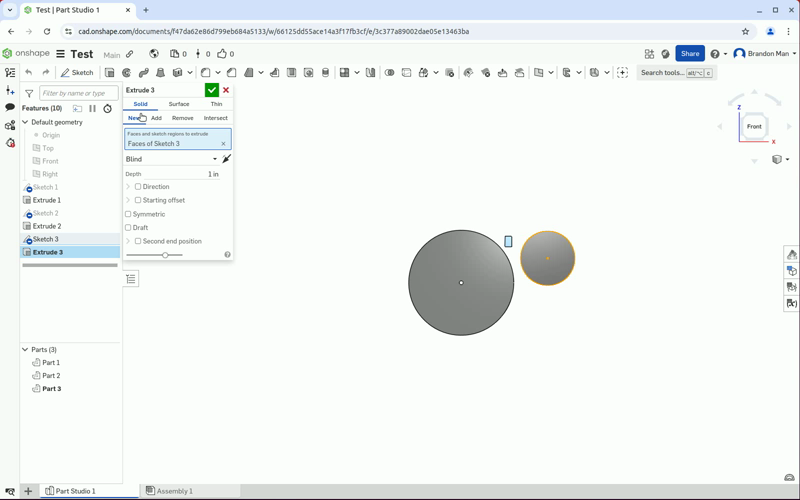
mouse_move(137, 120)
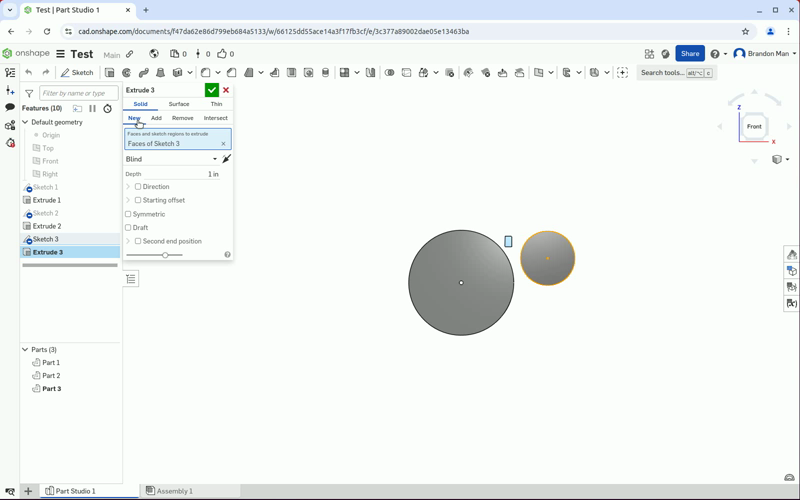
click(137, 120)
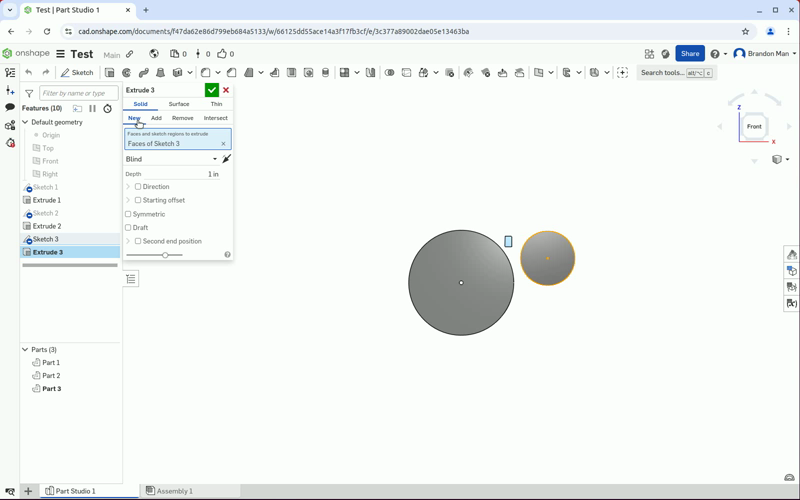
key(tab, 4)
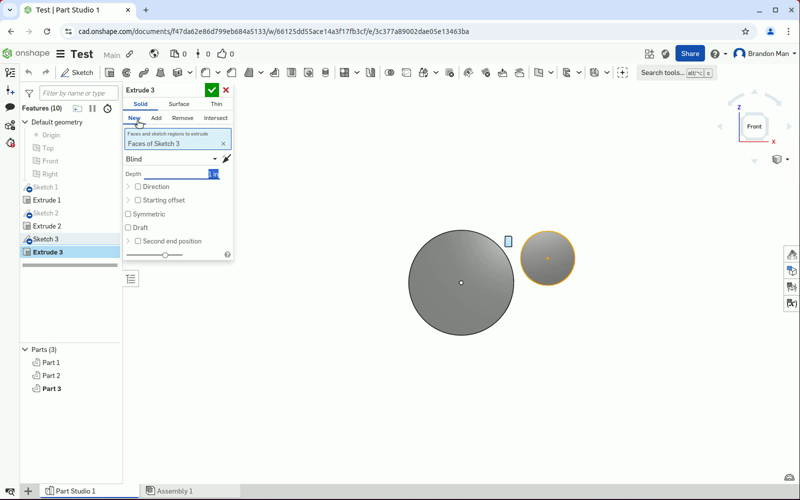
text(0.963)
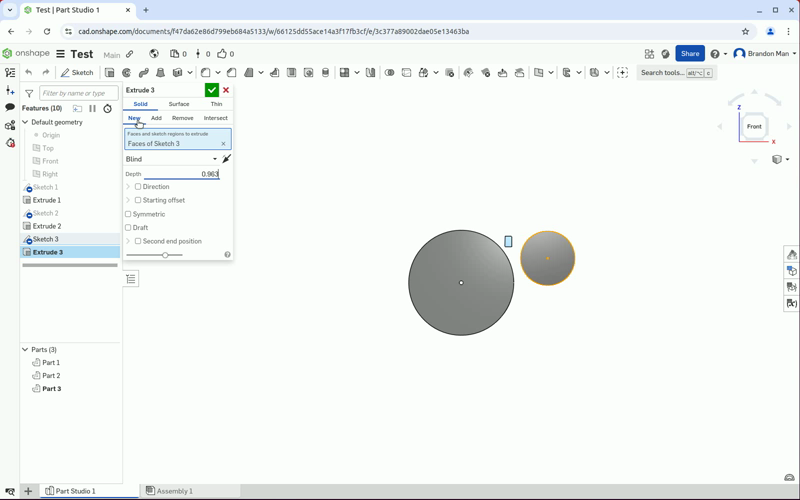
key(enter)
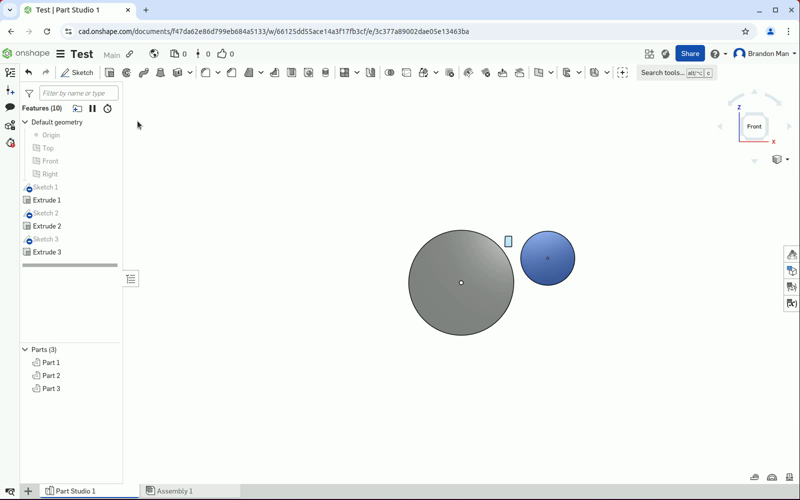
key(shift+h)
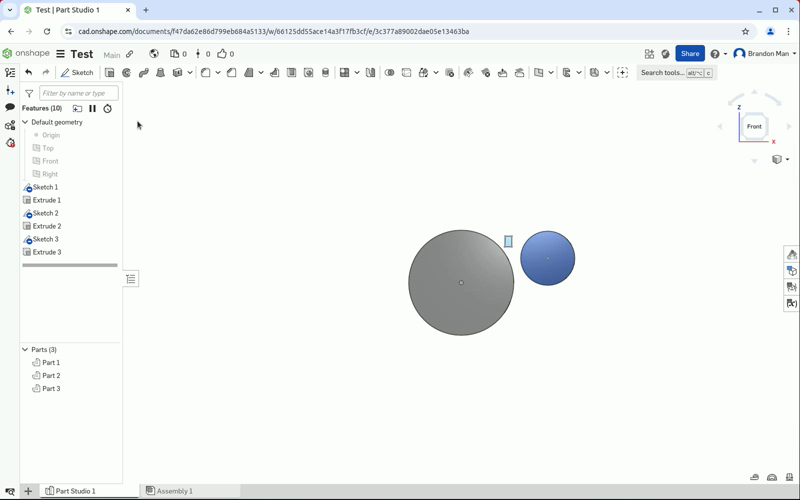
key(shift+h)
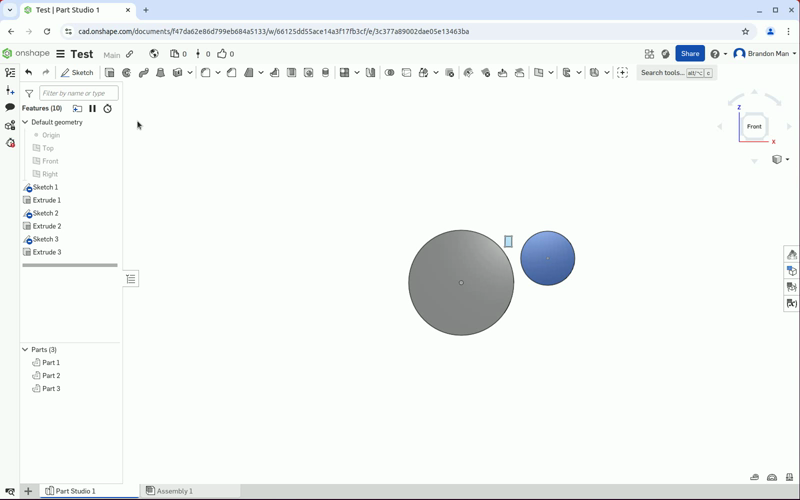
key(shift+7)
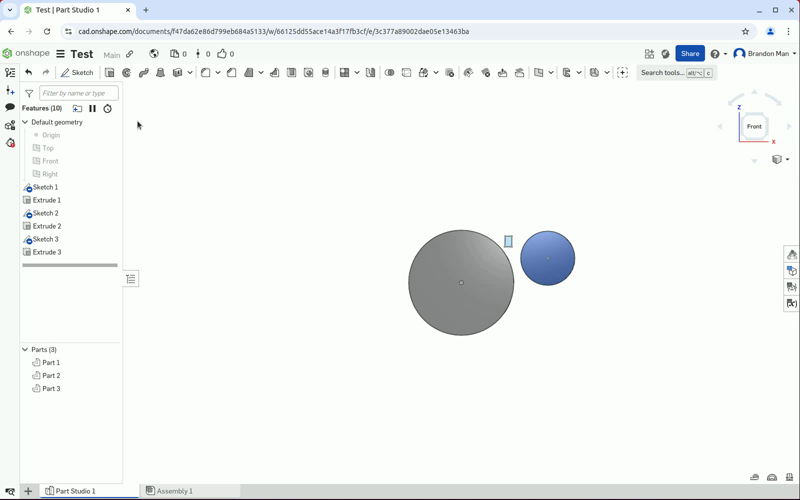
key(left, 2)
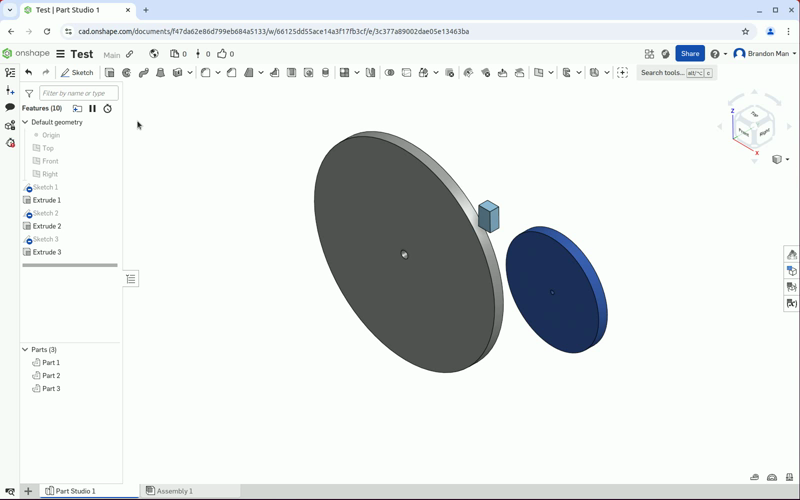
key(down, 2)
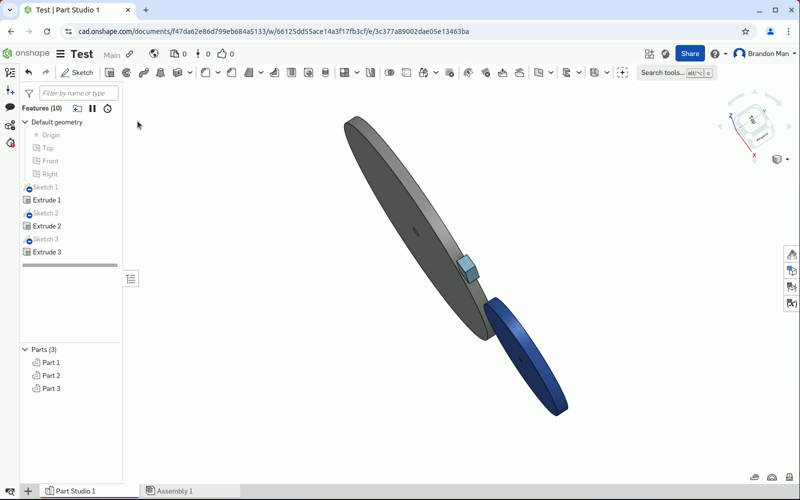
key(up, 2)
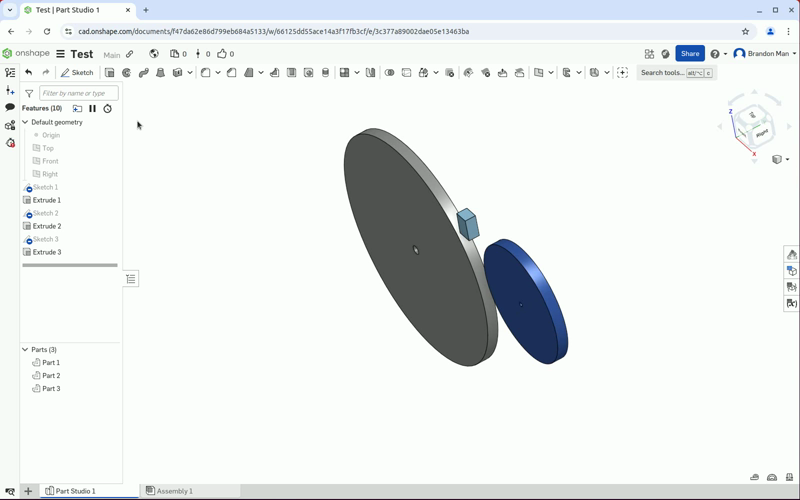
key(right, 2)
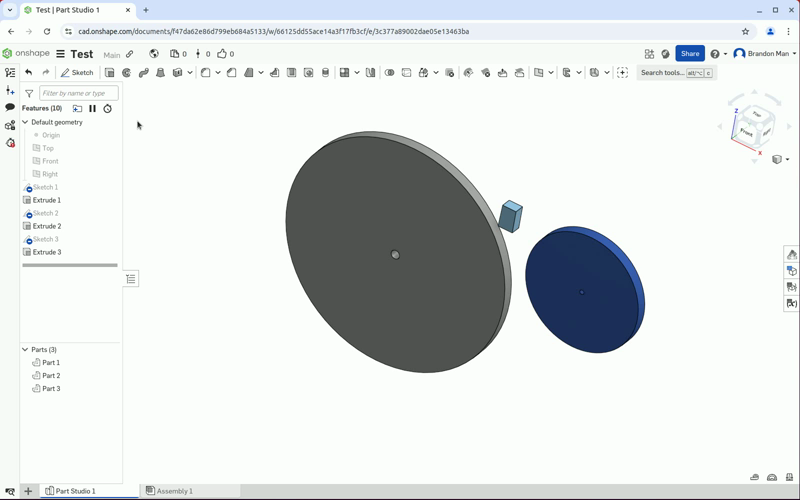
mouse_move(73, 189)
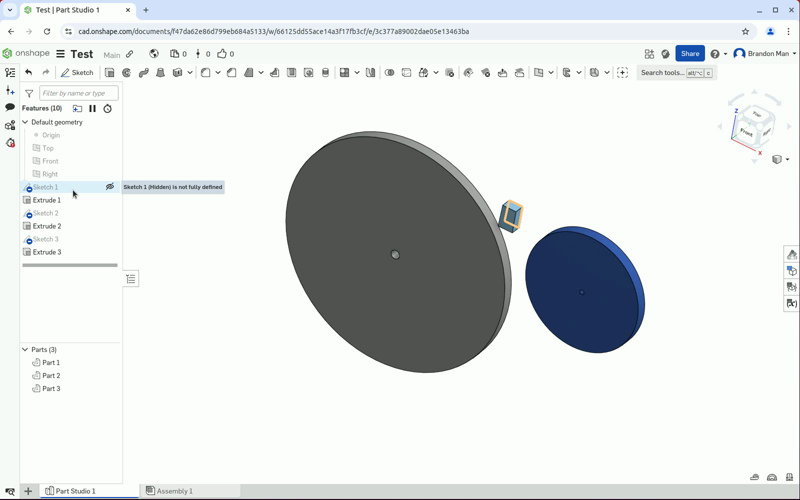
click(73, 189)